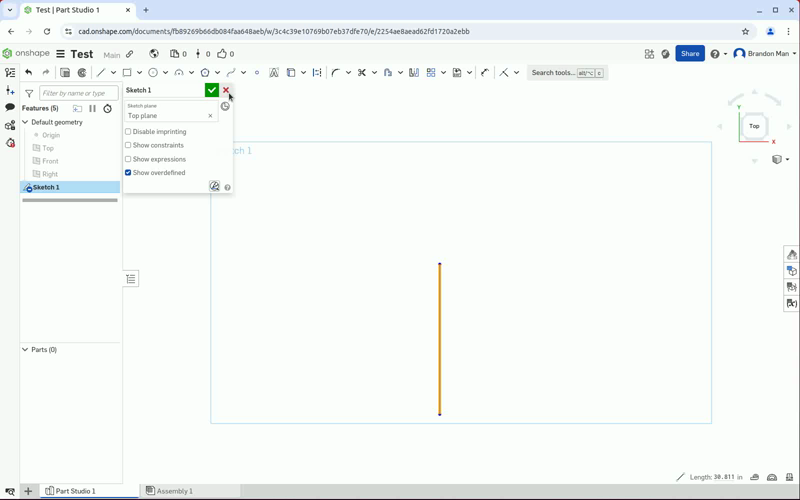
key(shift+h)
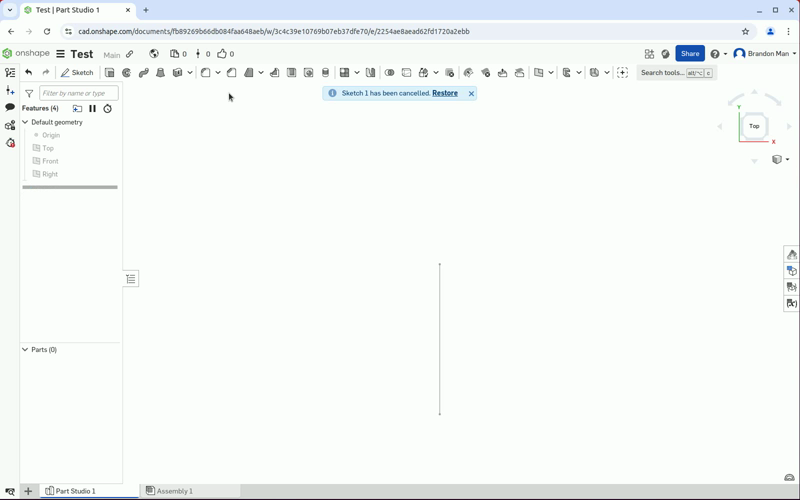
mouse_move(73, 352)
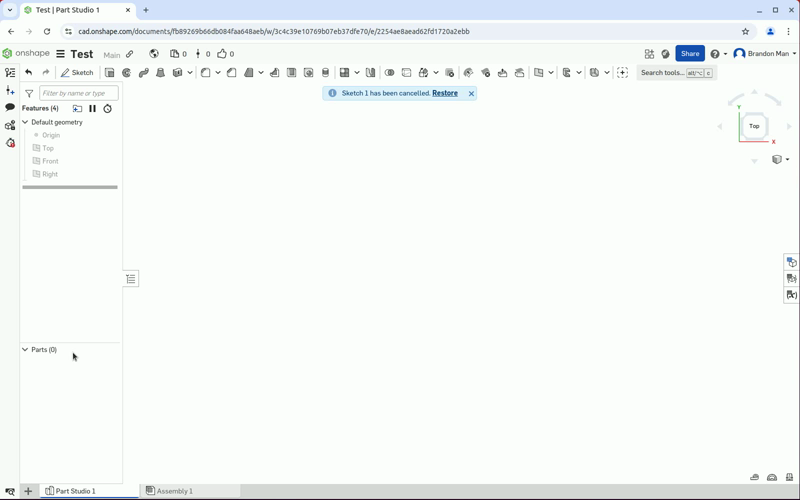
key(y)
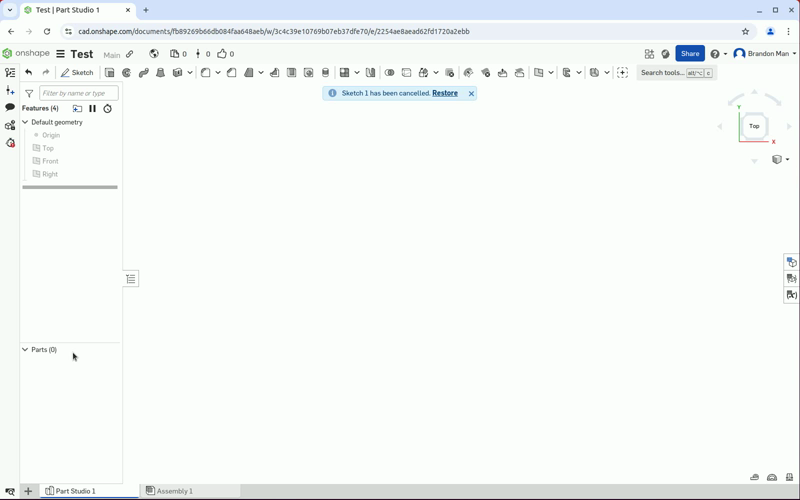
key(shift+p)
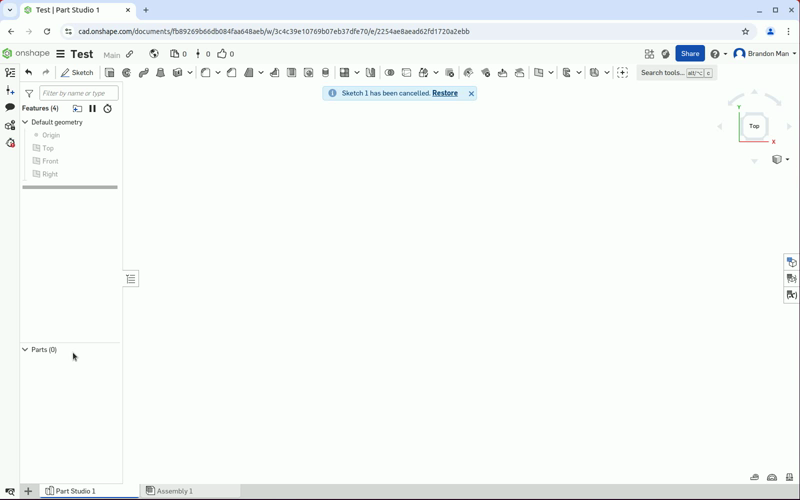
key(space)
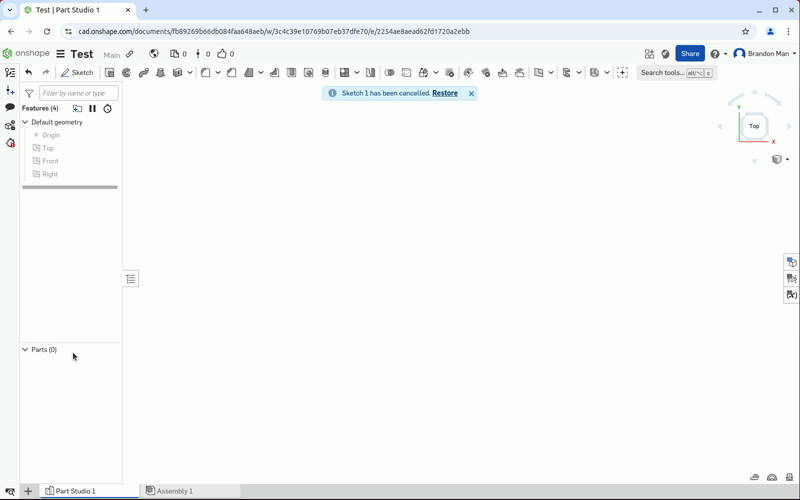
key_down(shift)
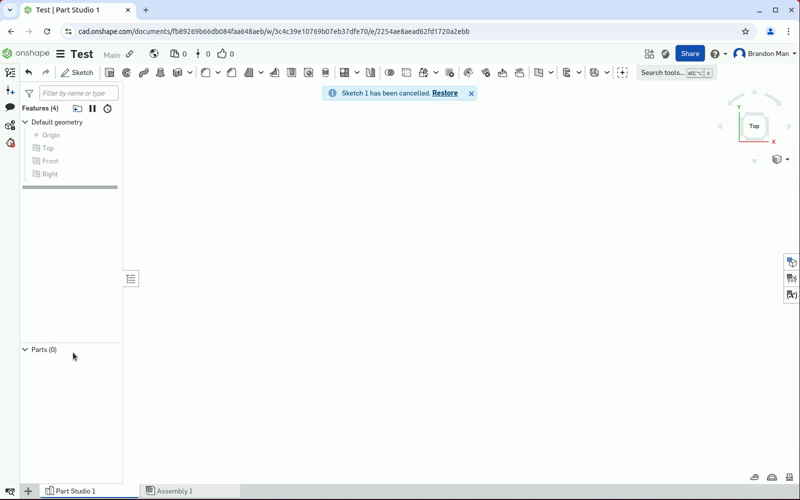
key(up)
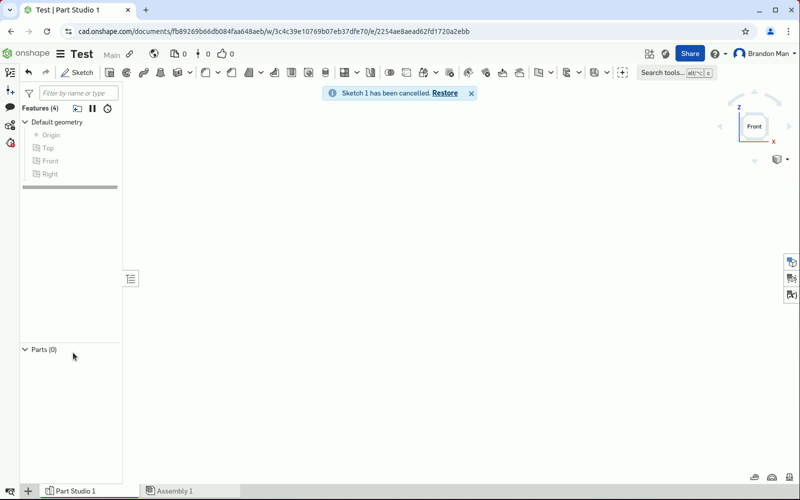
key_up(shift)
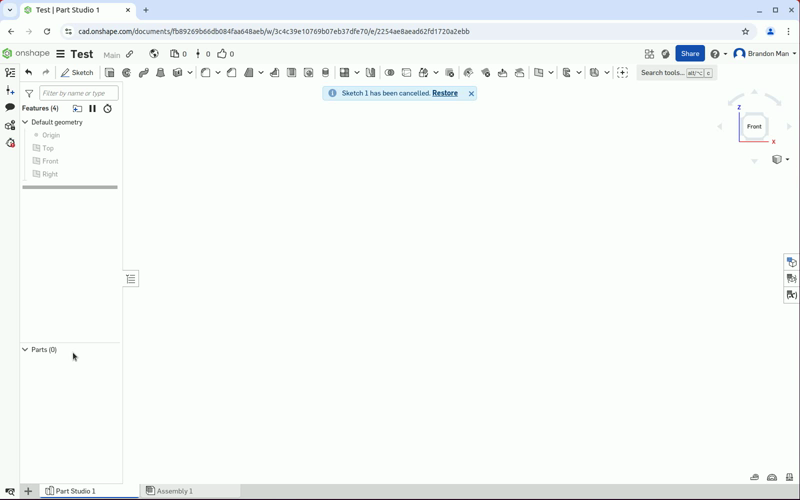
mouse_move(73, 352)
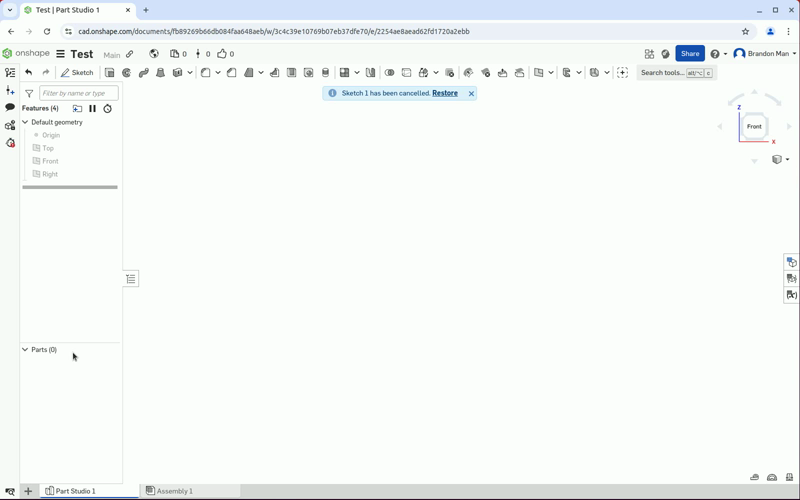
key(shift+y)
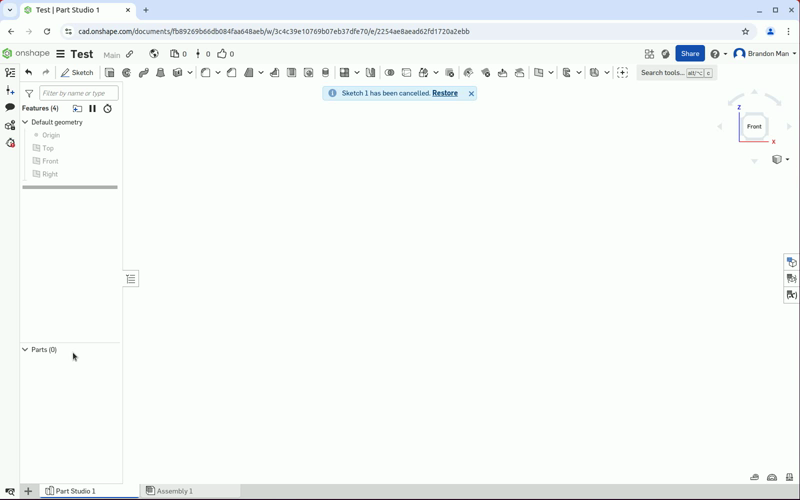
key(shift+s)
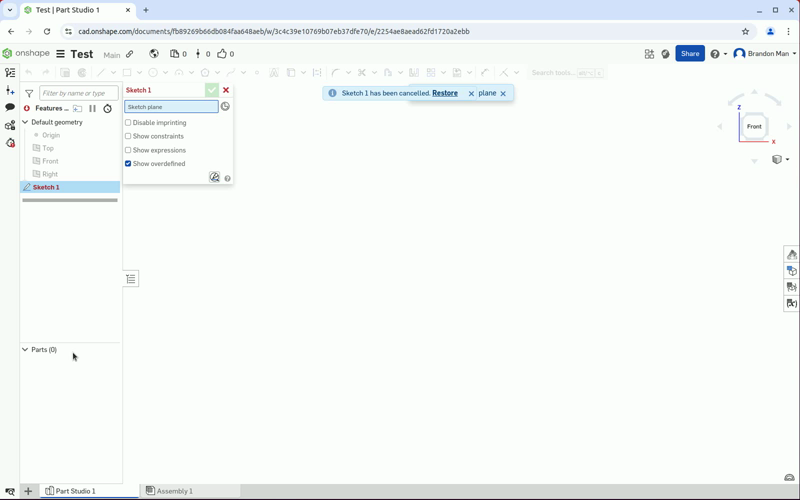
mouse_move(73, 163)
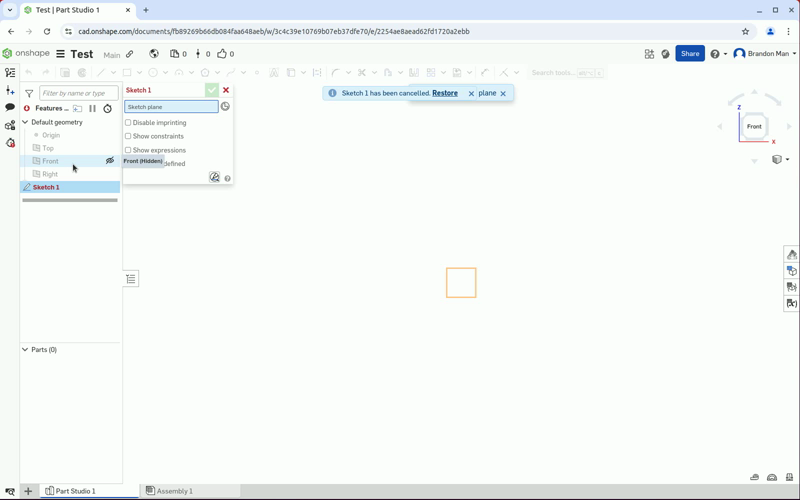
click(73, 163)
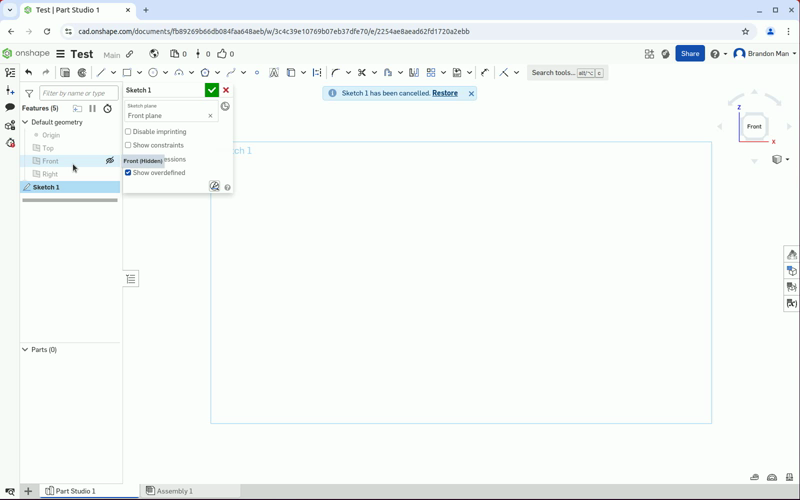
mouse_move(73, 352)
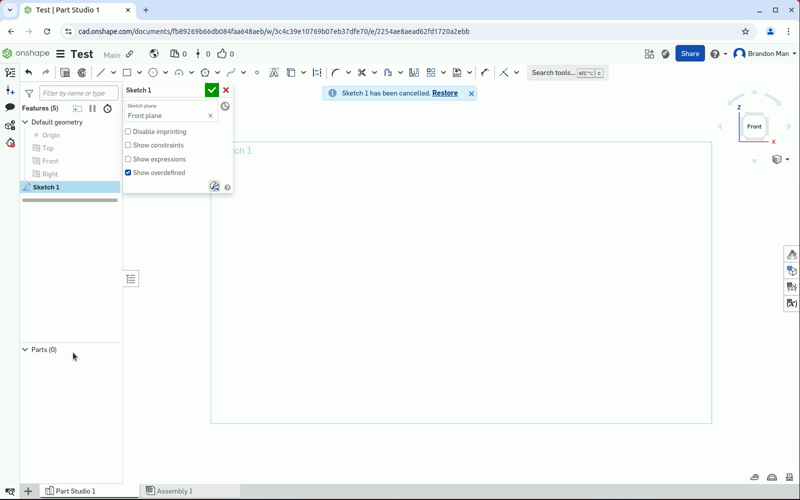
key(y)
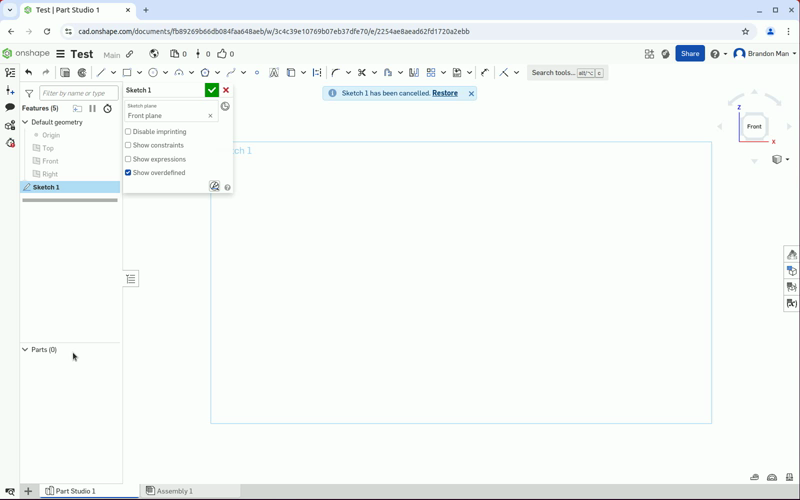
key(c)
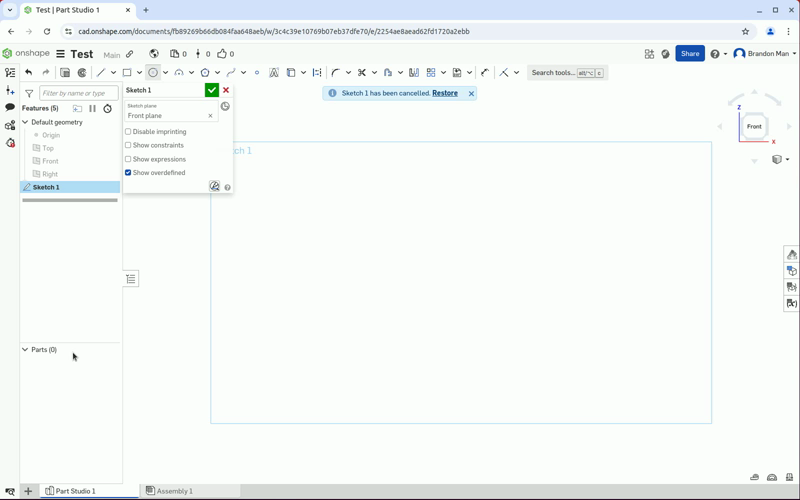
key_down(shift)
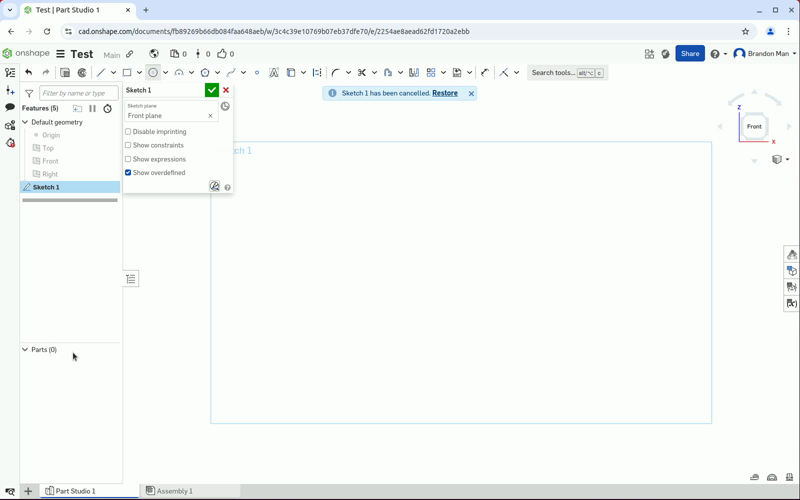
mouse_move(460, 282)
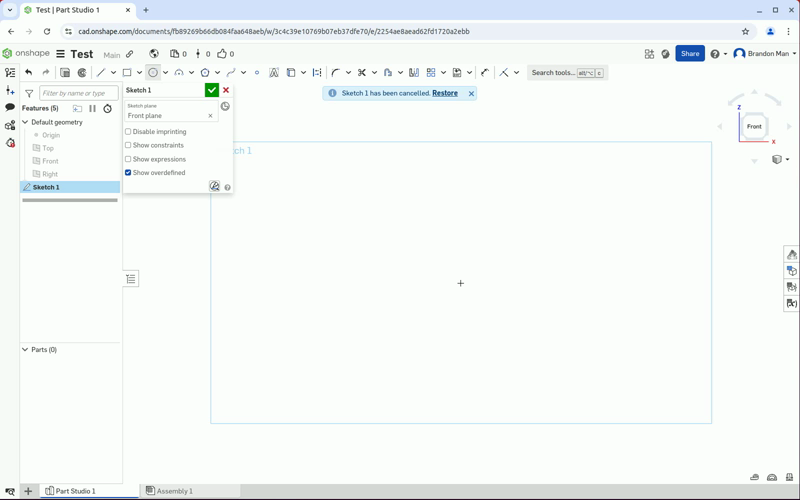
click(460, 282)
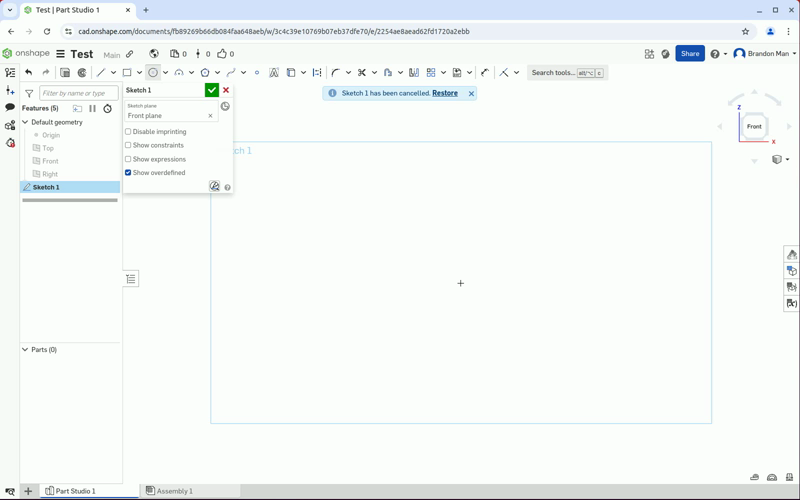
key_up(shift)
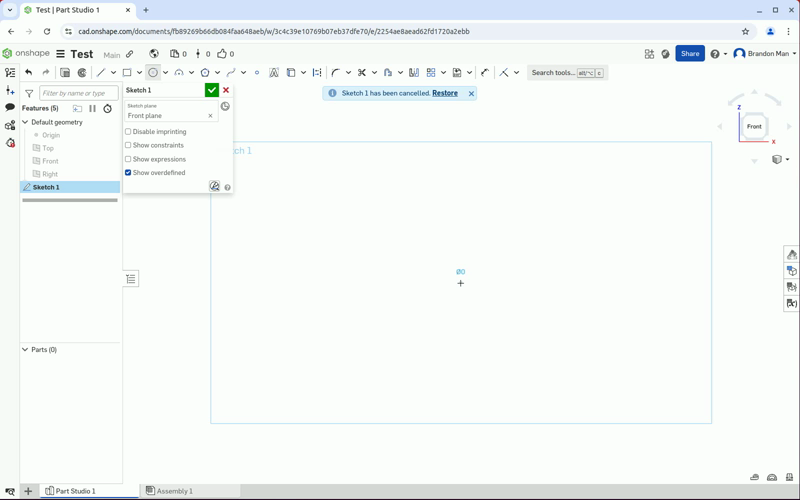
mouse_move(463, 282)
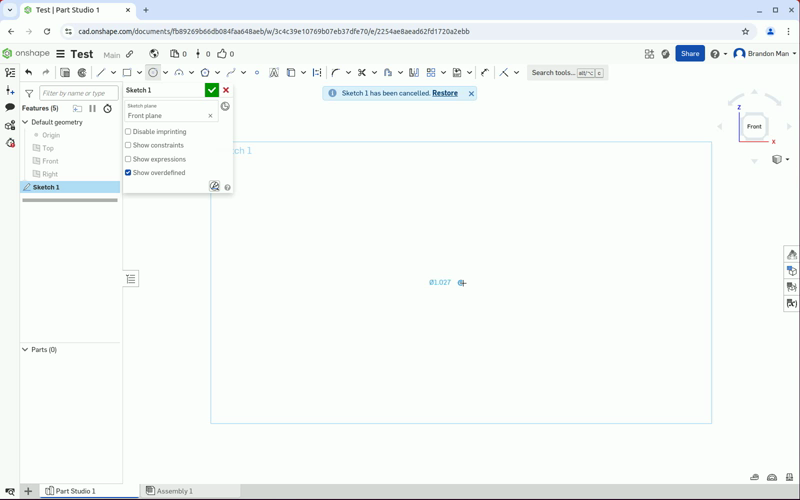
scroll(6)
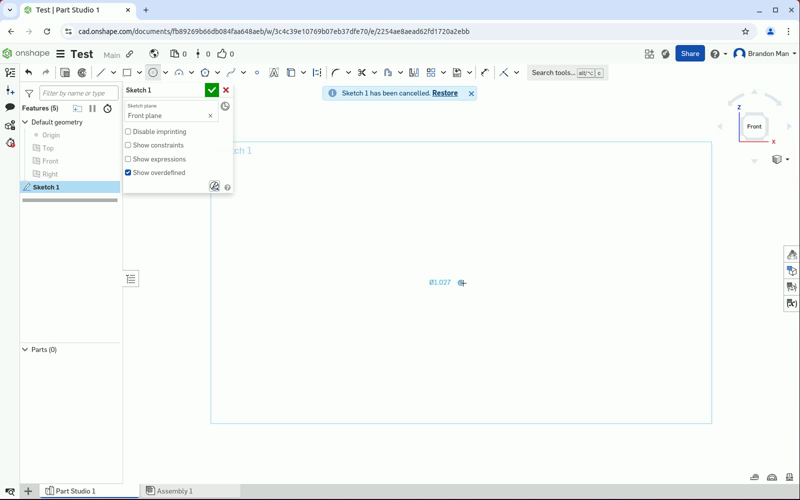
scroll(6)
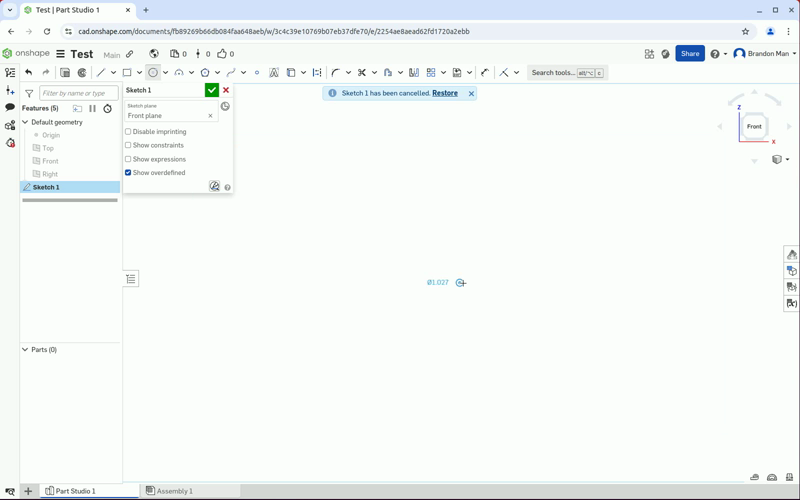
scroll(6)
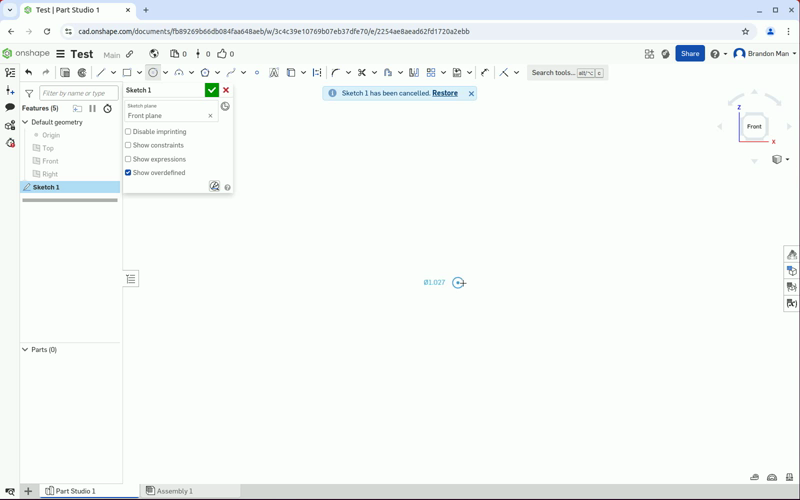
scroll(6)
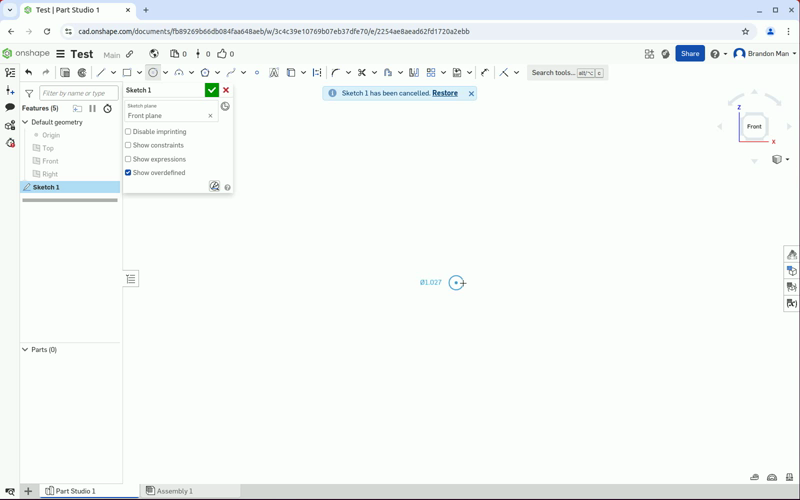
scroll(6)
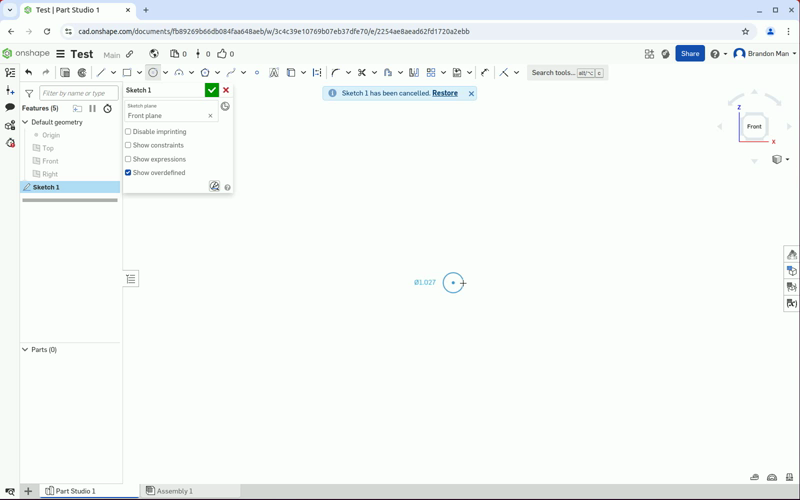
scroll(6)
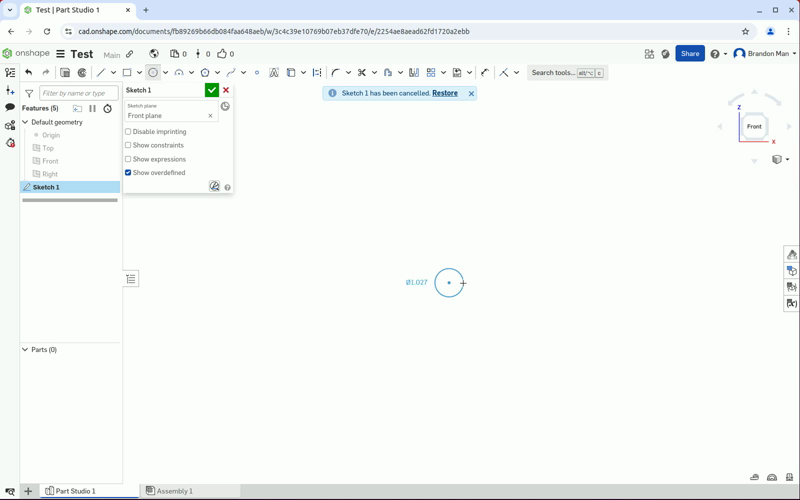
scroll(6)
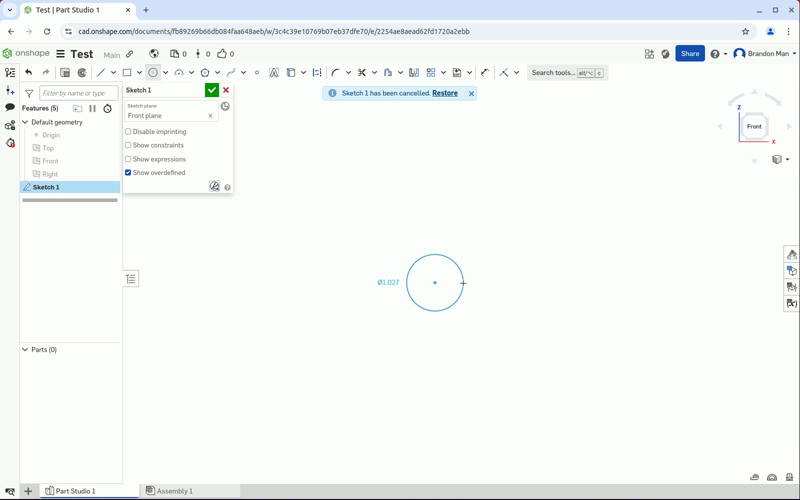
click(463, 282)
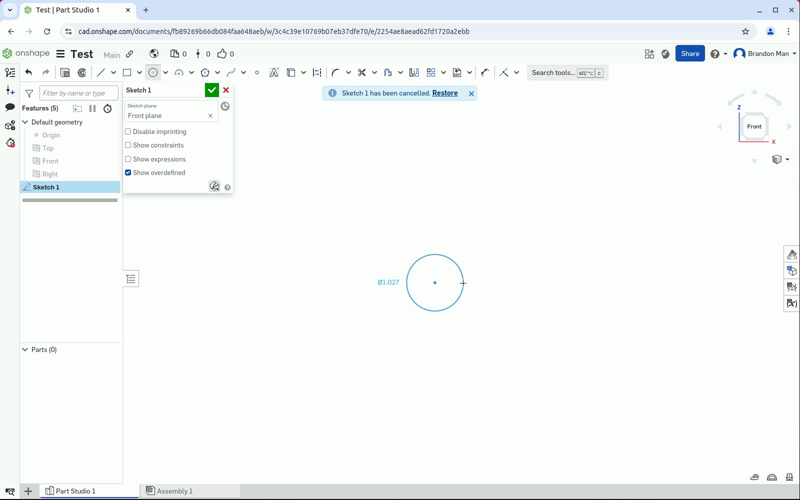
scroll(-6)
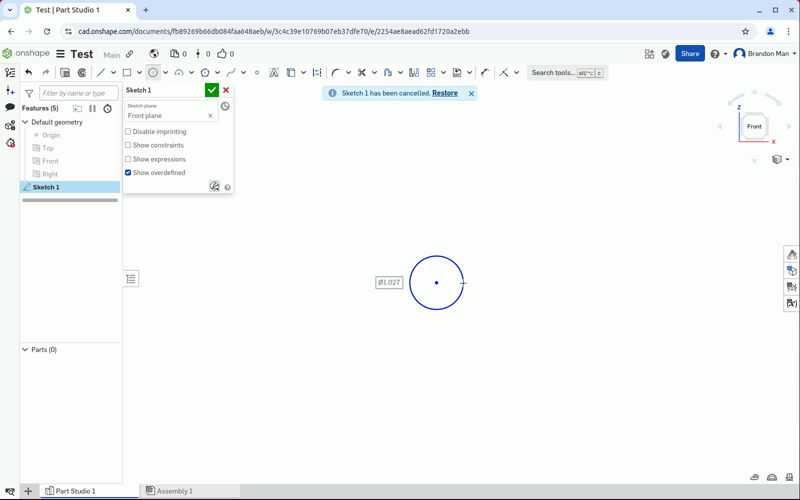
scroll(-6)
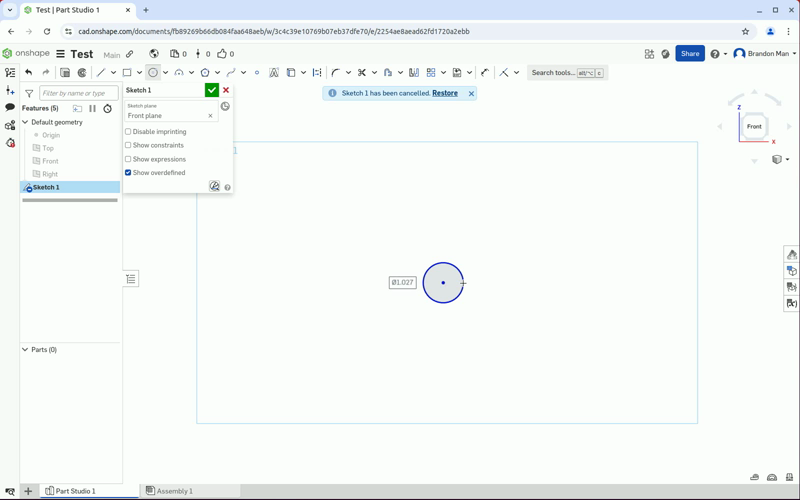
scroll(-6)
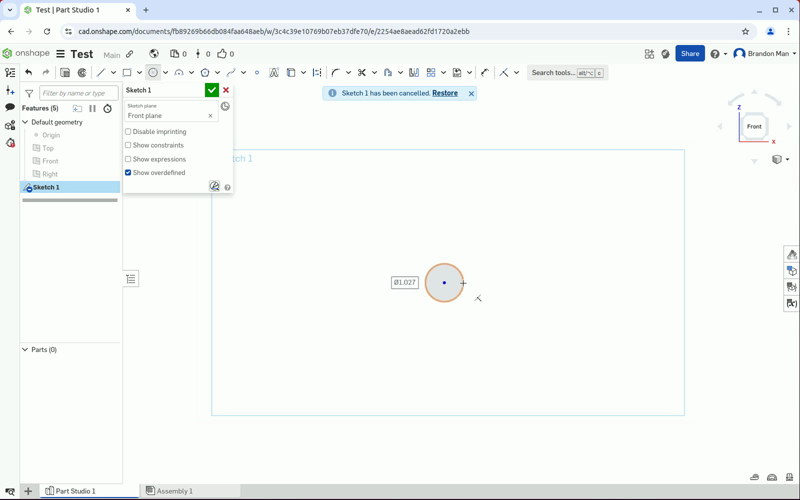
scroll(-6)
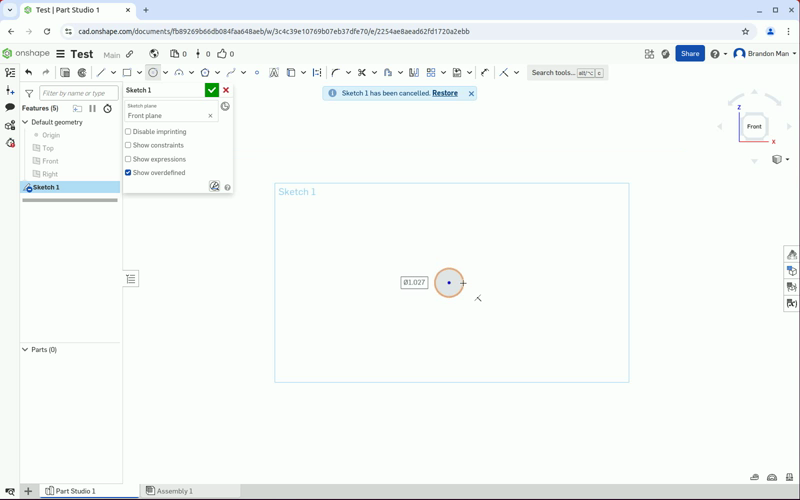
scroll(-6)
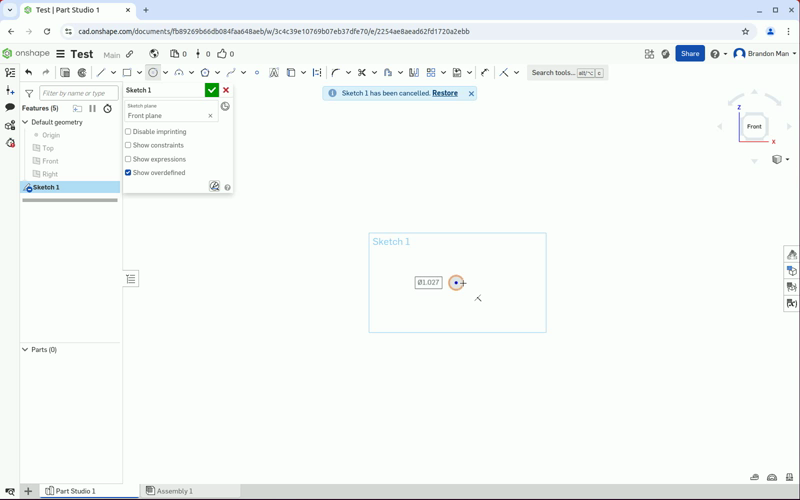
scroll(-6)
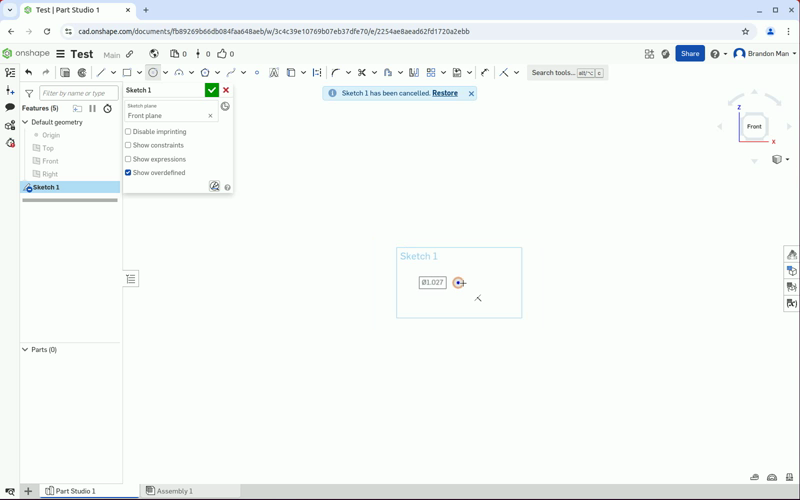
scroll(-6)
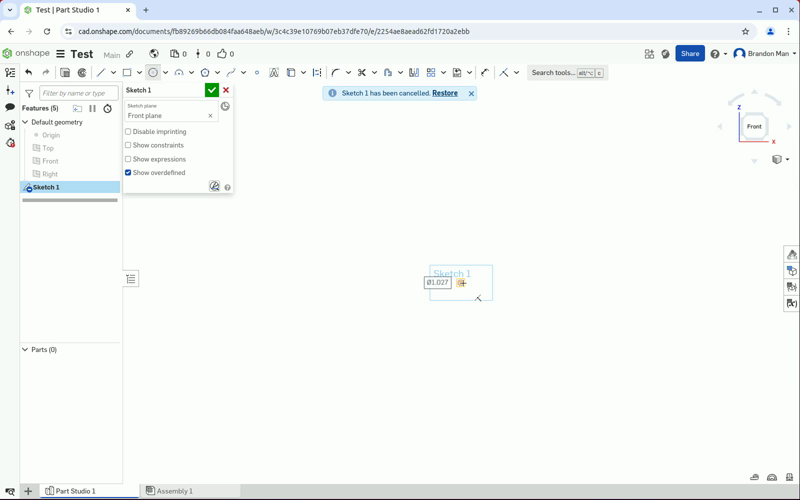
key(esc)
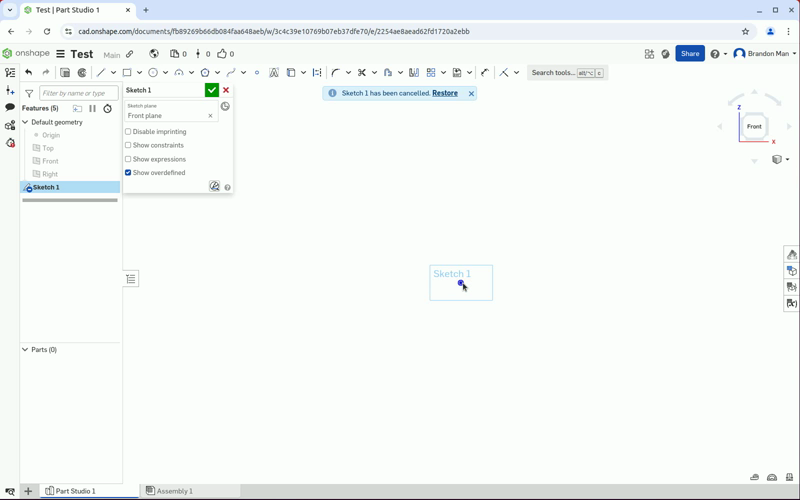
key(c)
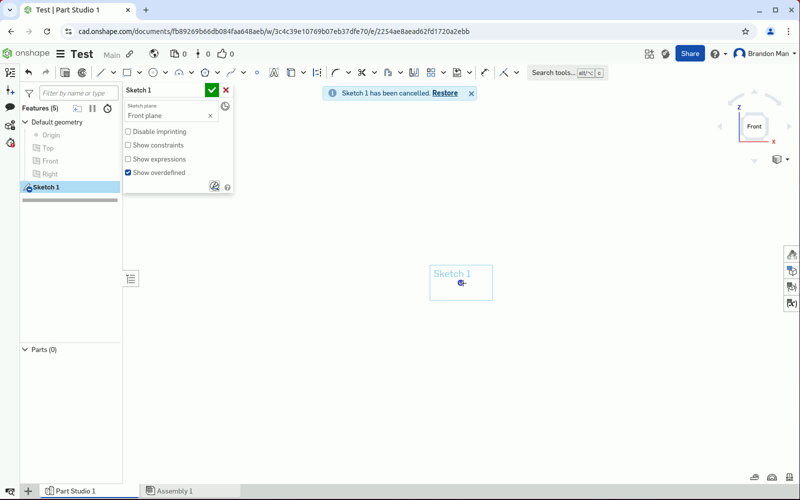
key_down(shift)
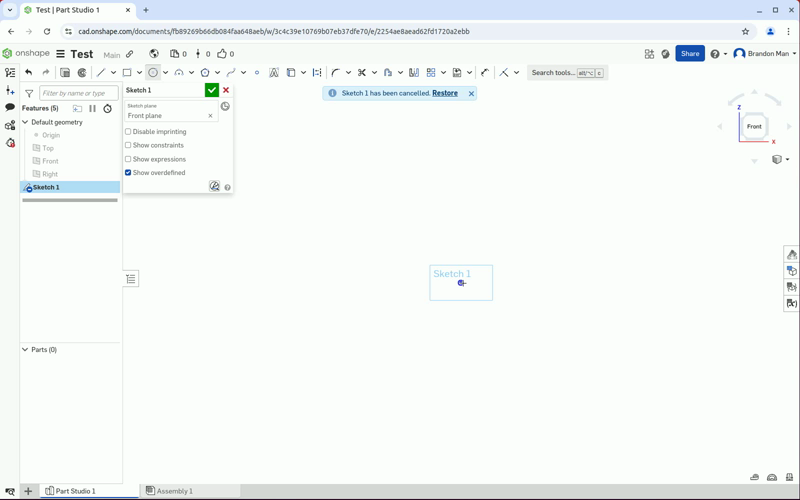
mouse_move(460, 282)
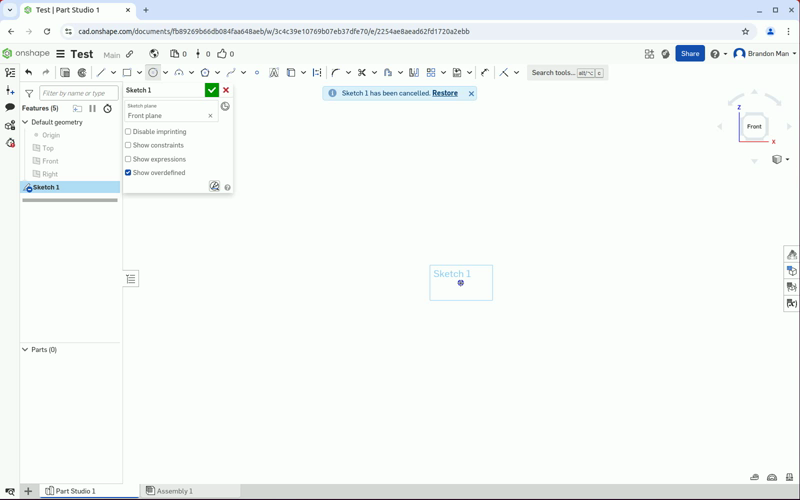
scroll(6)
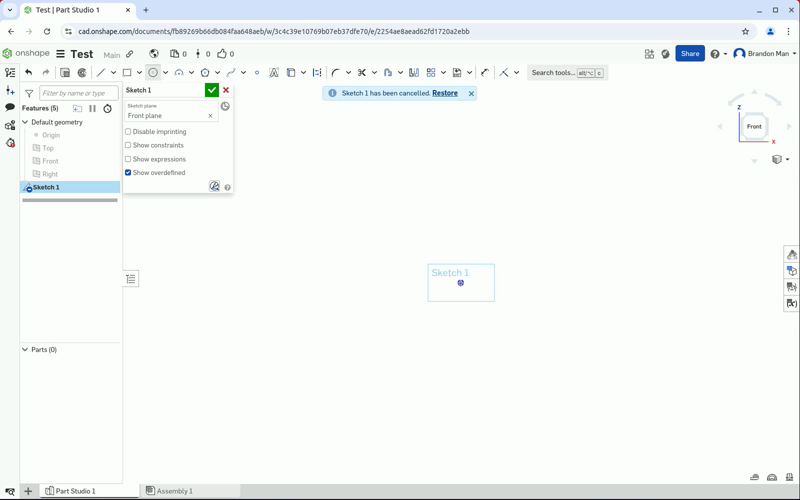
scroll(6)
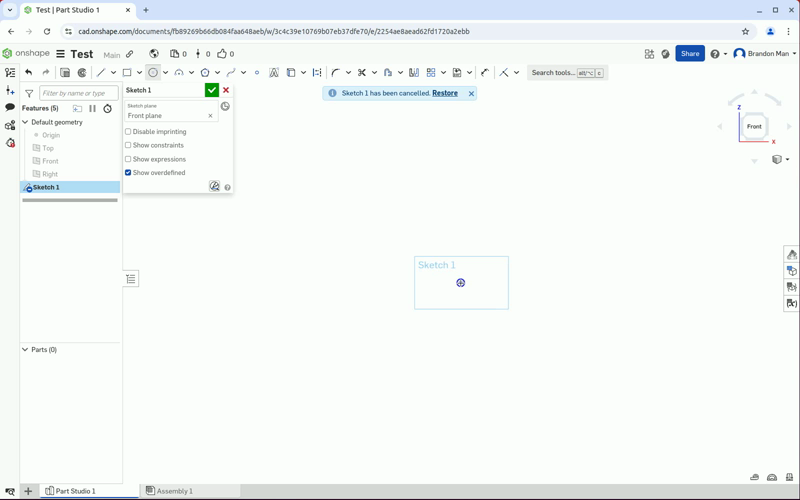
scroll(6)
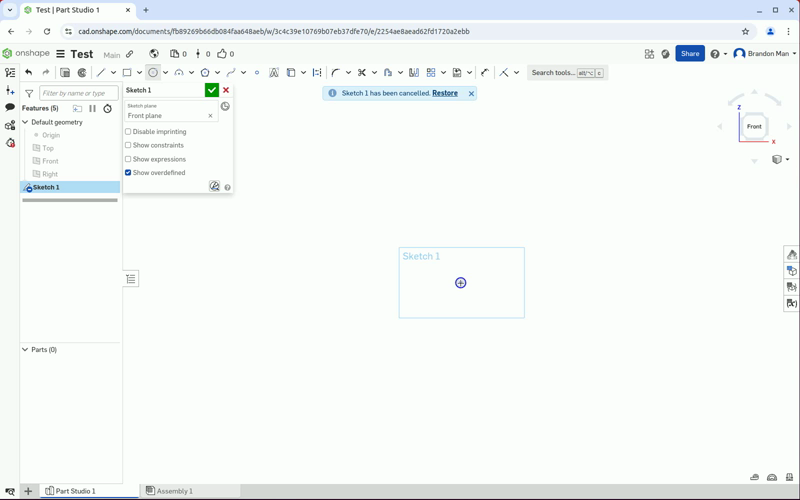
scroll(6)
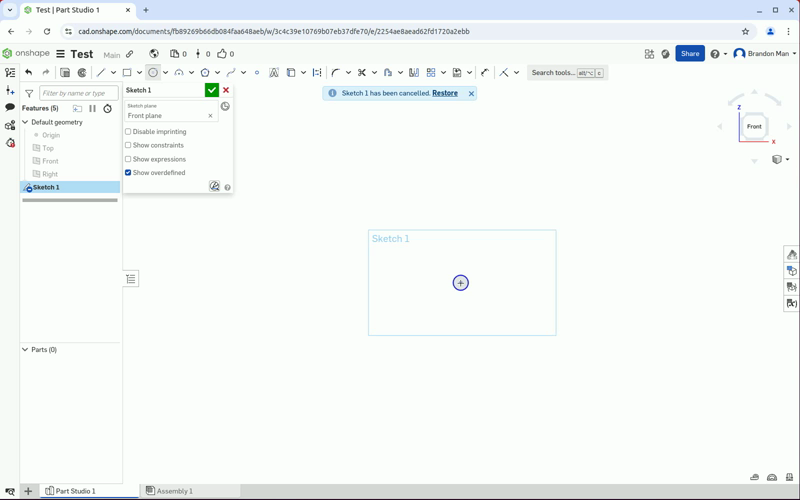
scroll(6)
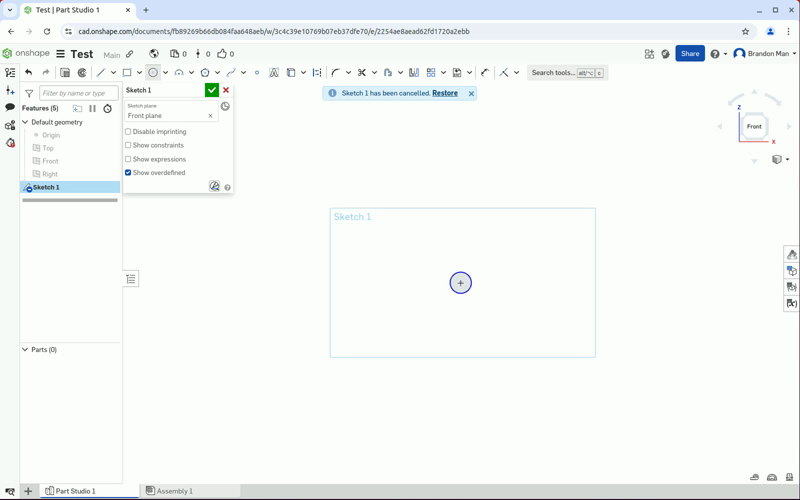
scroll(6)
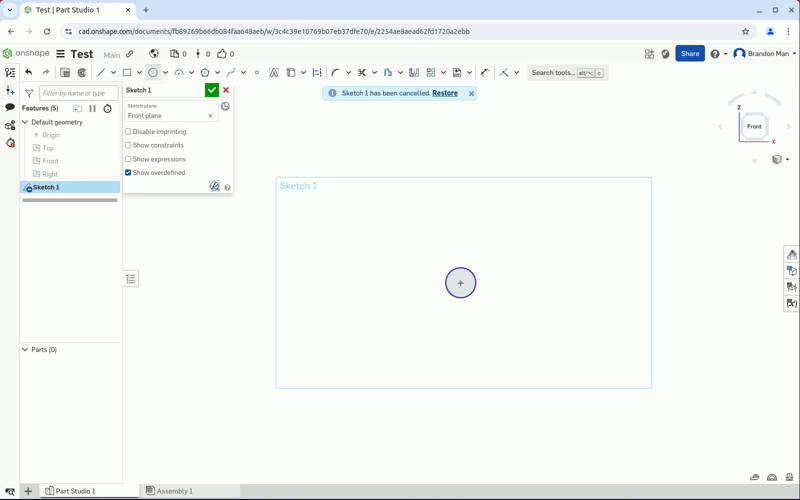
scroll(6)
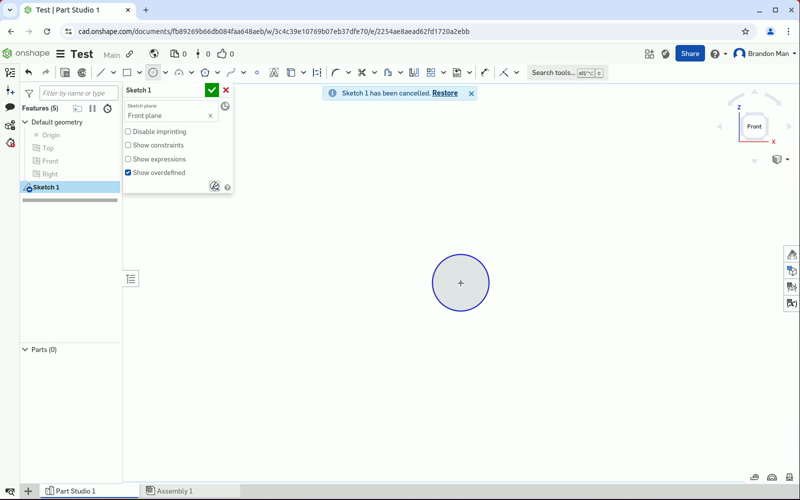
click(460, 282)
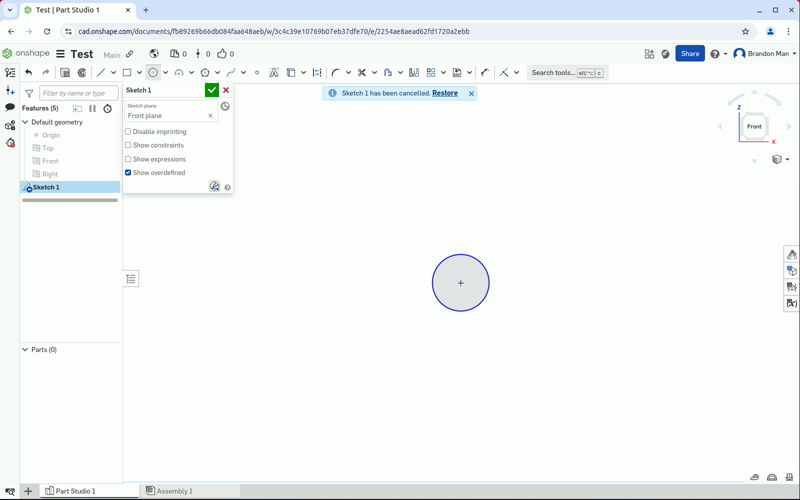
scroll(-6)
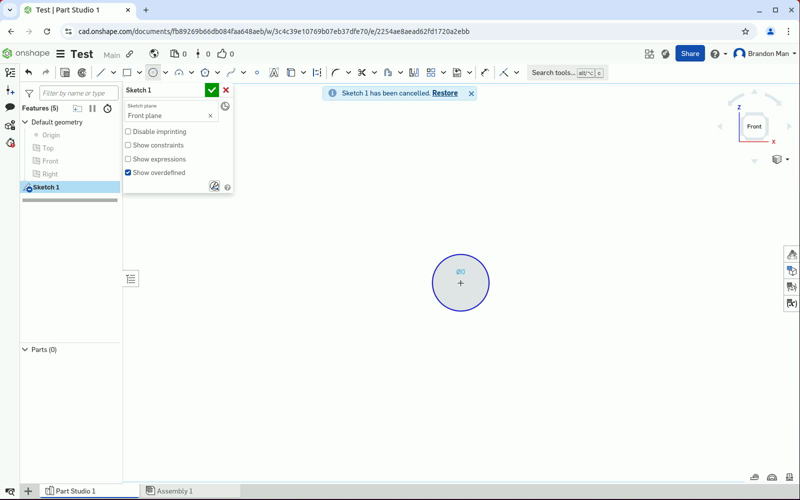
scroll(-6)
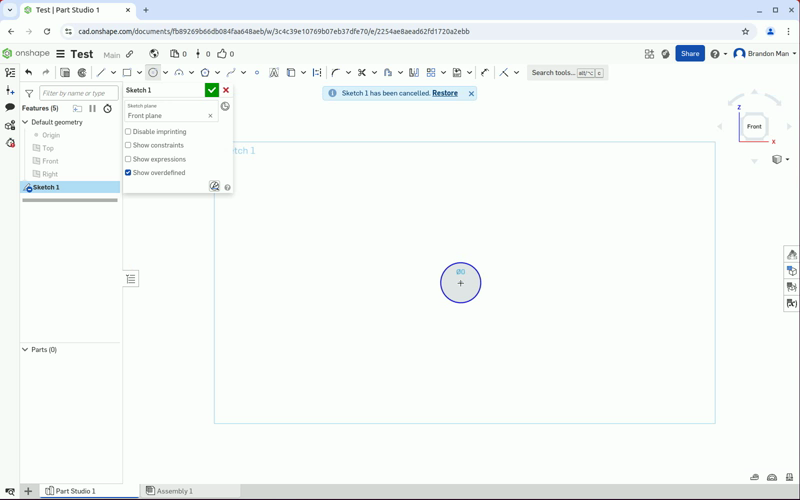
scroll(-6)
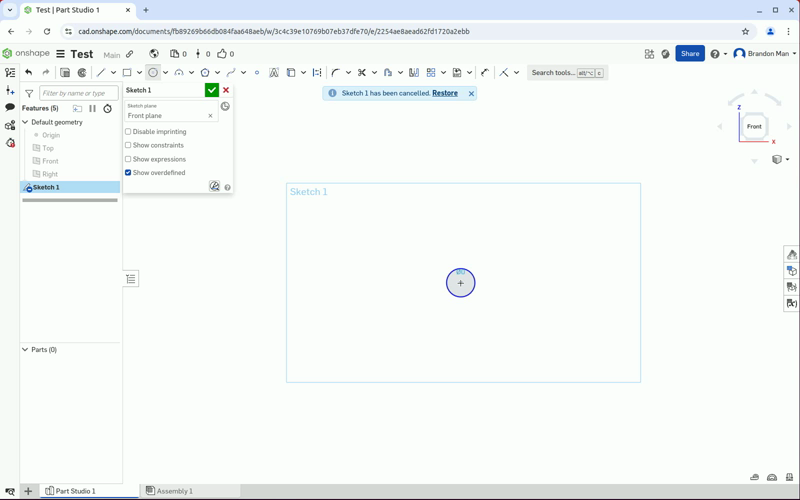
scroll(-6)
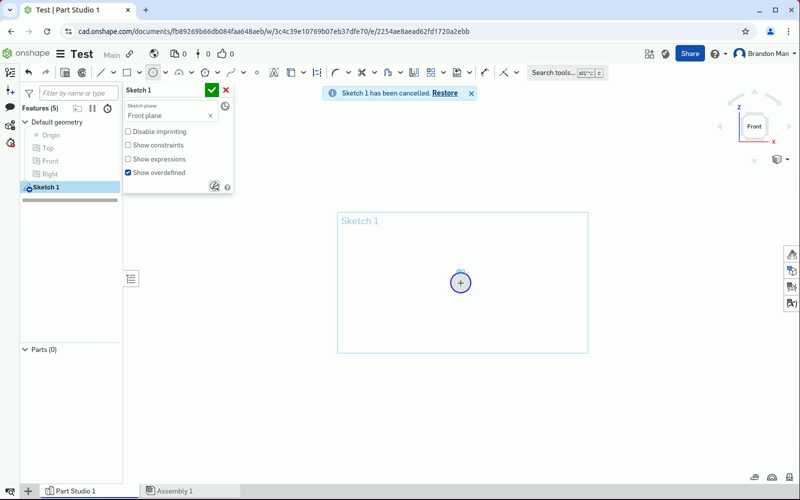
scroll(-6)
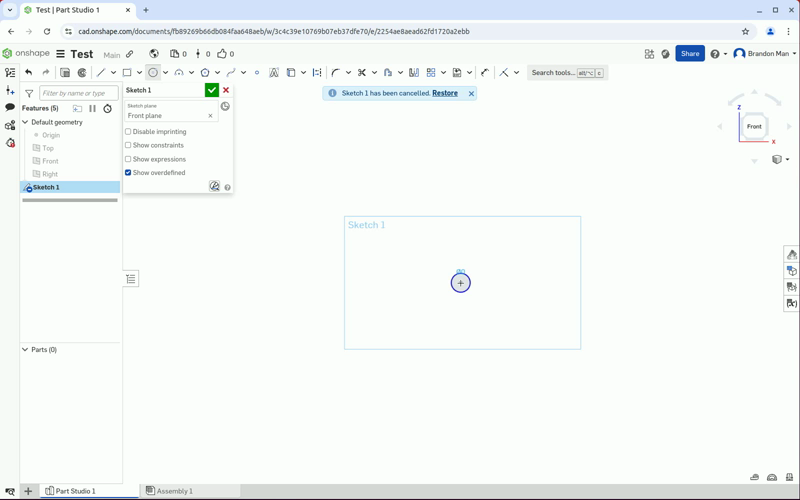
scroll(-6)
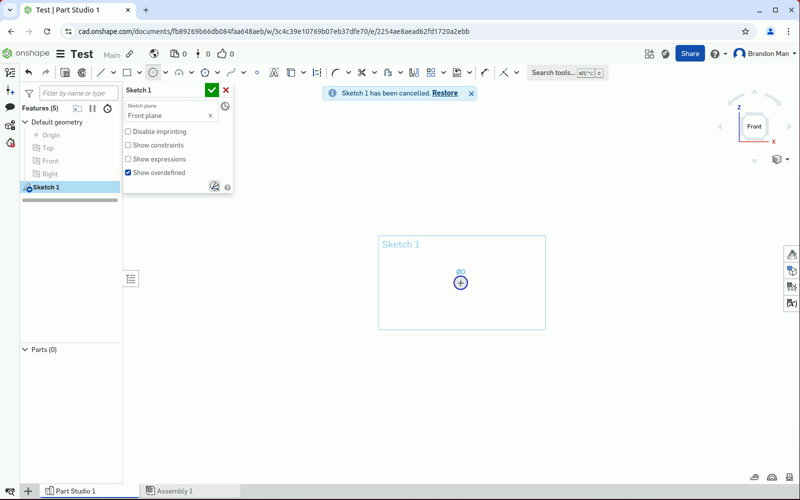
scroll(-6)
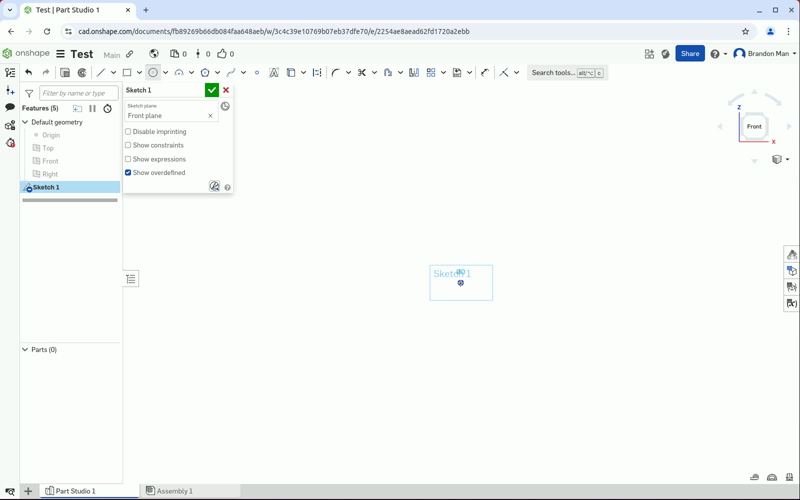
key_up(shift)
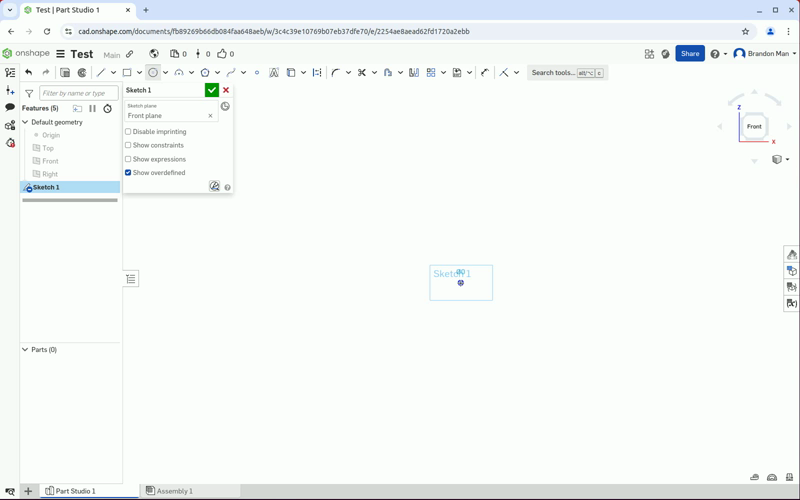
mouse_move(461, 282)
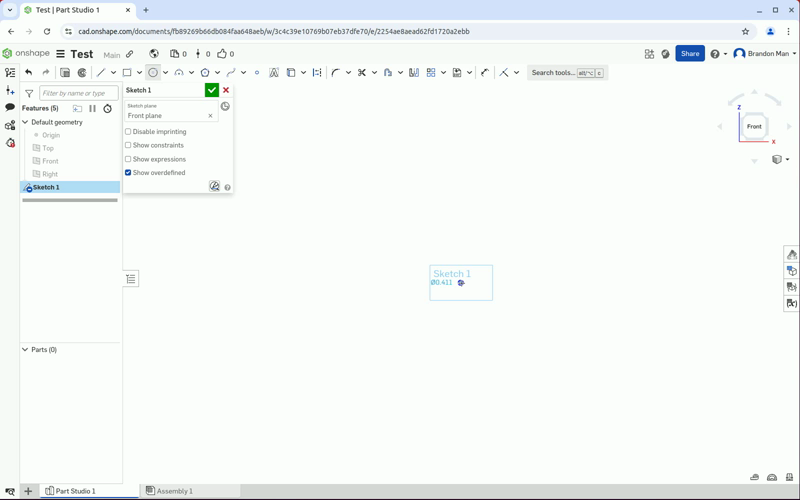
scroll(6)
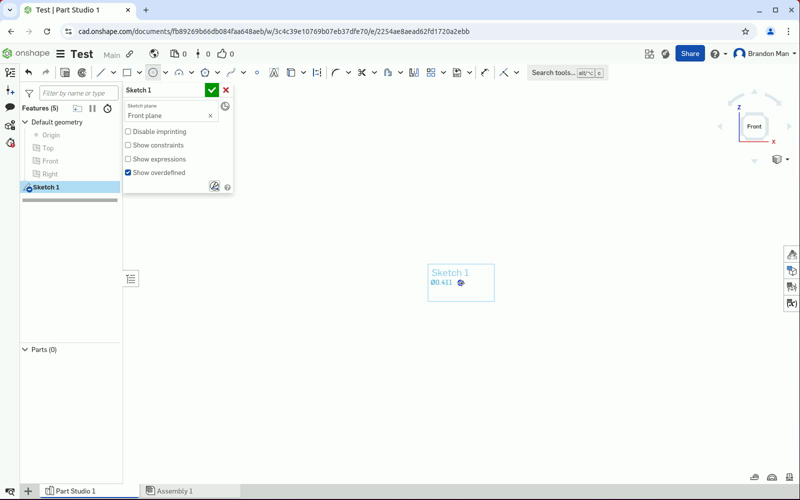
scroll(6)
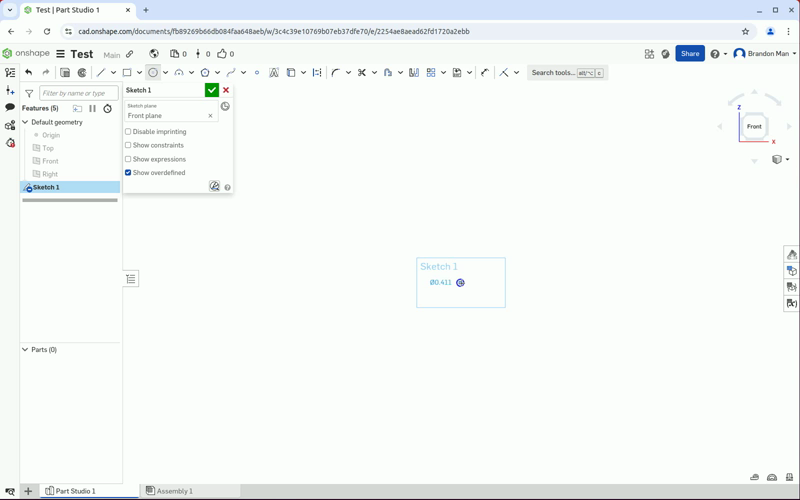
scroll(6)
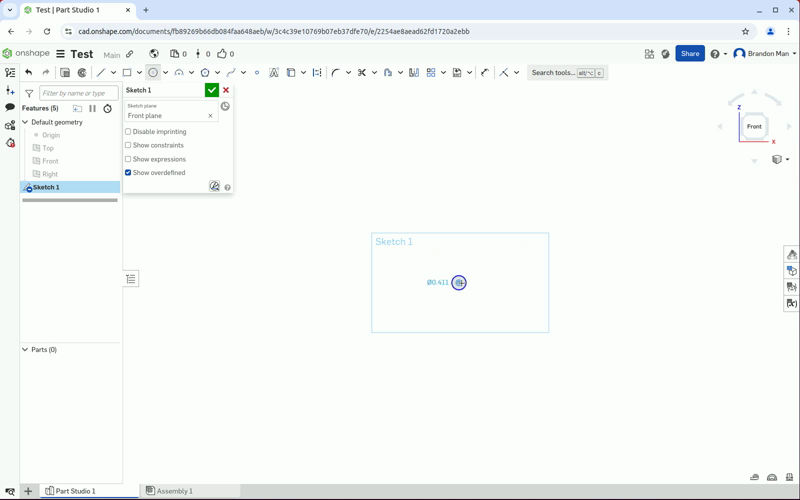
scroll(6)
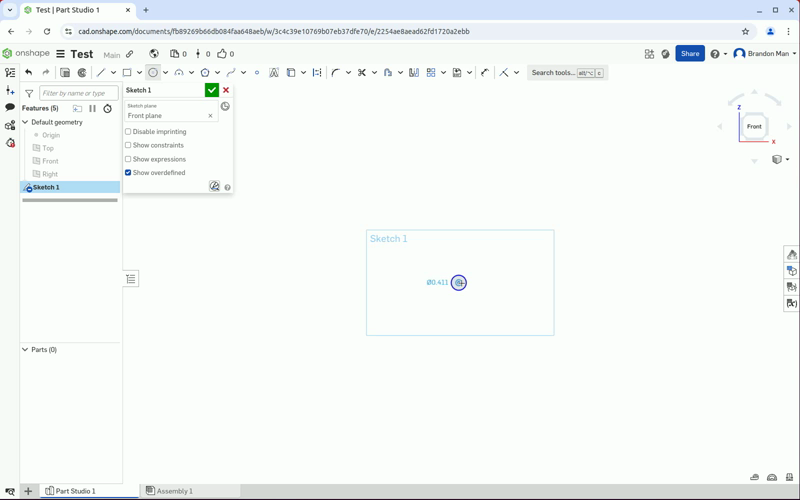
scroll(6)
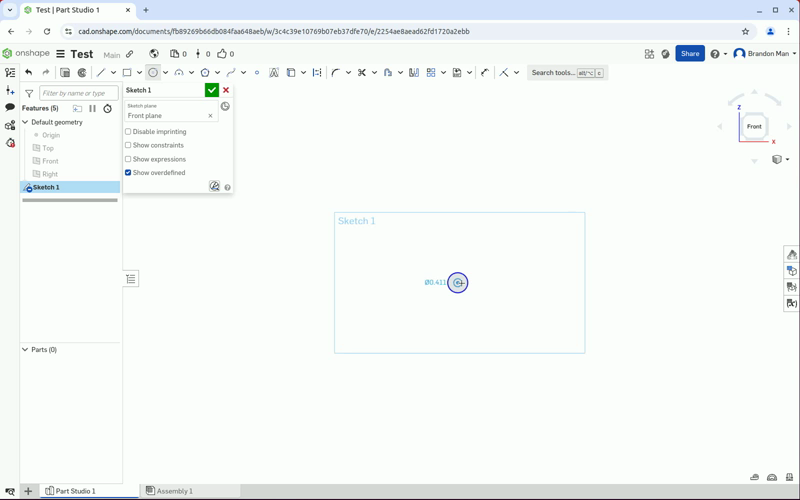
scroll(6)
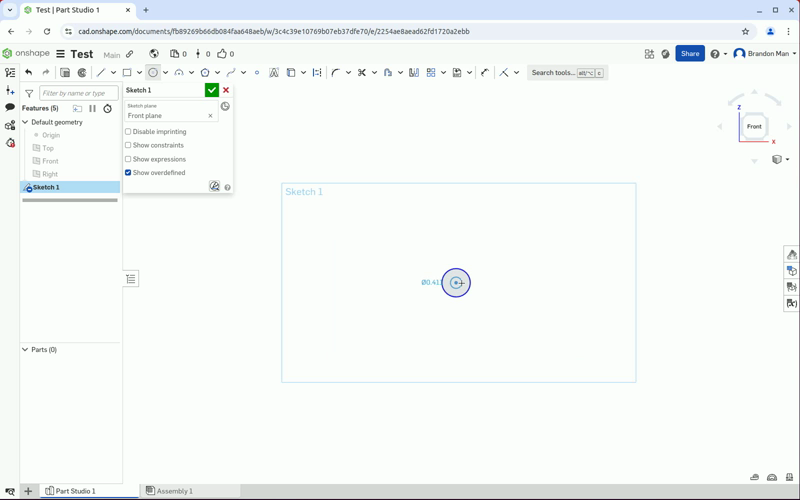
scroll(6)
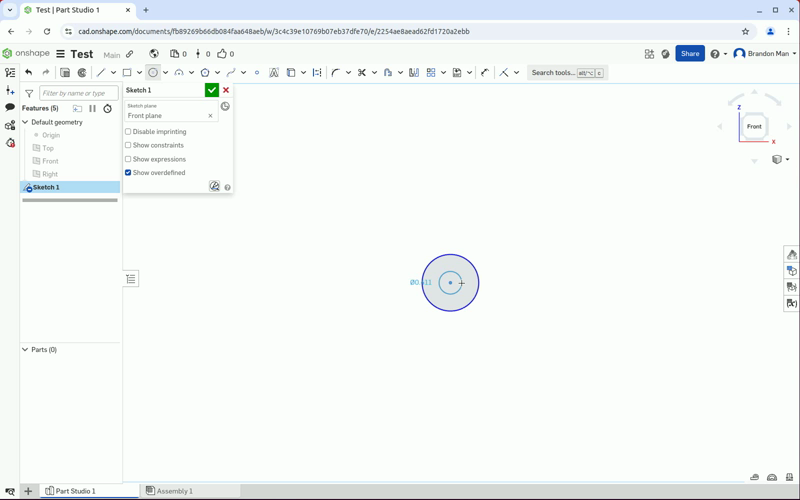
click(461, 282)
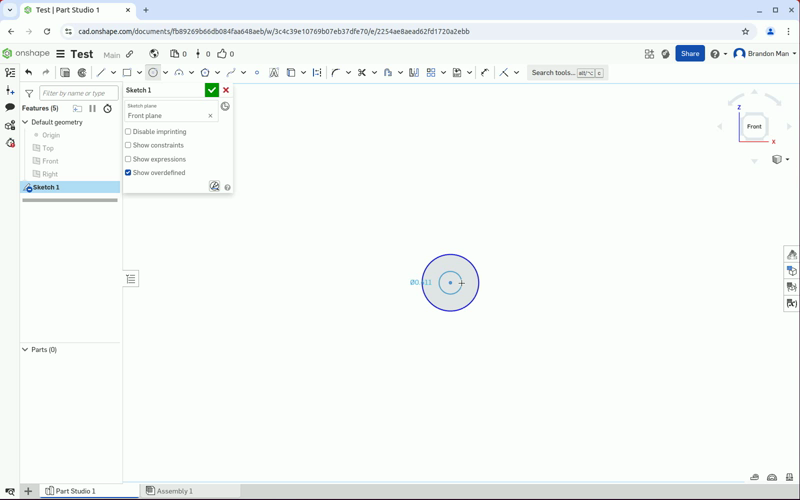
scroll(-6)
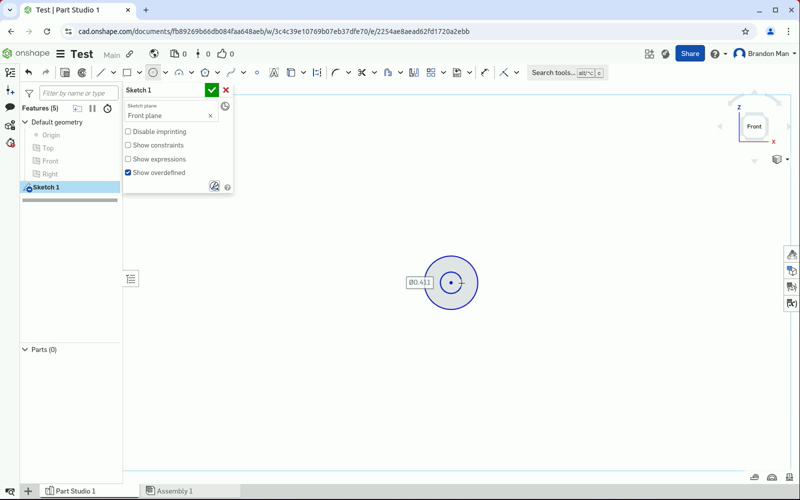
scroll(-6)
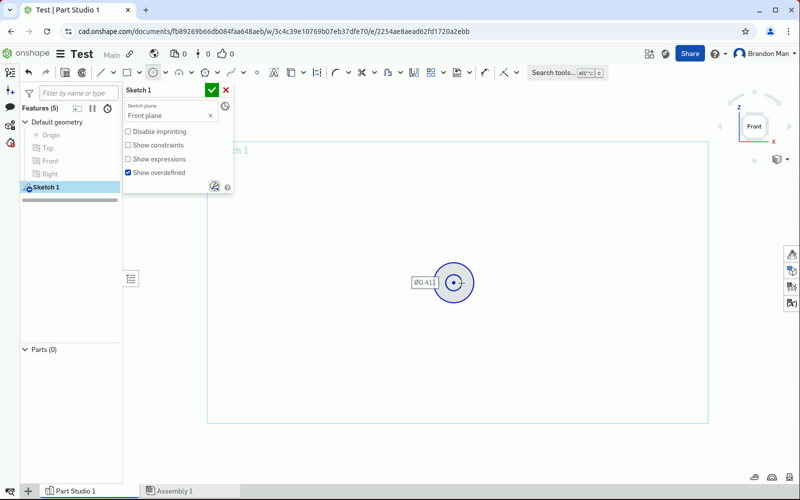
scroll(-6)
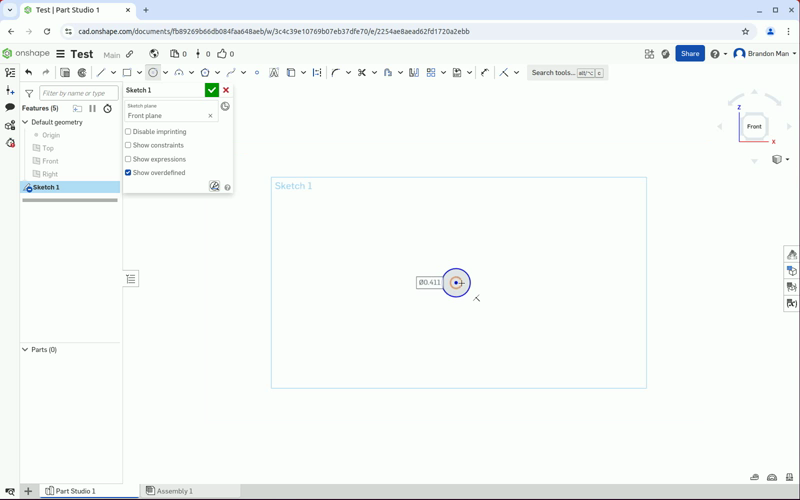
scroll(-6)
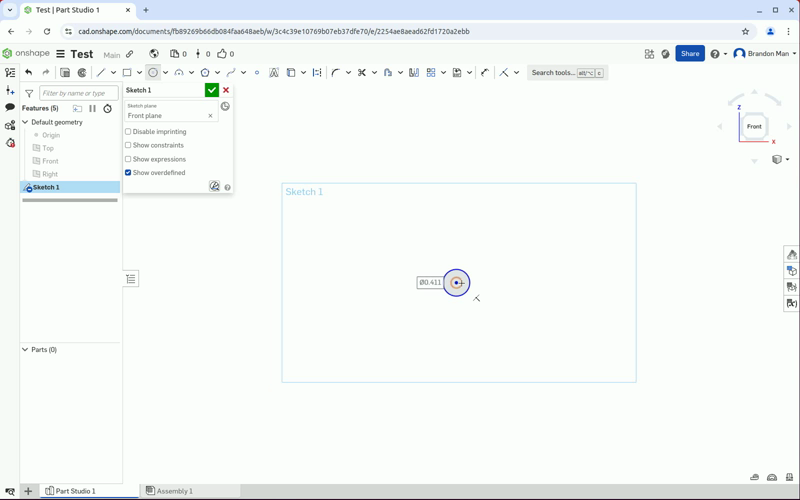
scroll(-6)
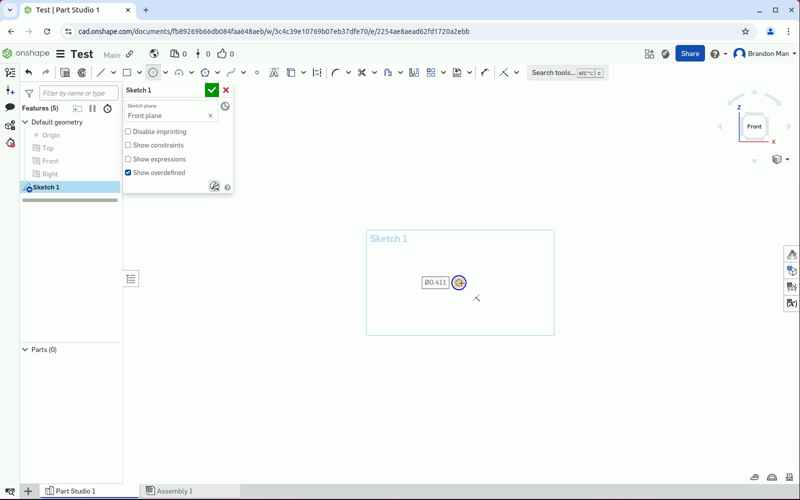
scroll(-6)
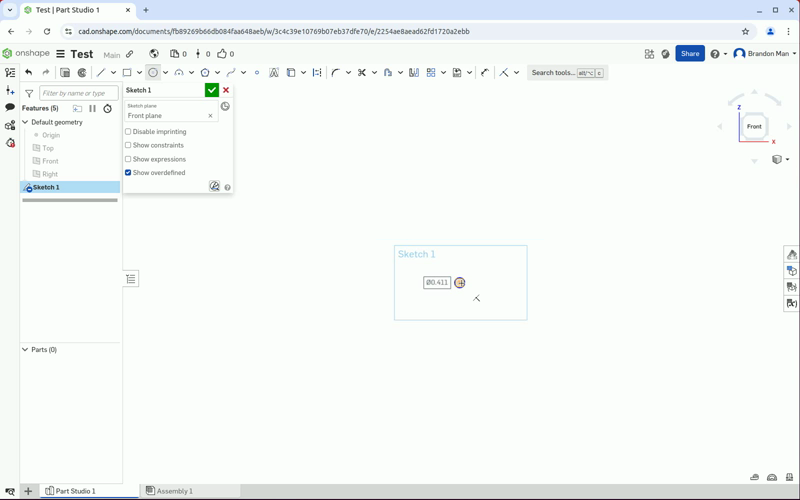
scroll(-6)
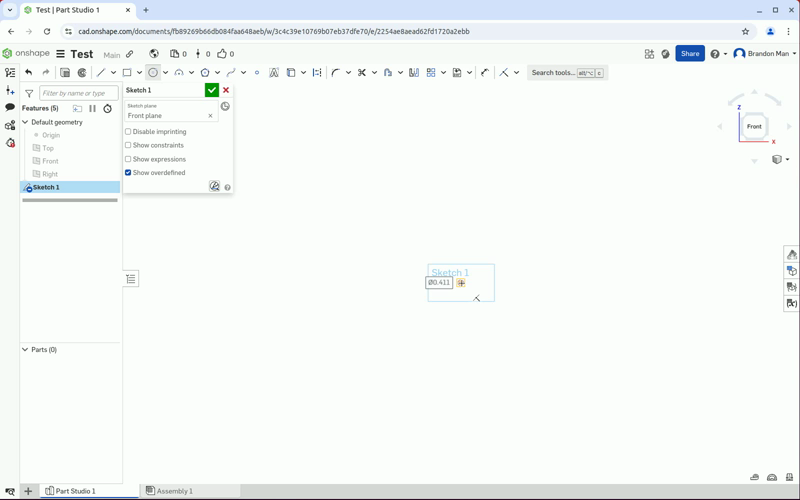
key(esc)
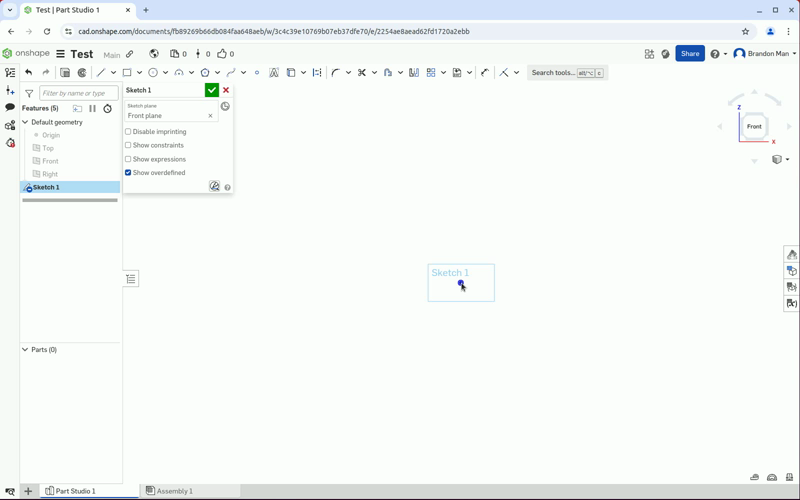
mouse_move(459, 283)
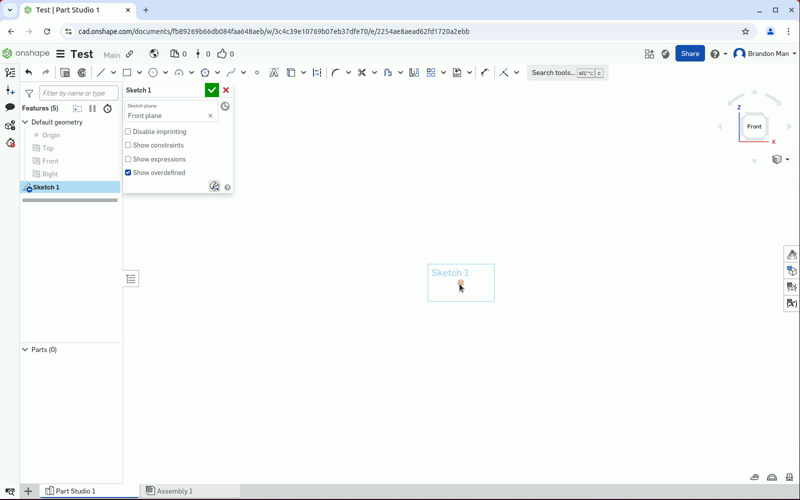
scroll(6)
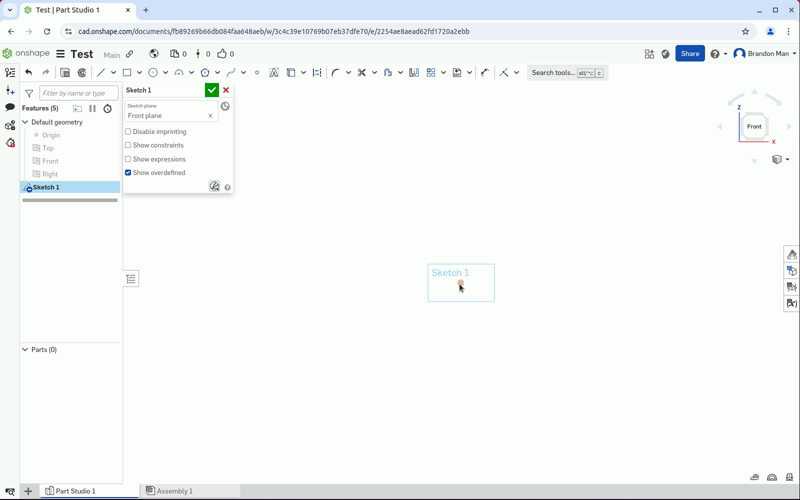
scroll(6)
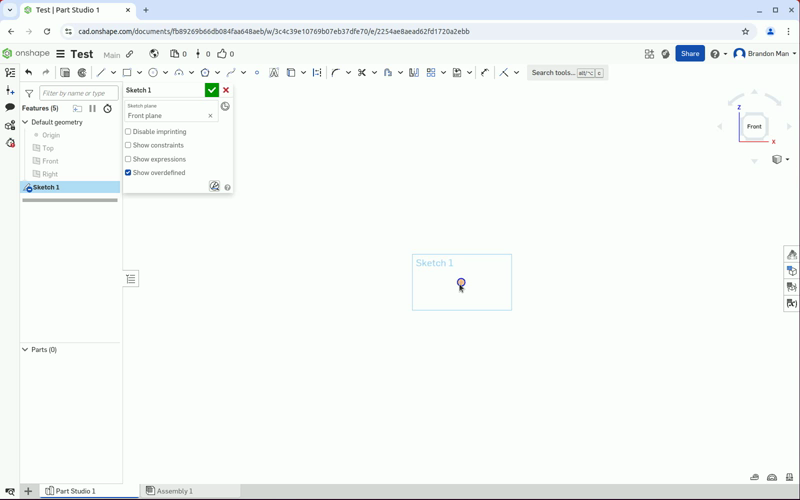
scroll(6)
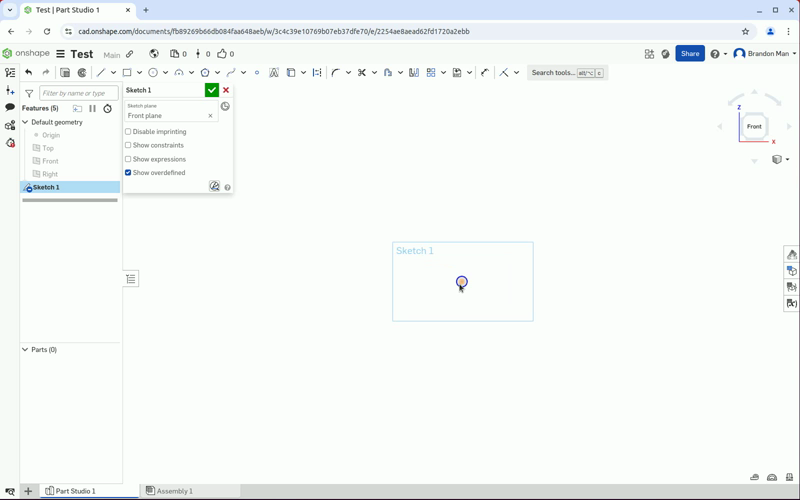
scroll(6)
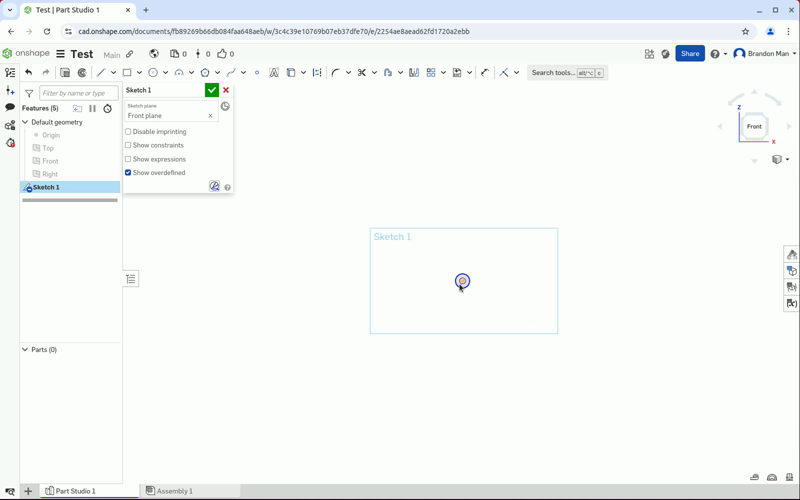
scroll(6)
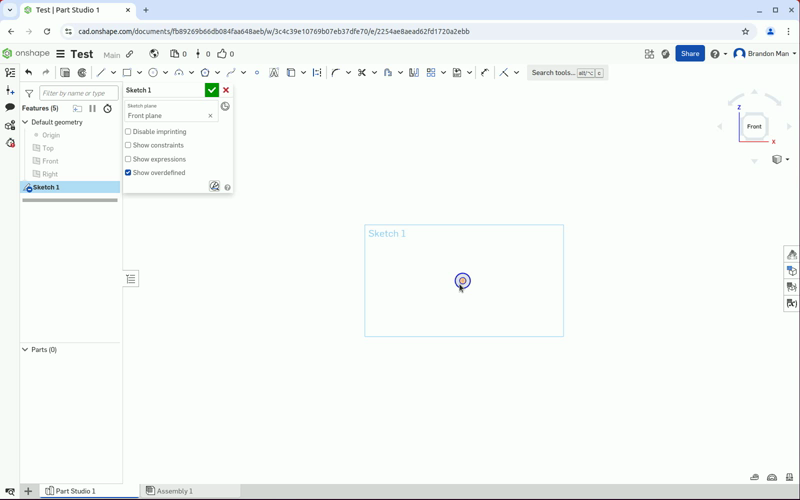
scroll(6)
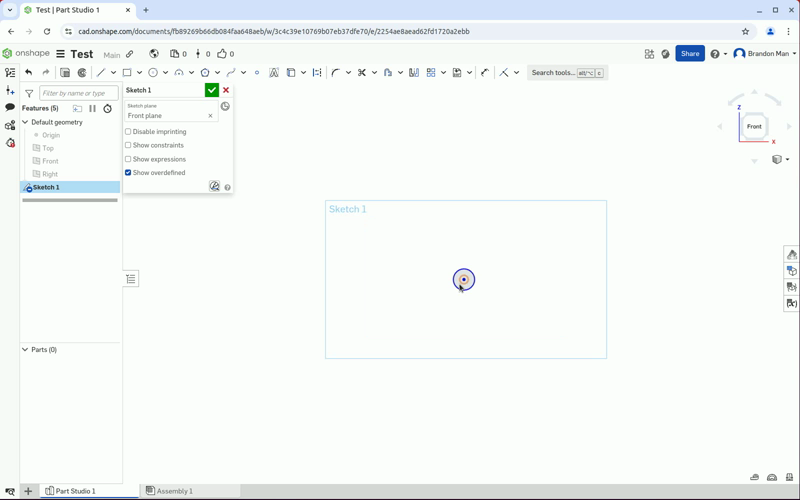
scroll(6)
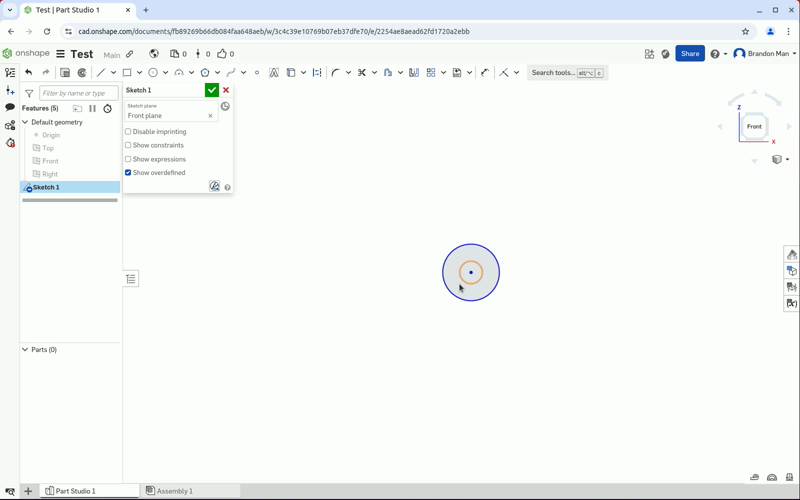
click(459, 283)
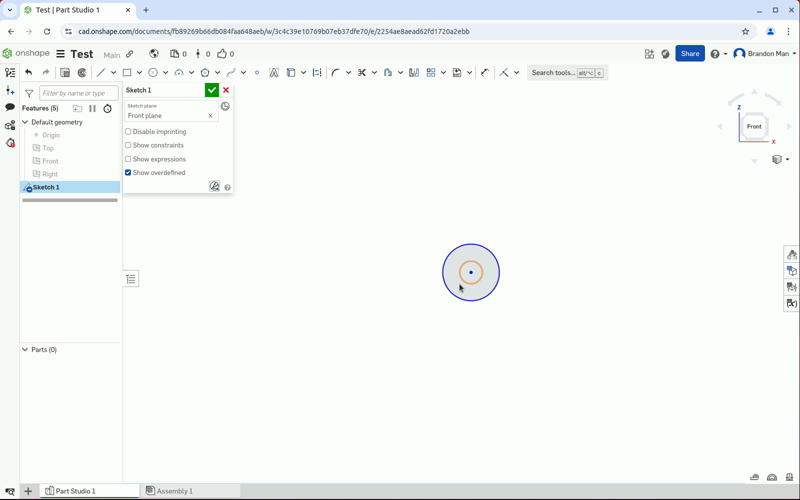
scroll(-6)
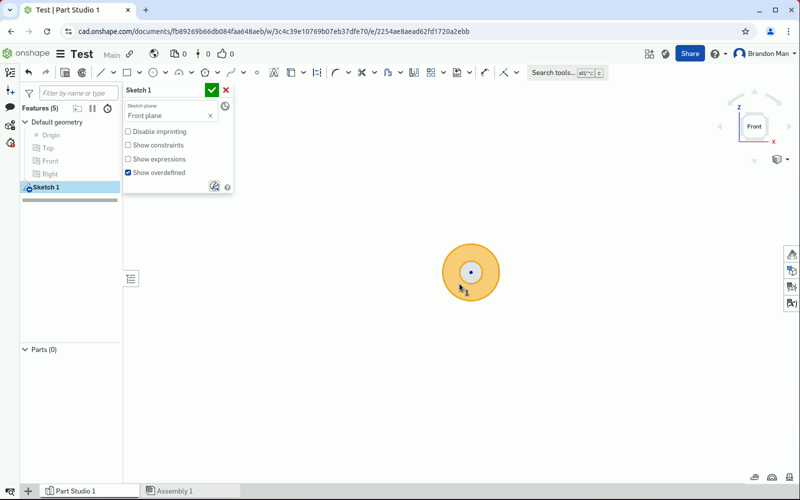
scroll(-6)
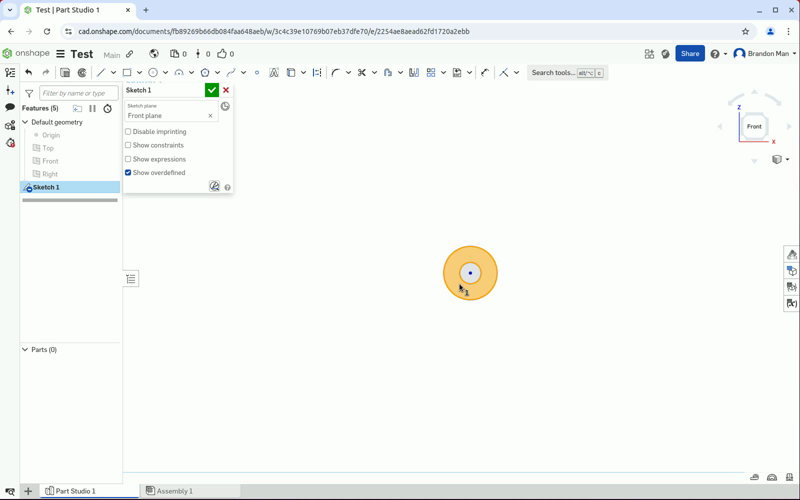
scroll(-6)
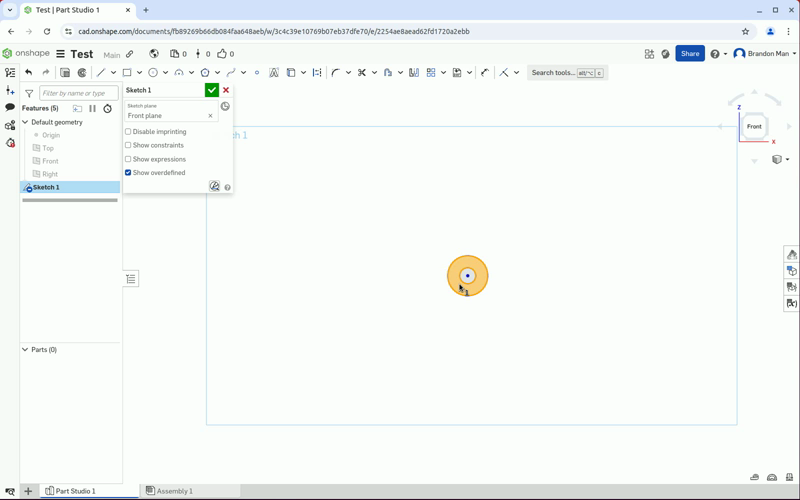
scroll(-6)
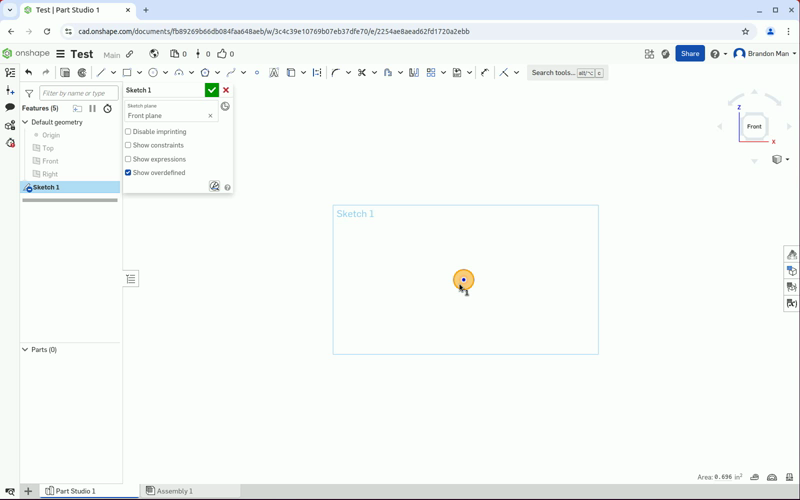
scroll(-6)
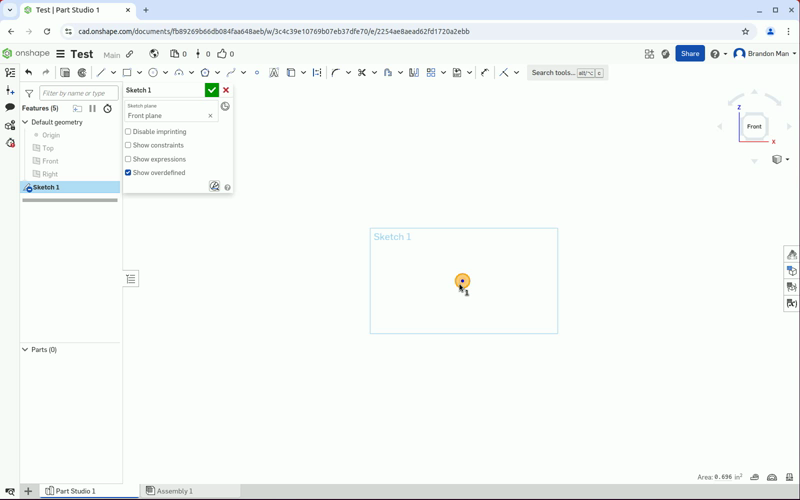
scroll(-6)
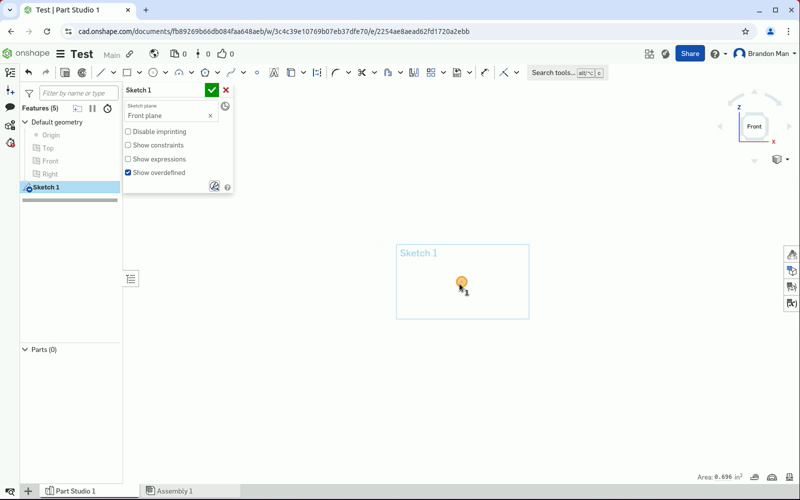
scroll(-6)
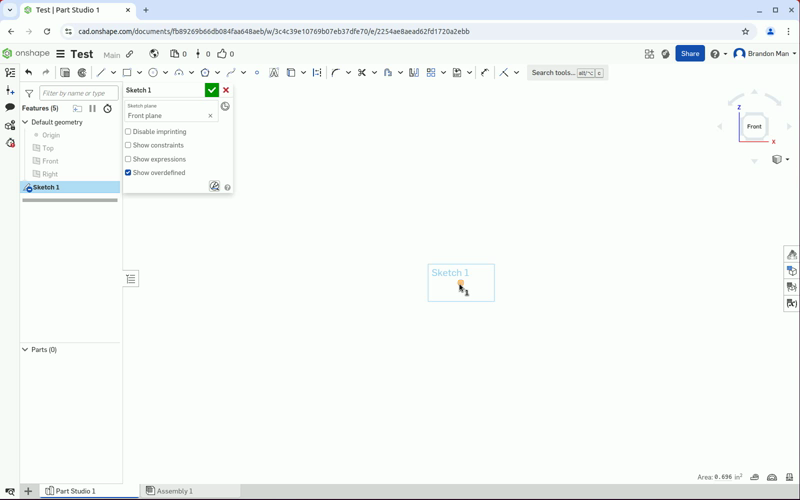
mouse_move(73, 352)
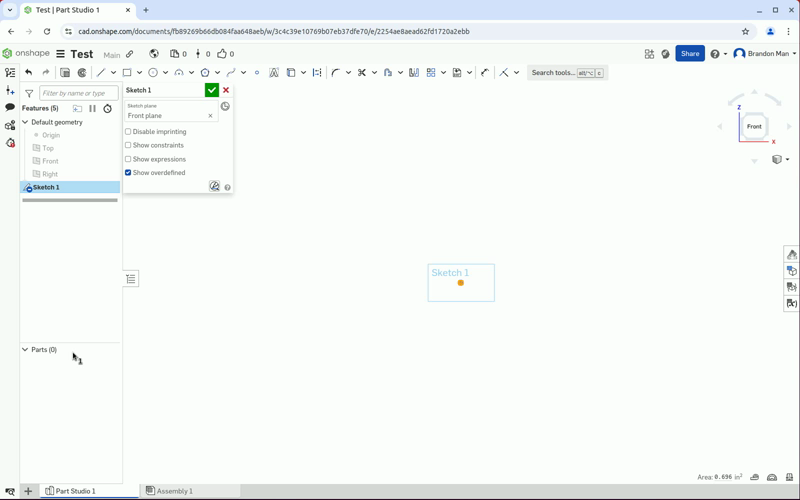
key(shift+y)
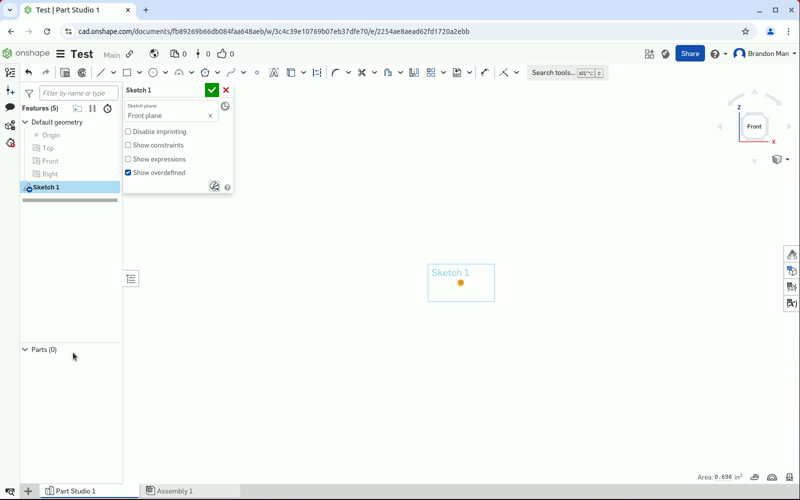
key(shift+e)
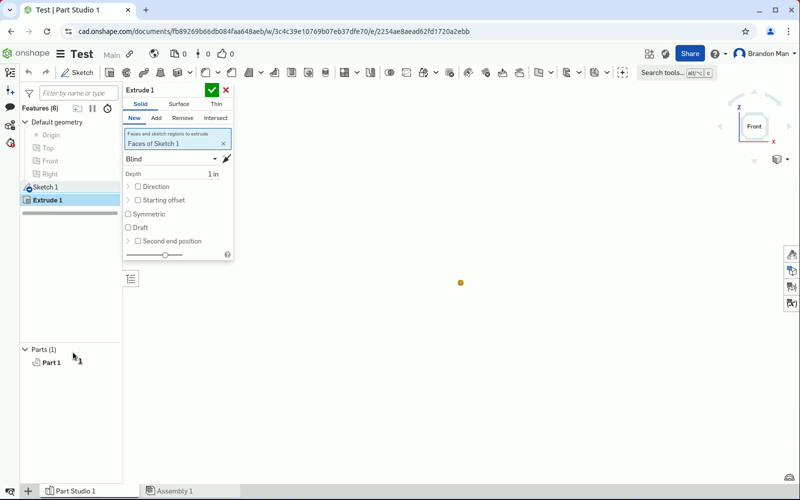
mouse_move(143, 106)
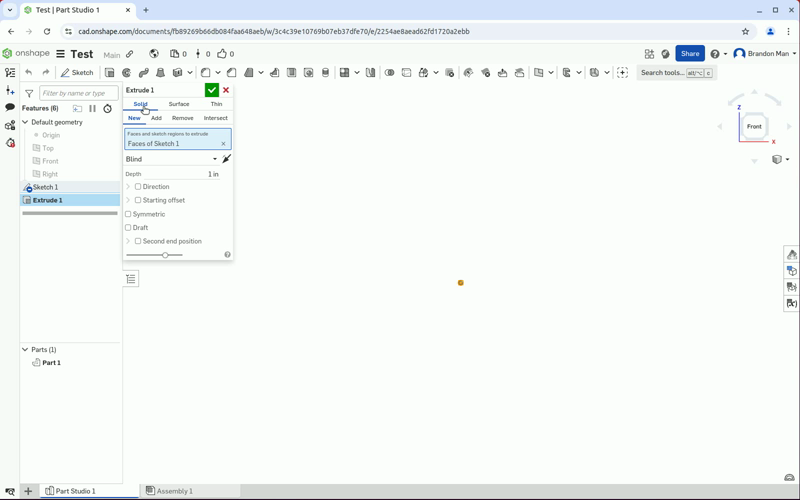
click(143, 106)
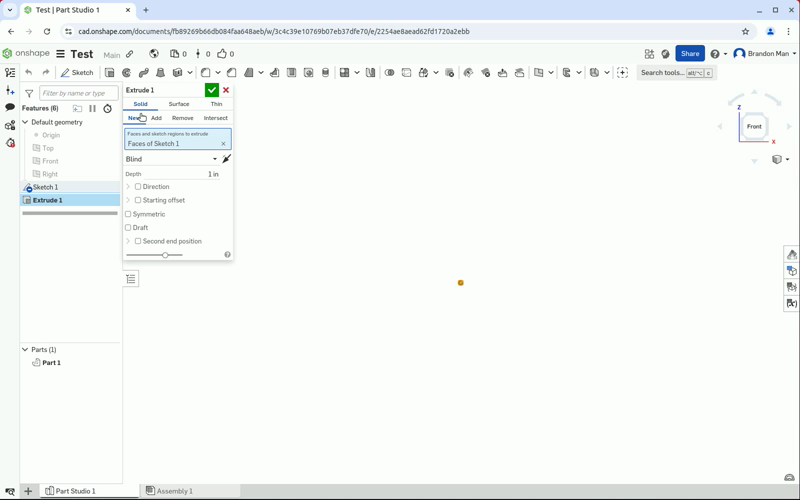
mouse_move(137, 120)
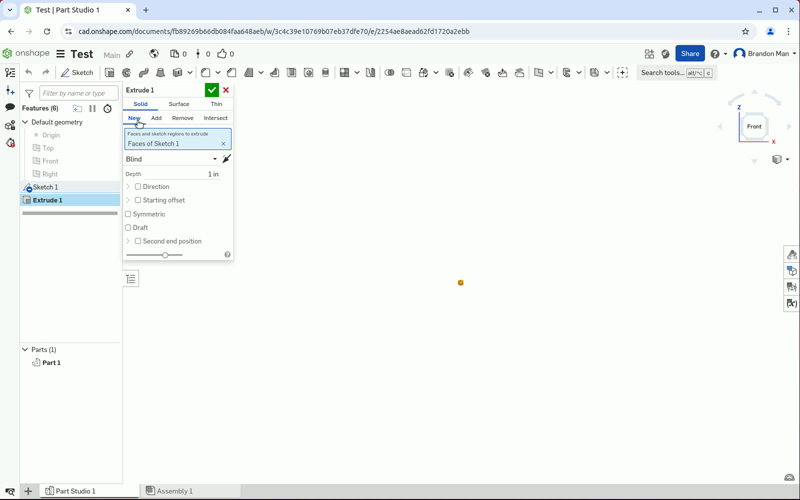
click(137, 120)
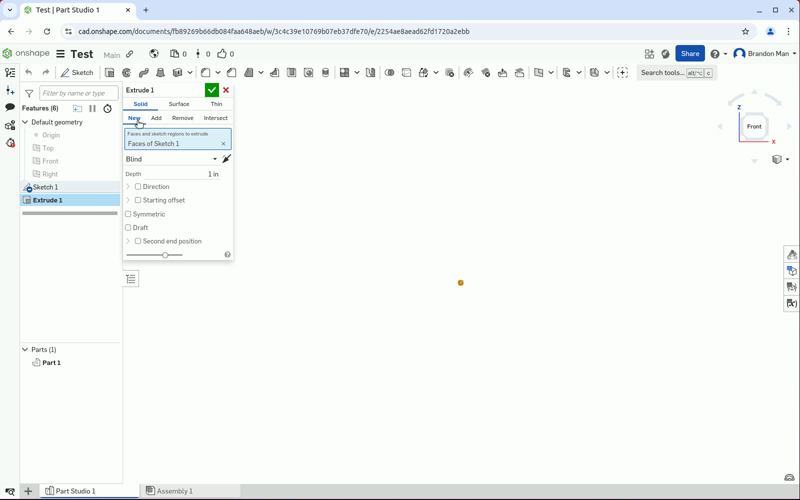
key(tab, 4)
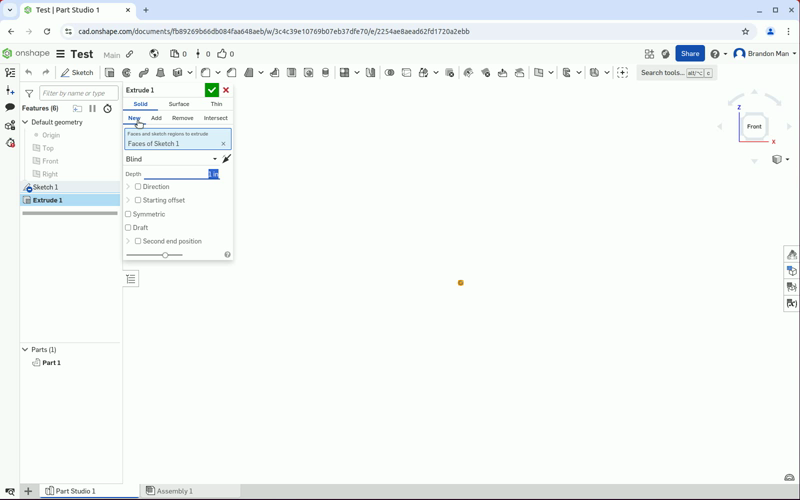
text(23.108)
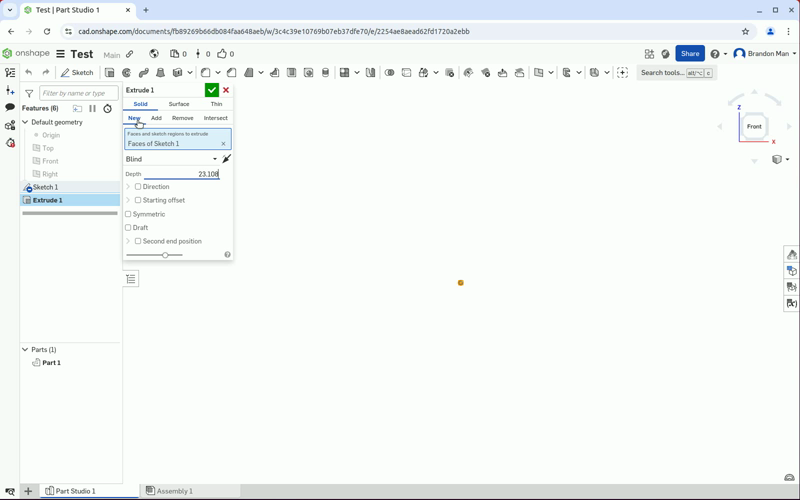
key(enter)
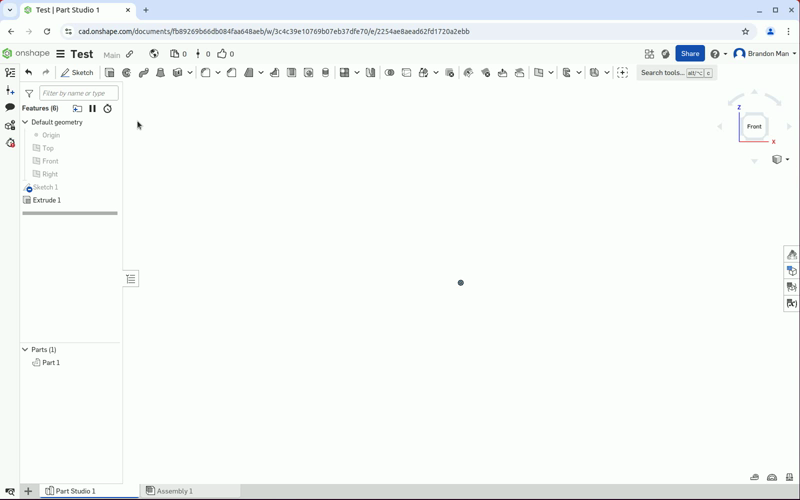
key(shift+h)
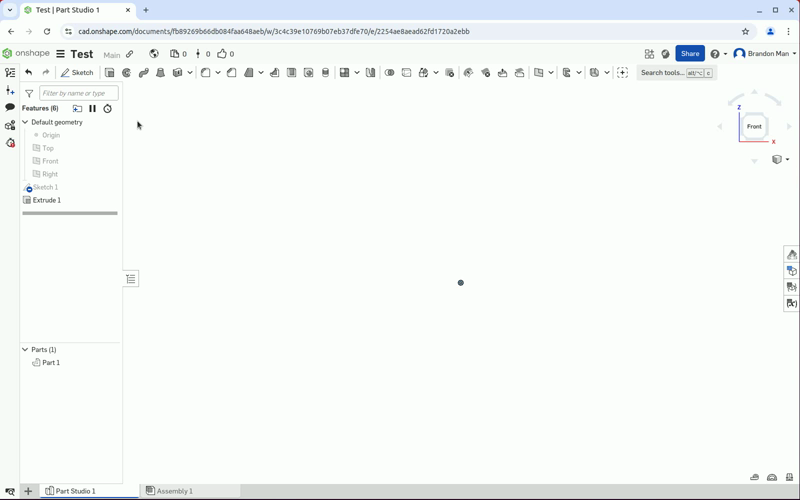
key(shift+h)
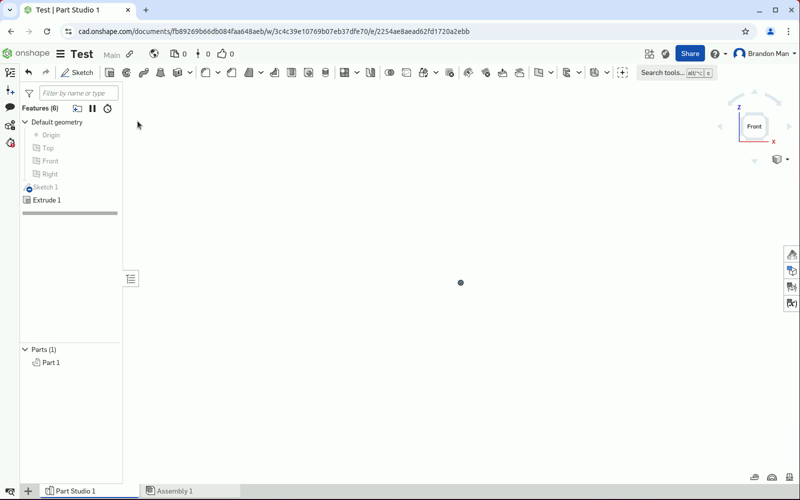
mouse_move(73, 189)
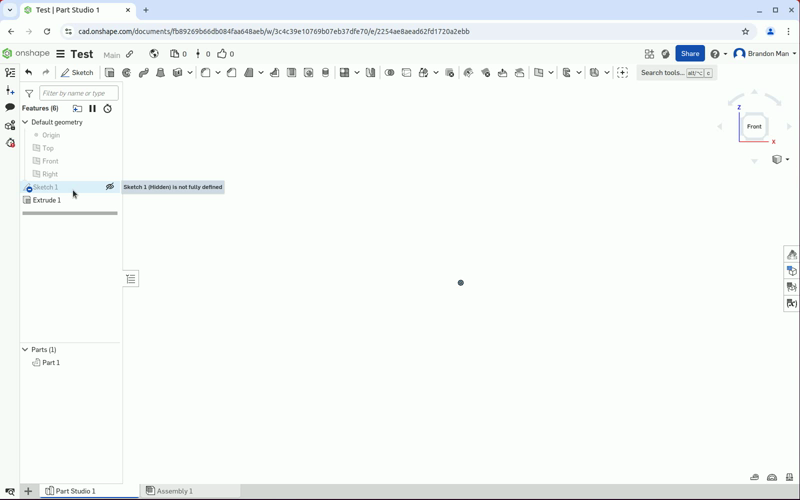
click(73, 189)
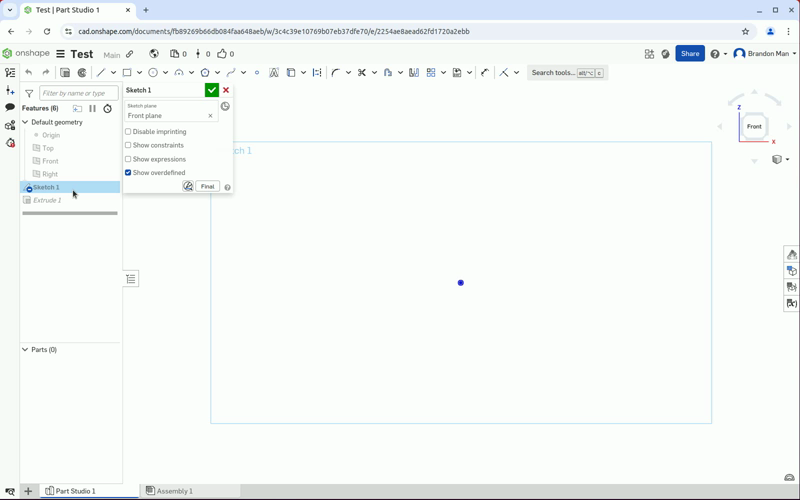
mouse_move(229, 92)
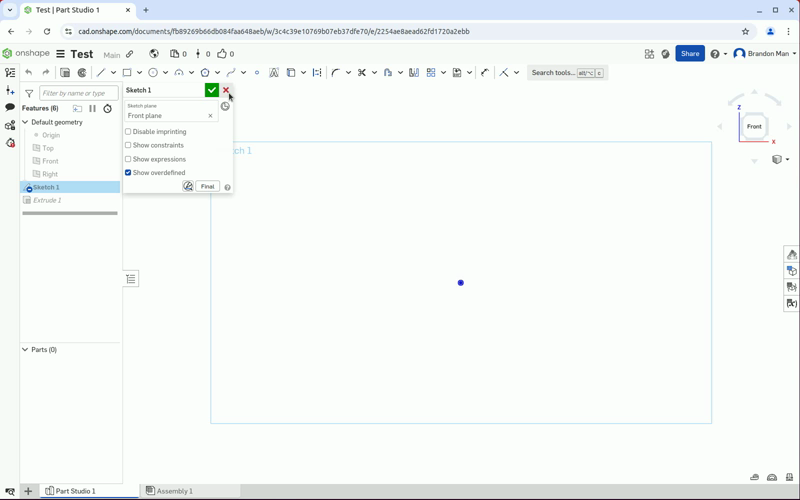
click(229, 92)
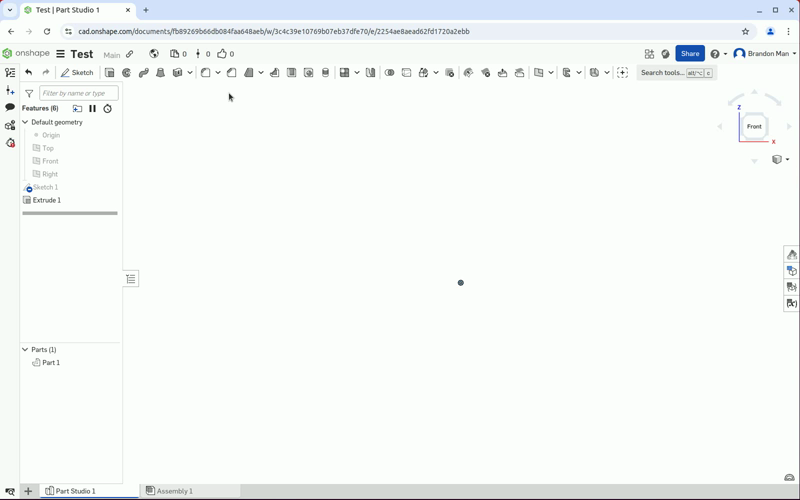
mouse_move(73, 352)
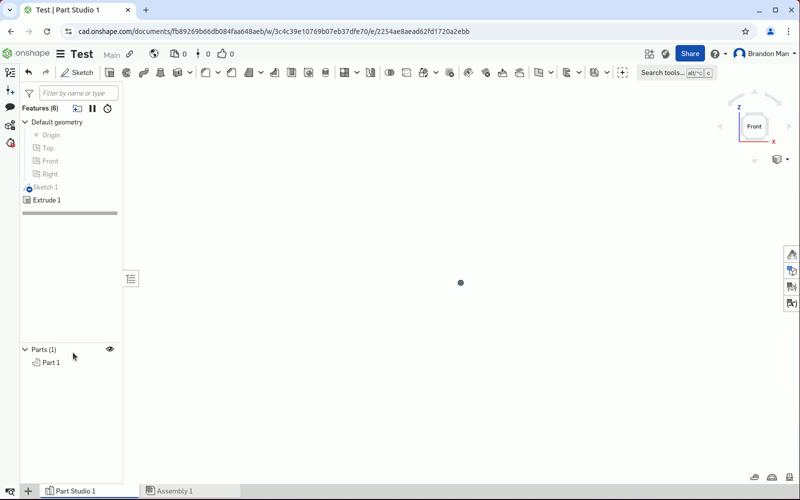
key(y)
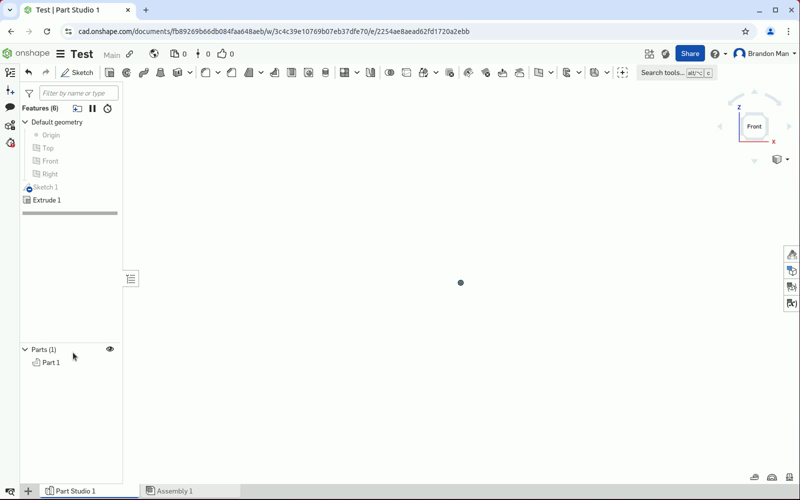
key(shift+p)
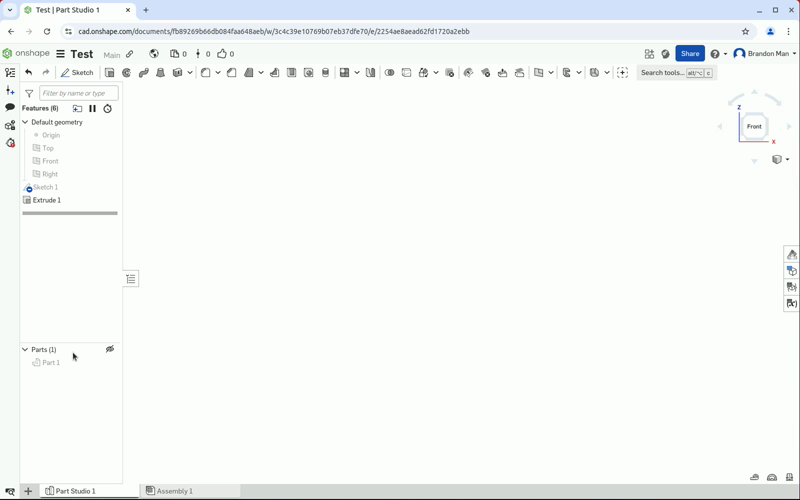
key(space)
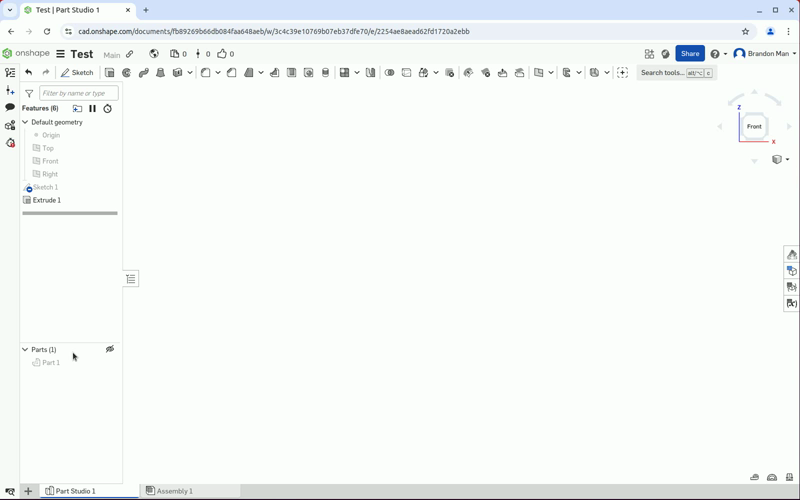
key_down(shift)
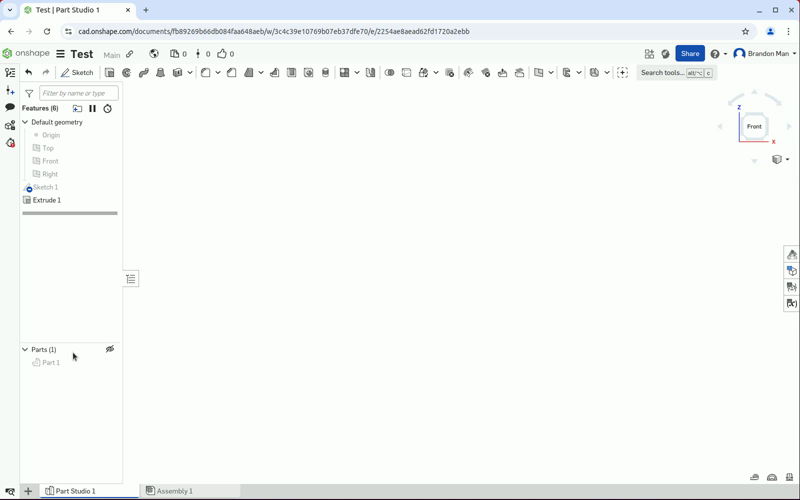
key(down)
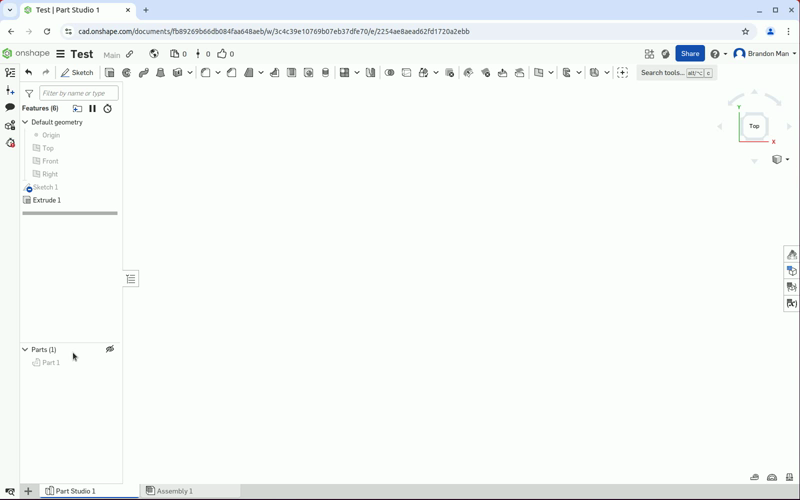
key_up(shift)
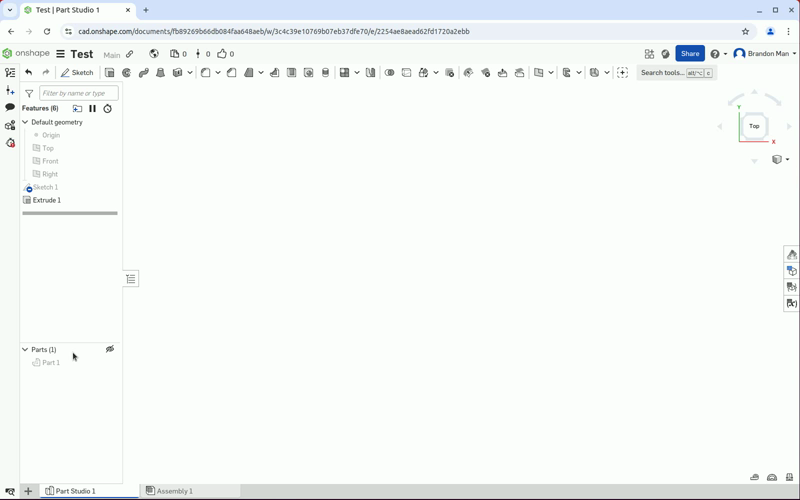
mouse_move(73, 352)
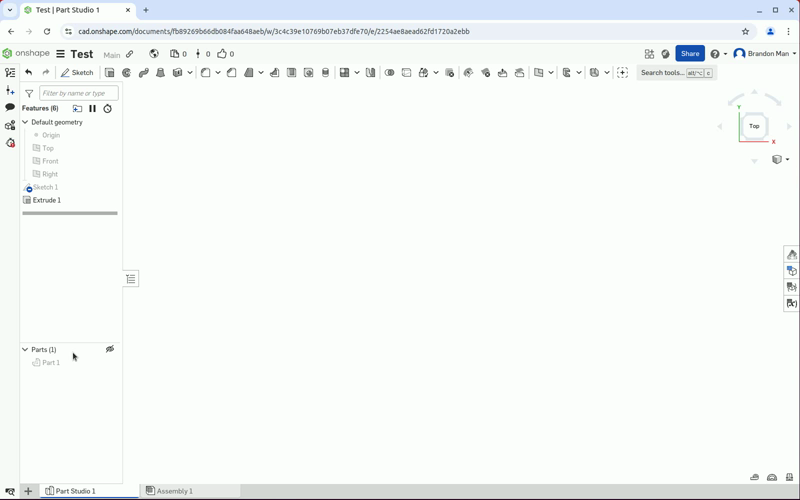
key(shift+y)
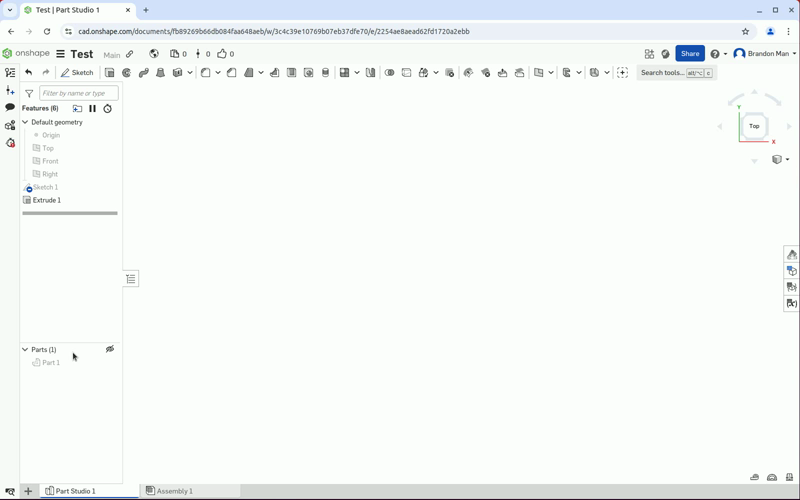
key(shift+s)
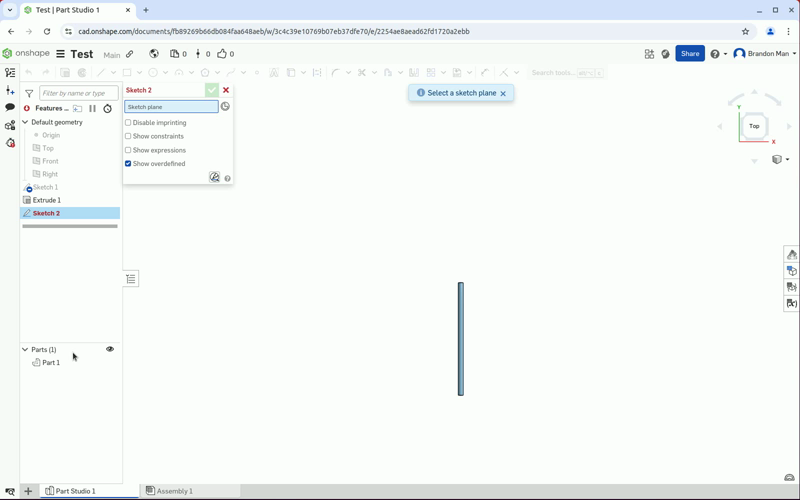
mouse_move(73, 150)
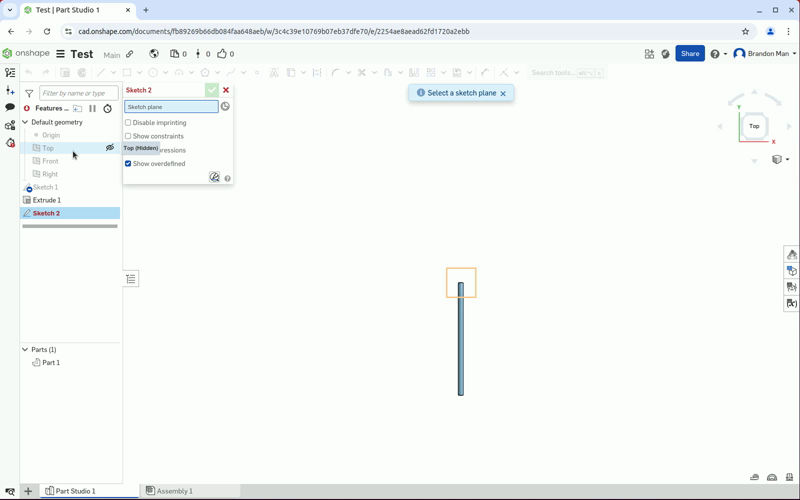
click(73, 150)
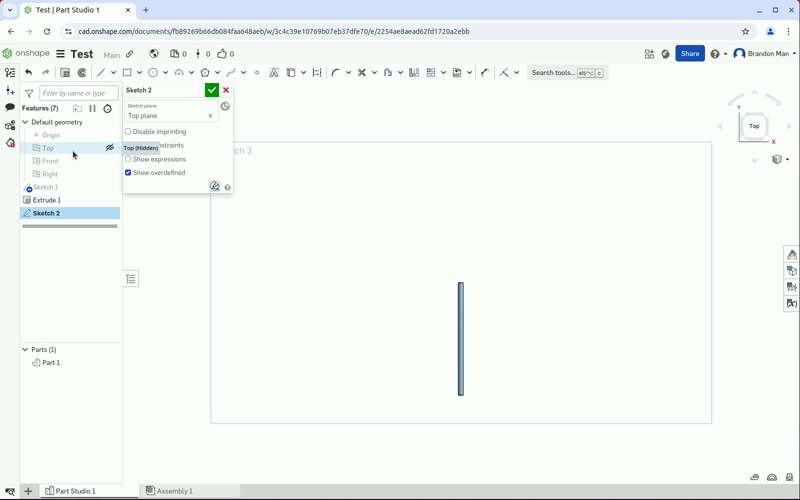
mouse_move(73, 352)
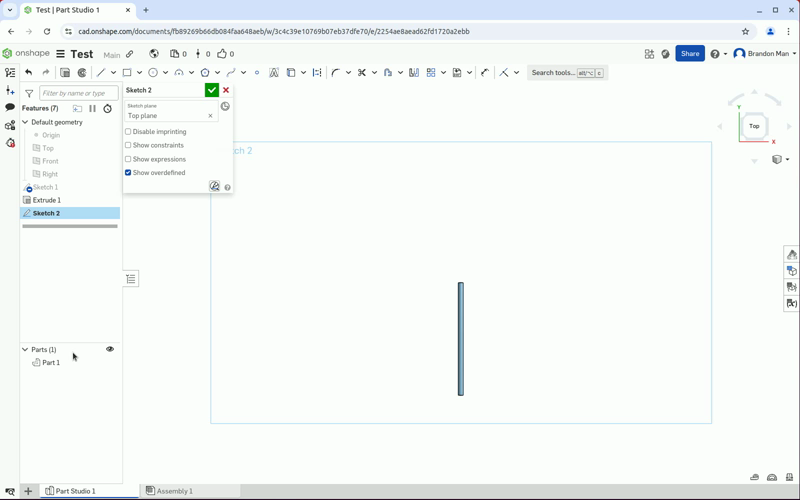
key(y)
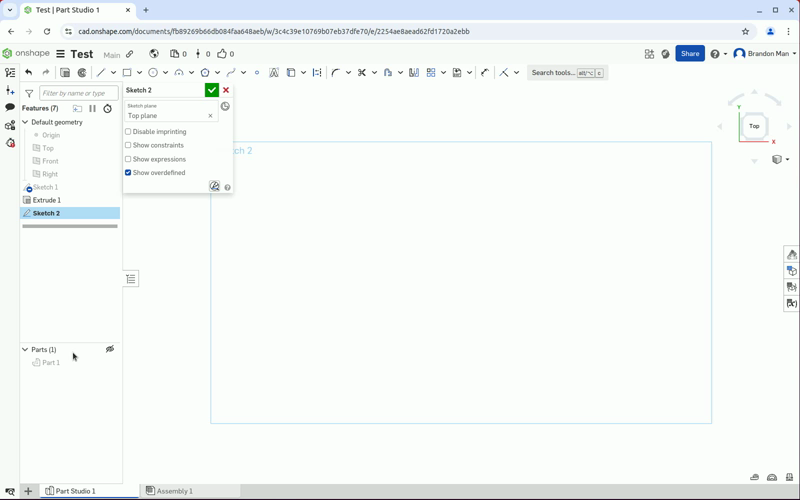
key(c)
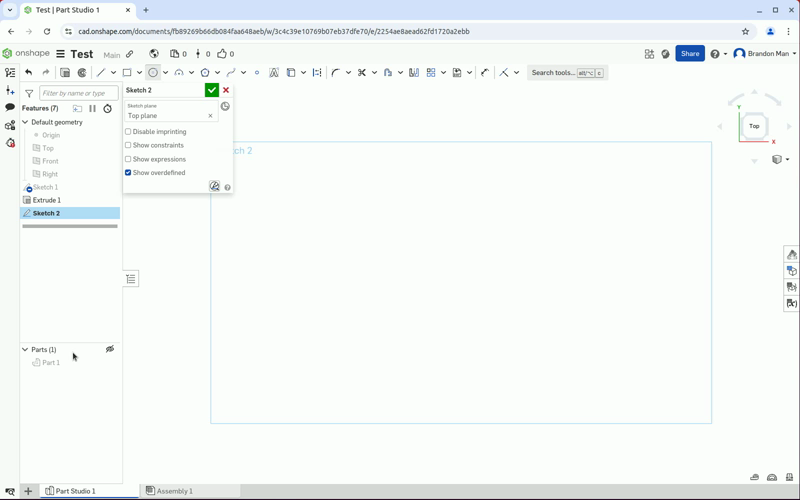
key_down(shift)
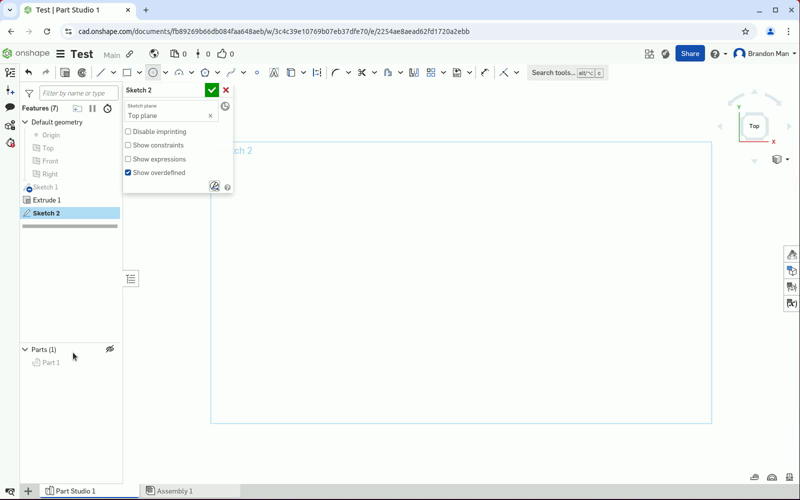
mouse_move(461, 372)
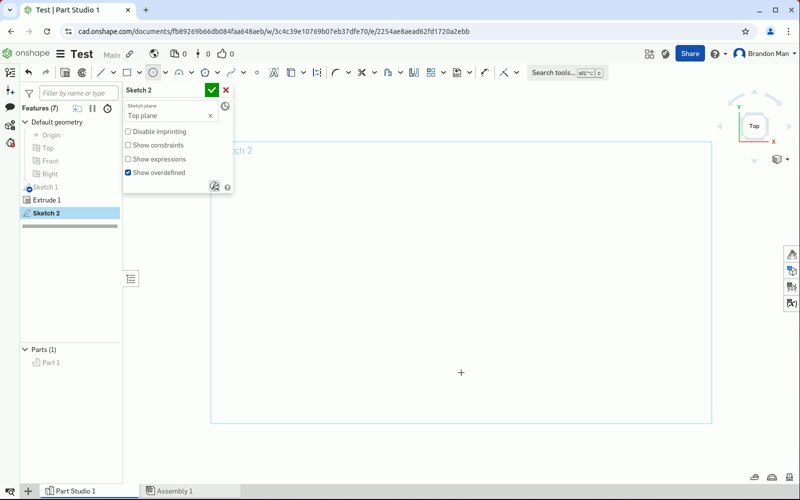
click(461, 372)
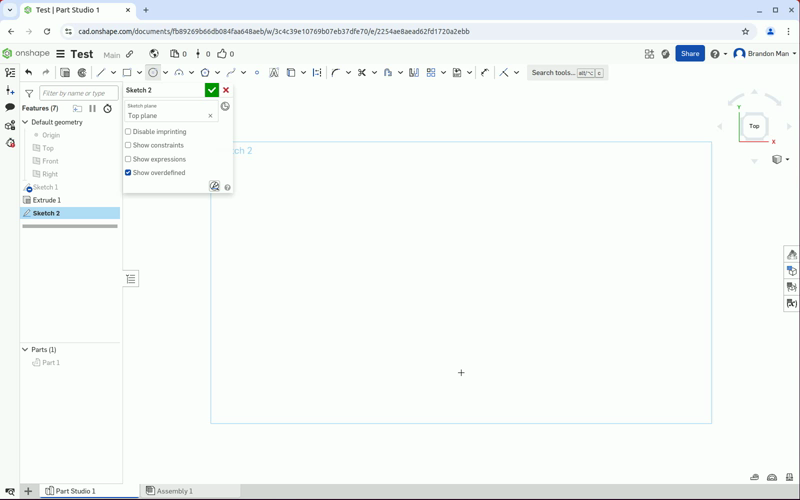
key_up(shift)
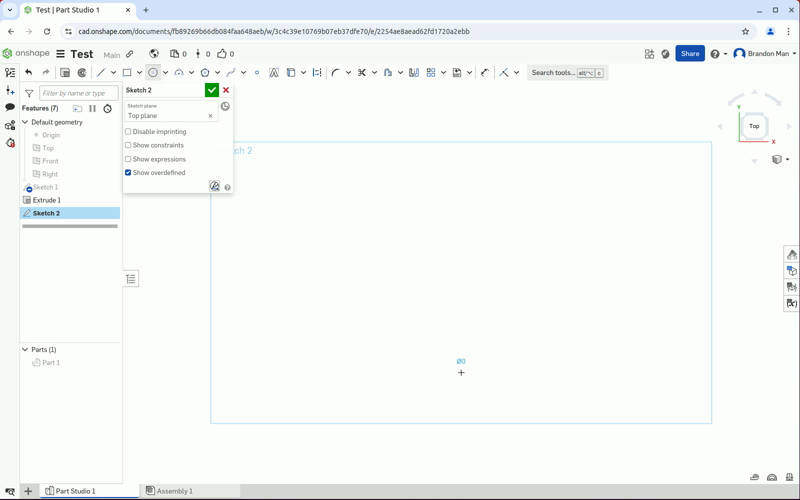
mouse_move(461, 372)
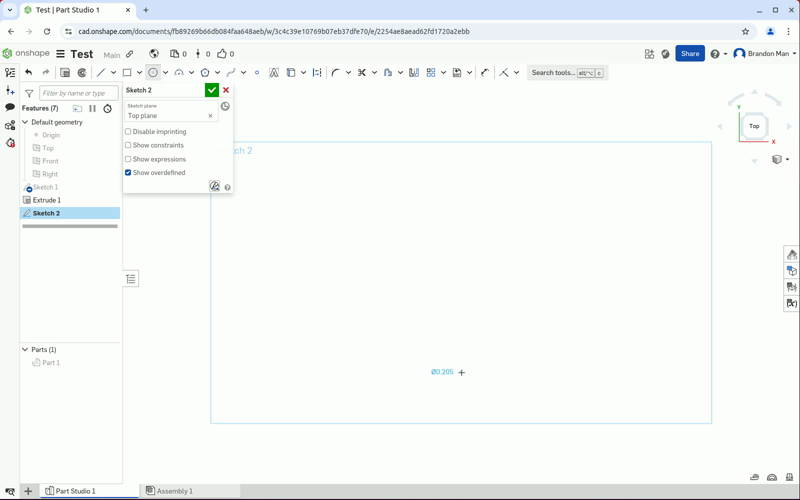
scroll(6)
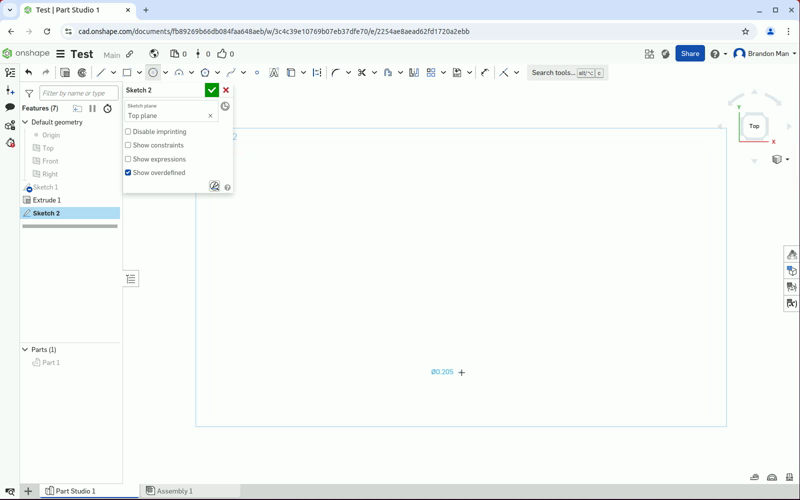
scroll(6)
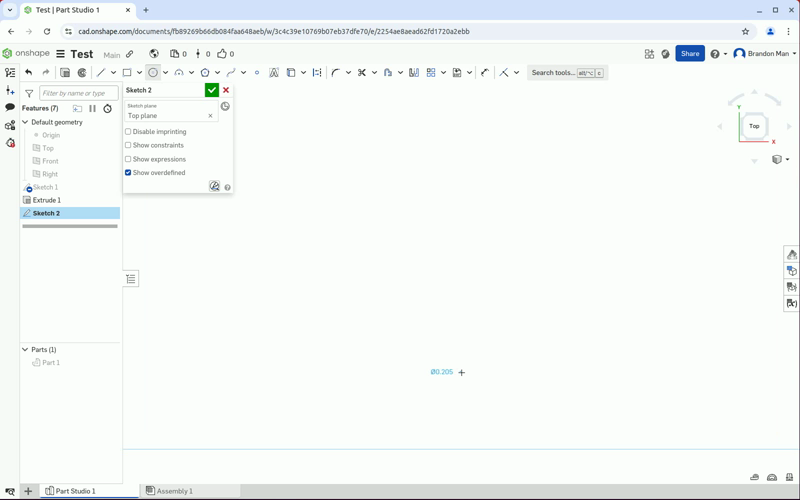
scroll(6)
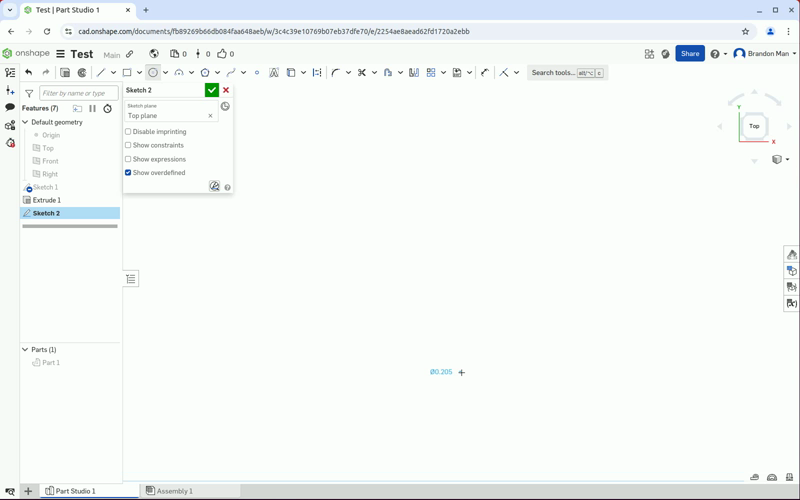
scroll(6)
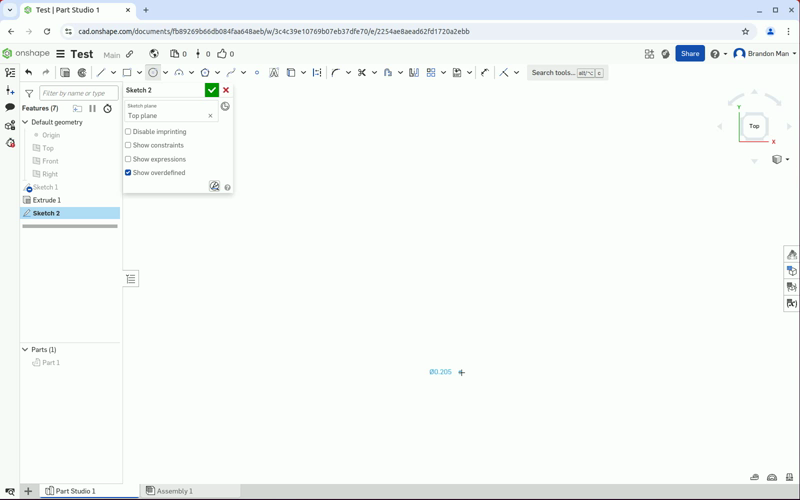
scroll(6)
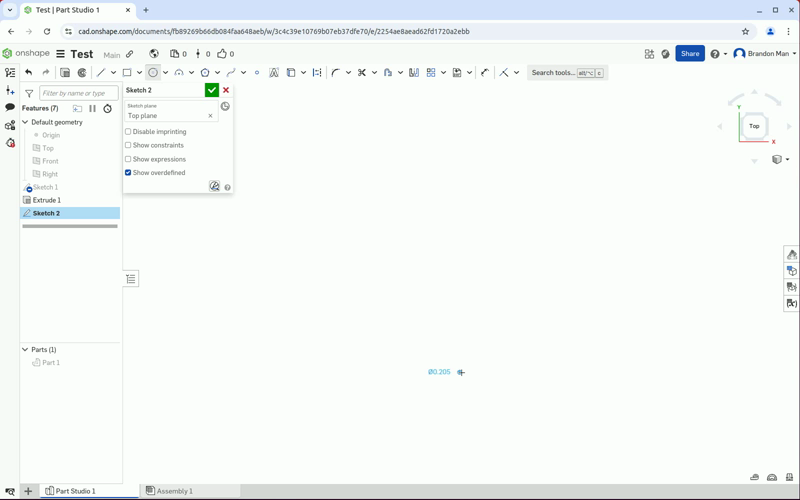
scroll(6)
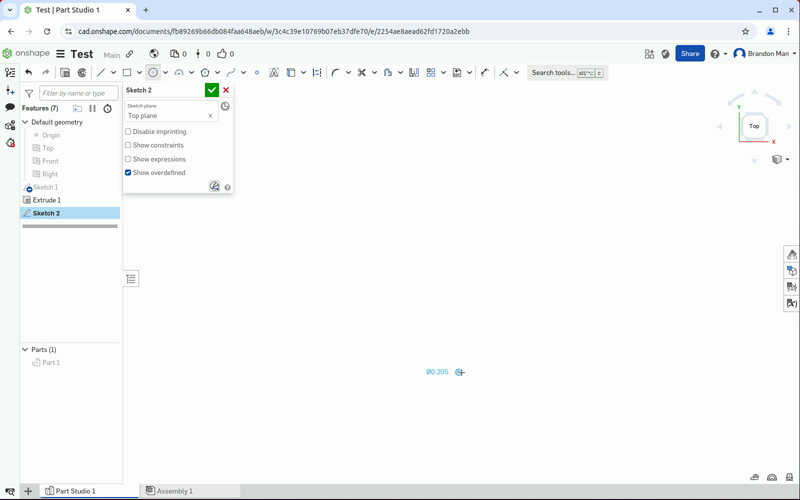
scroll(6)
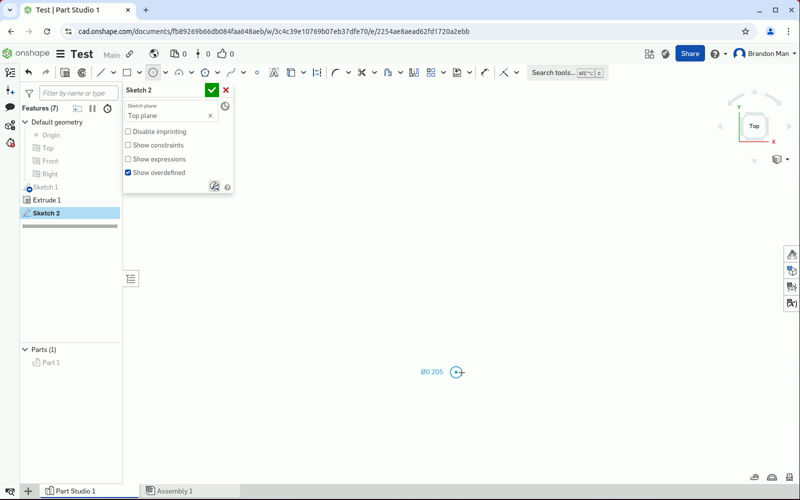
click(461, 372)
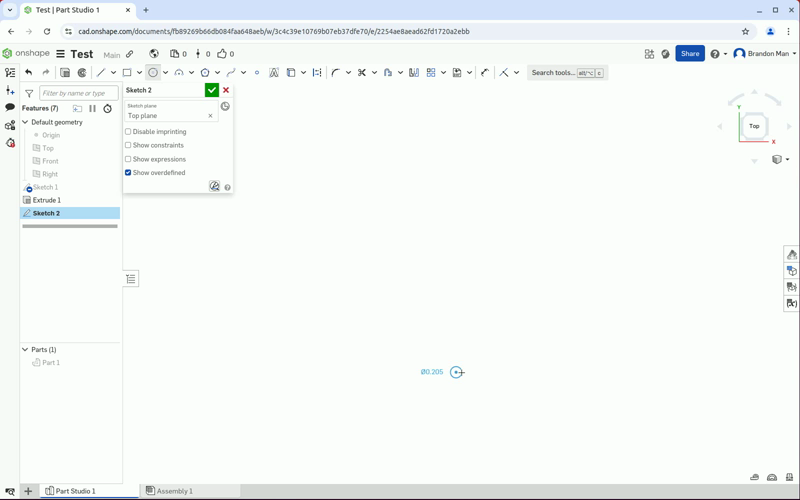
scroll(-6)
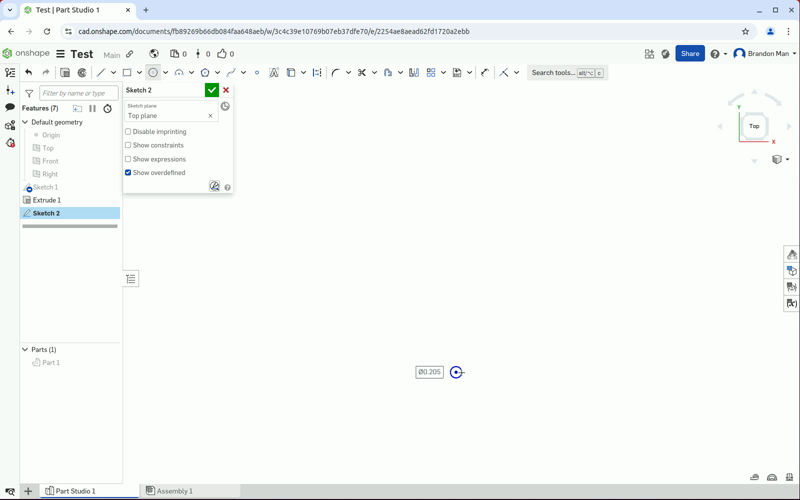
scroll(-6)
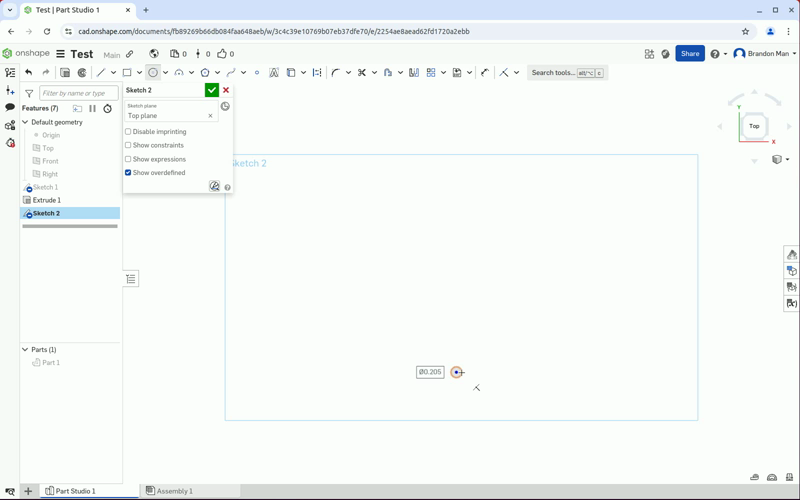
scroll(-6)
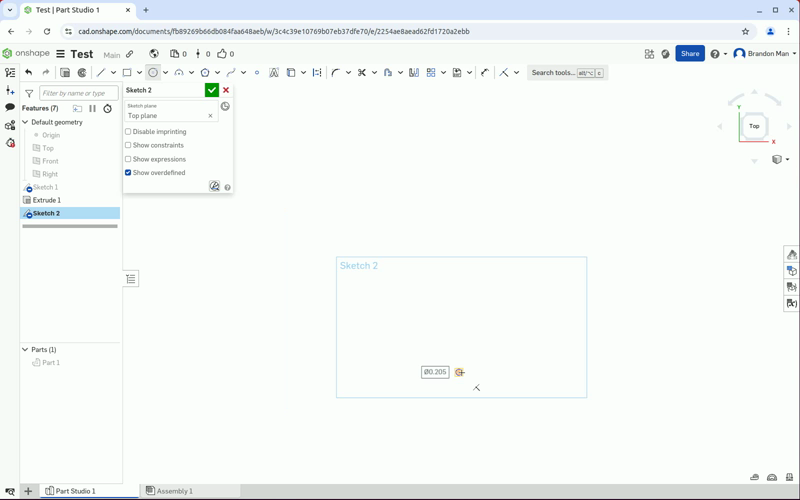
scroll(-6)
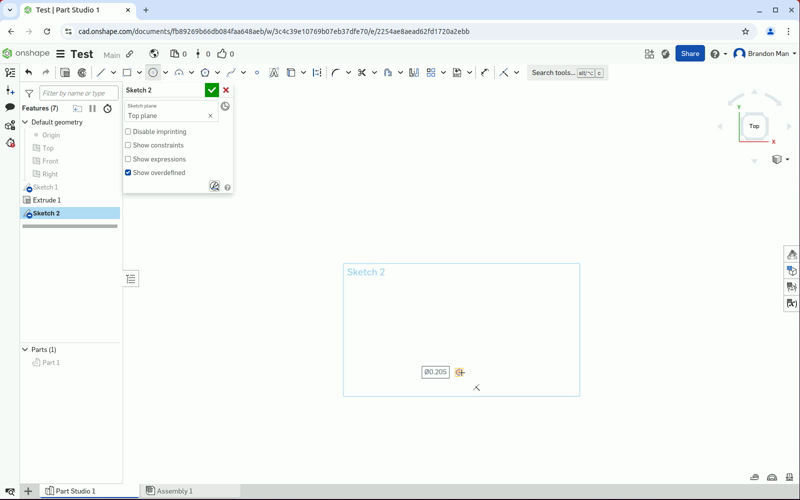
scroll(-6)
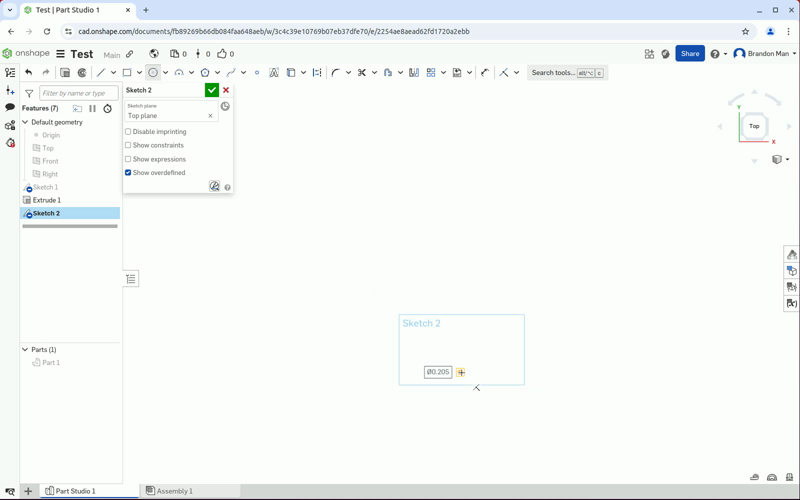
scroll(-6)
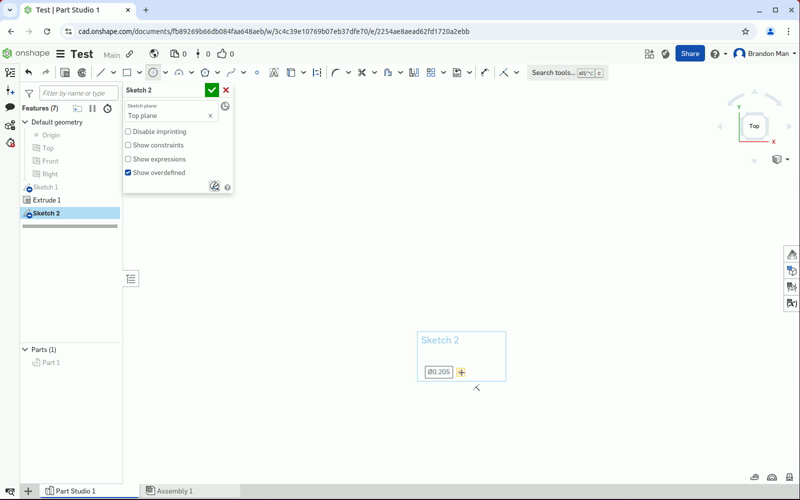
scroll(-6)
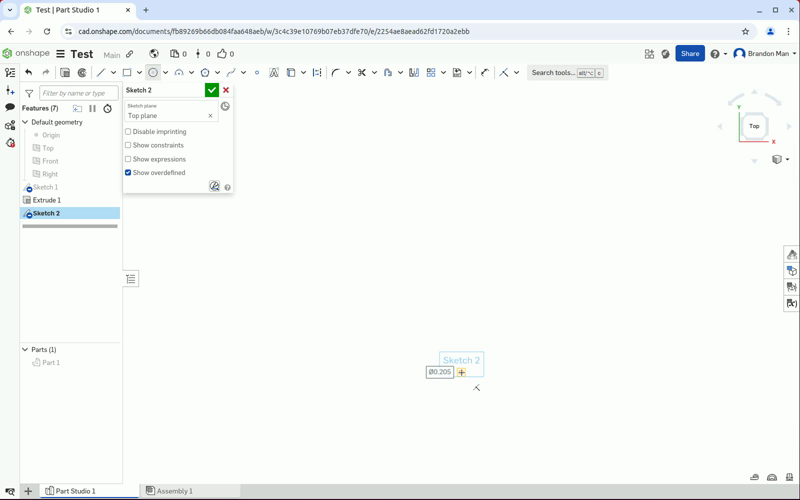
key(esc)
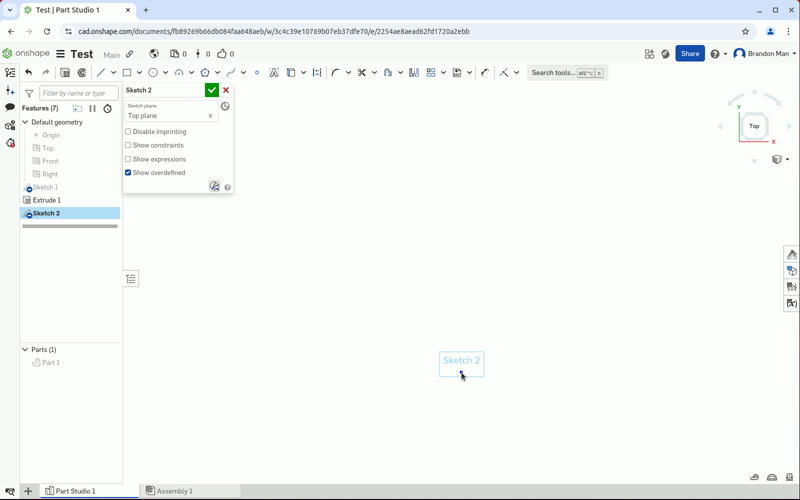
mouse_move(461, 371)
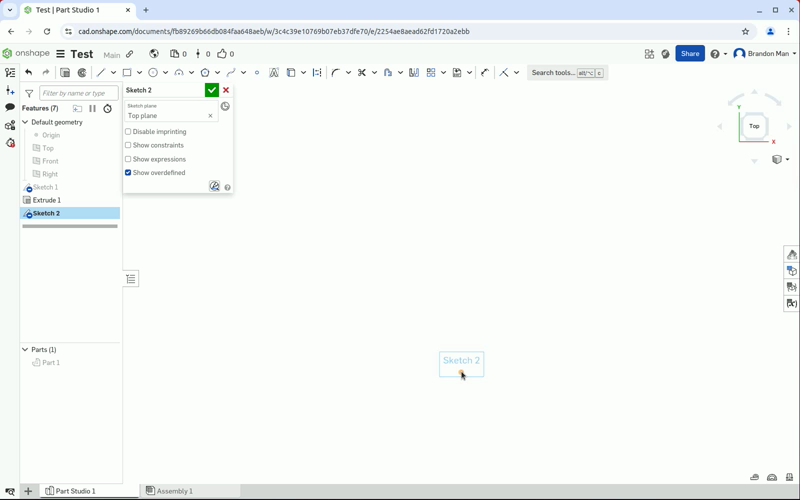
scroll(6)
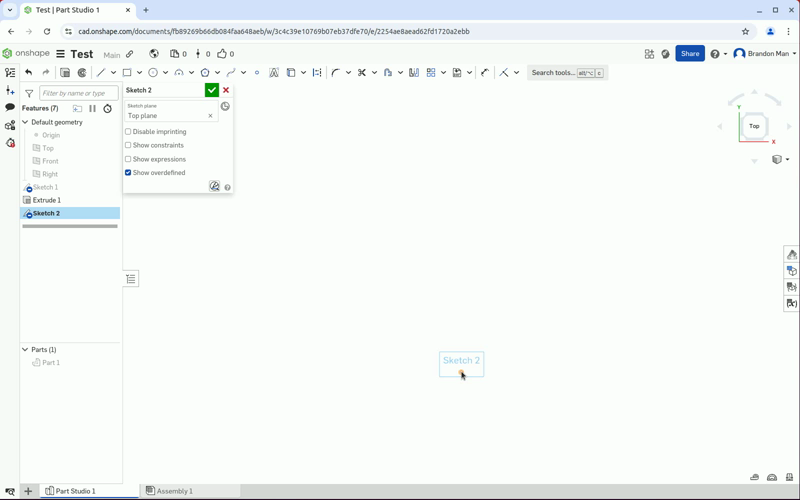
scroll(6)
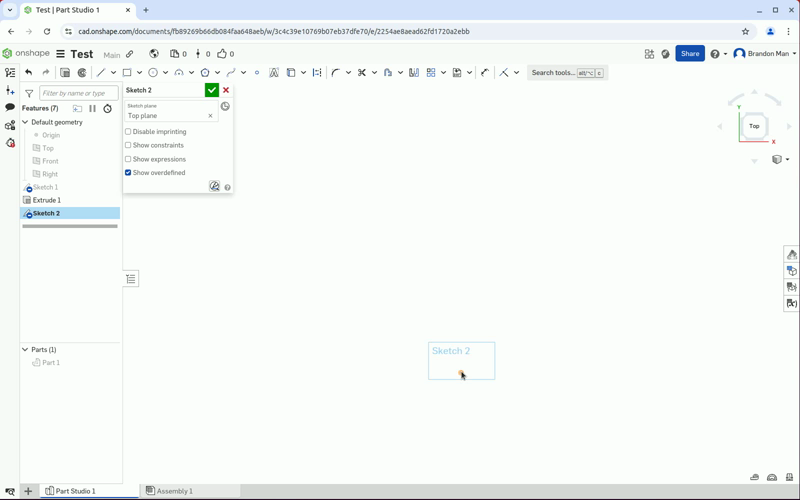
scroll(6)
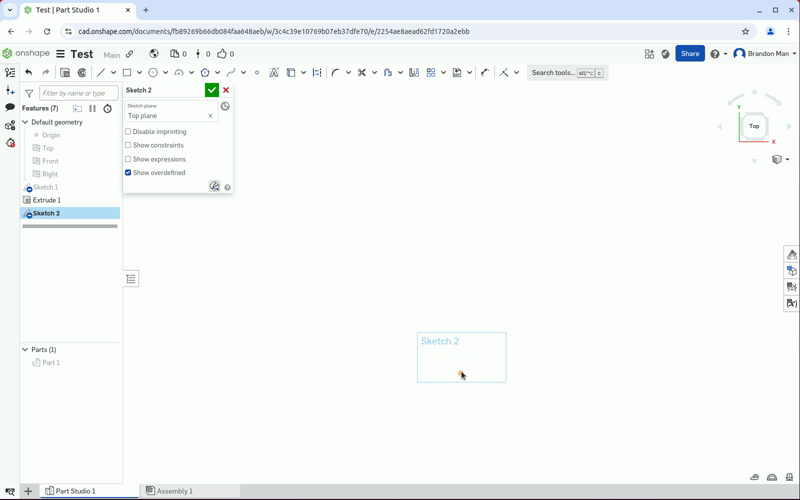
scroll(6)
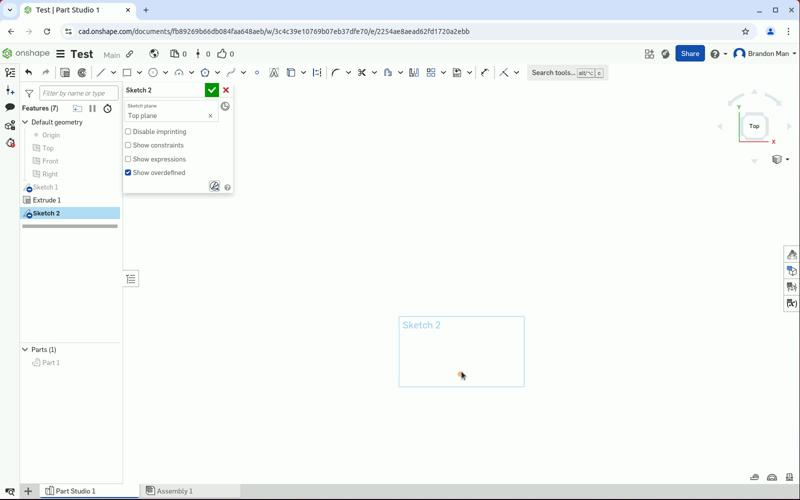
scroll(6)
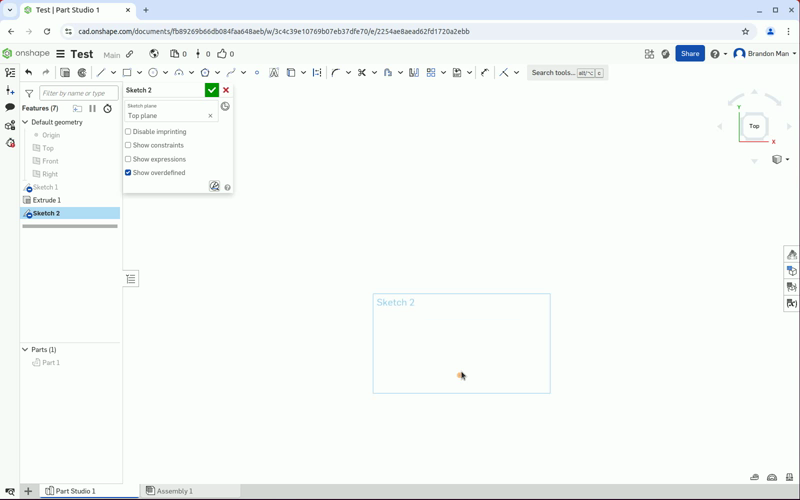
scroll(6)
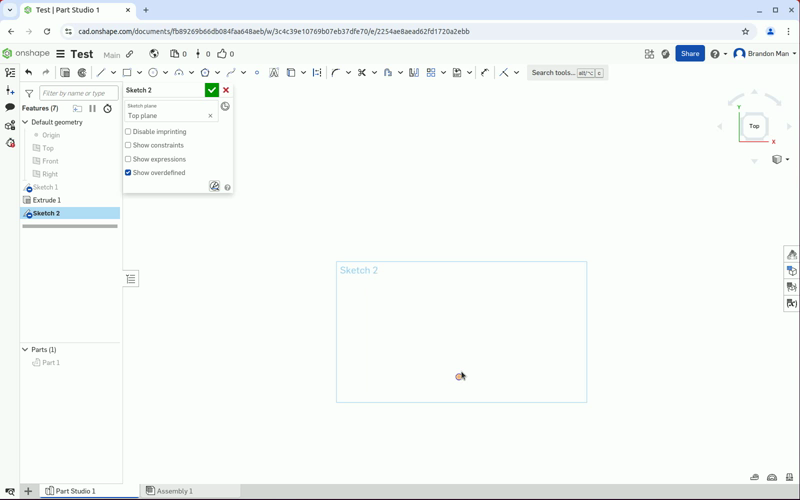
scroll(6)
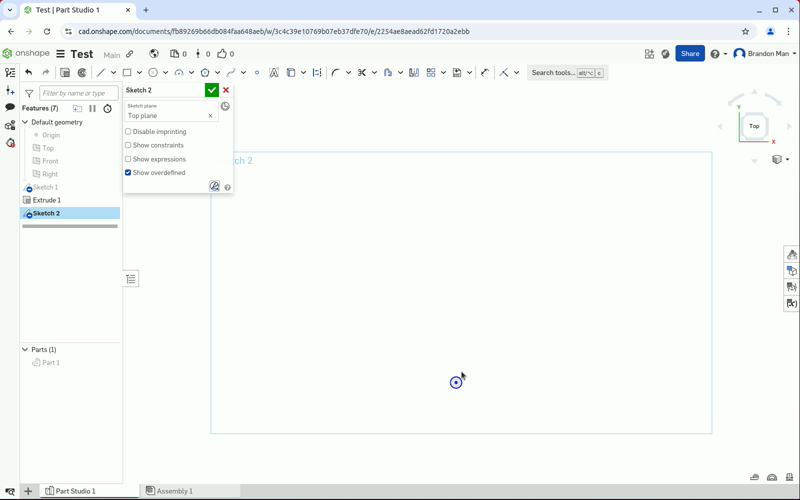
click(461, 371)
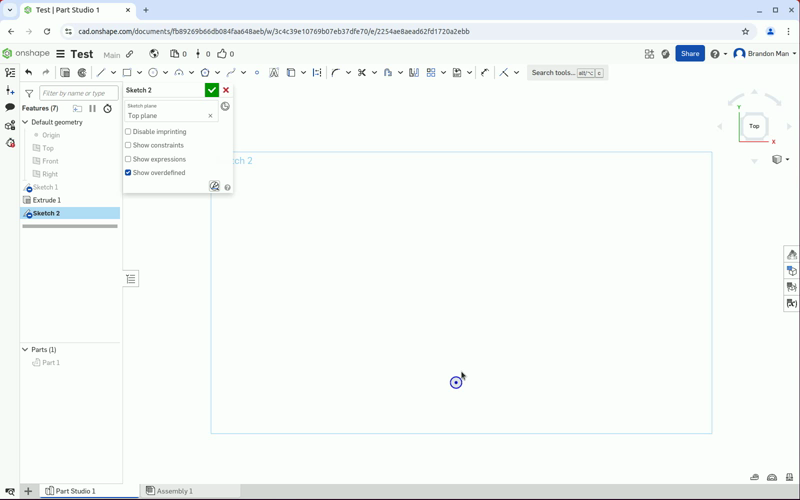
scroll(-6)
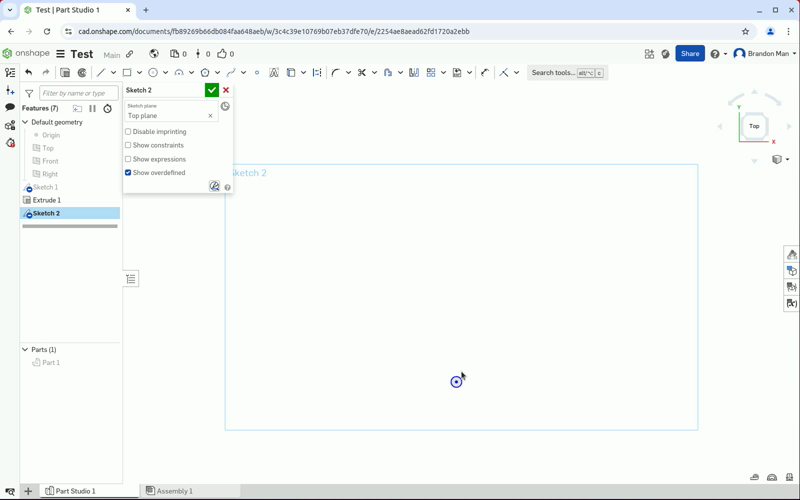
scroll(-6)
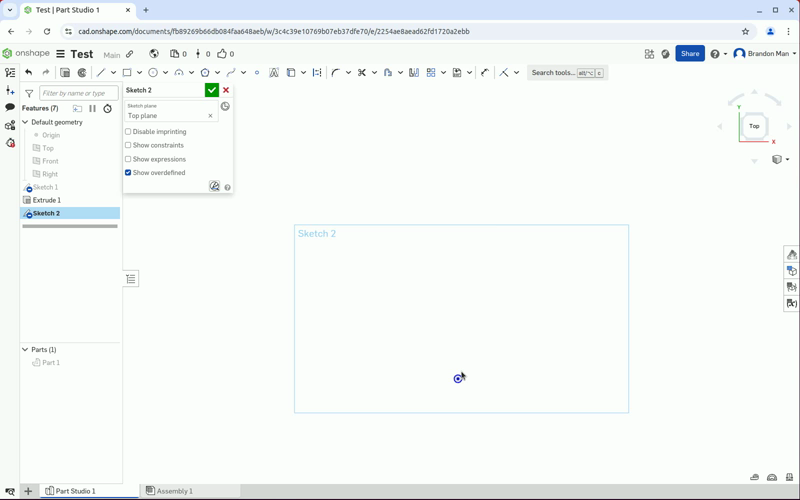
scroll(-6)
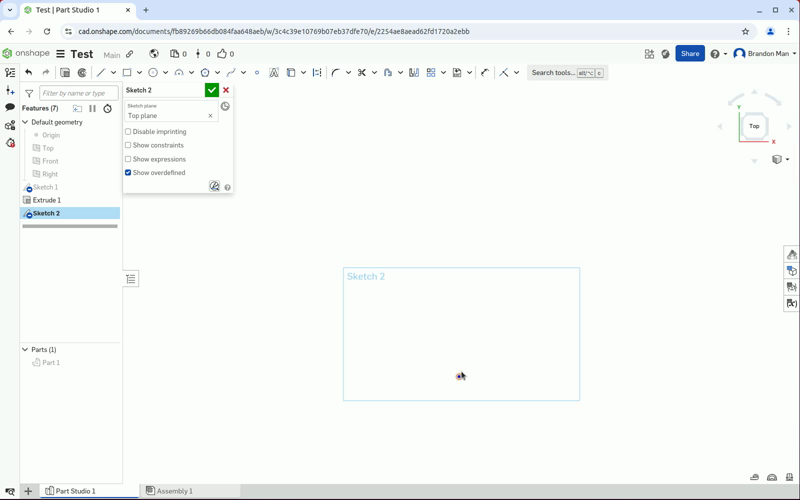
scroll(-6)
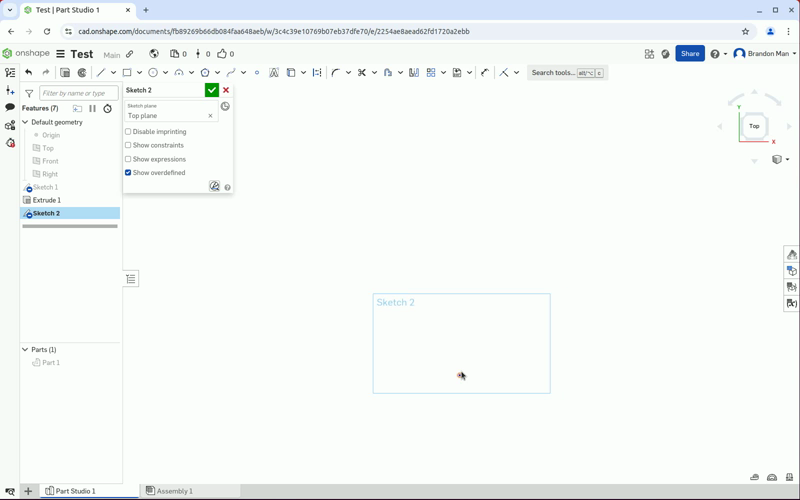
scroll(-6)
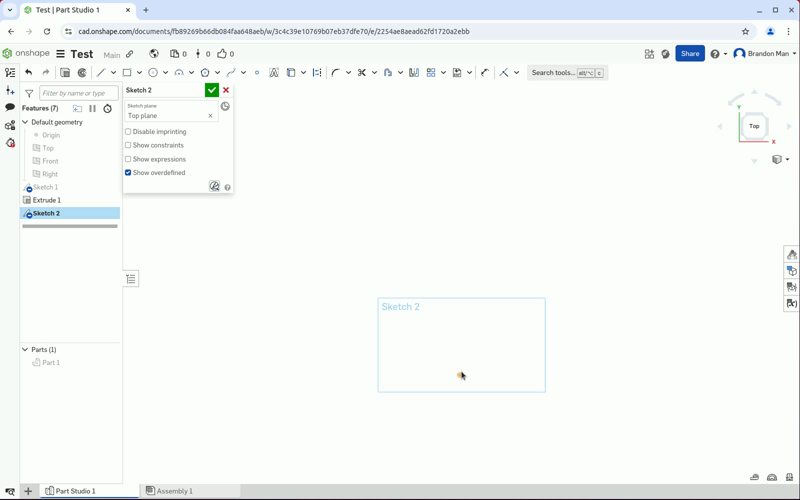
scroll(-6)
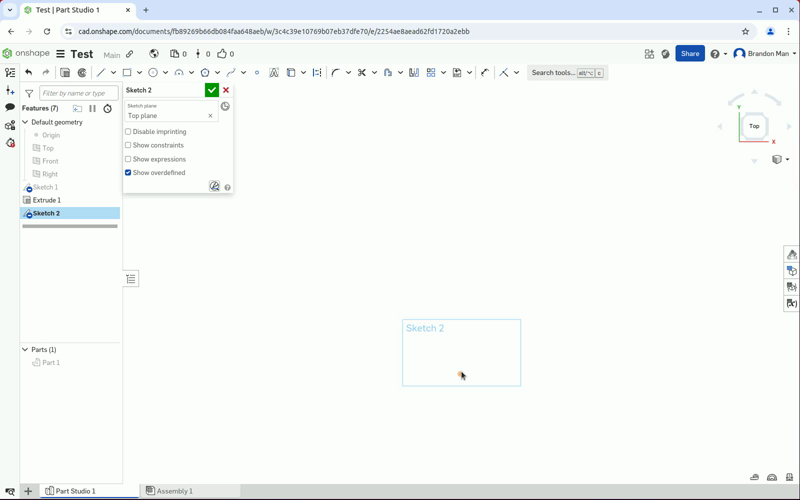
scroll(-6)
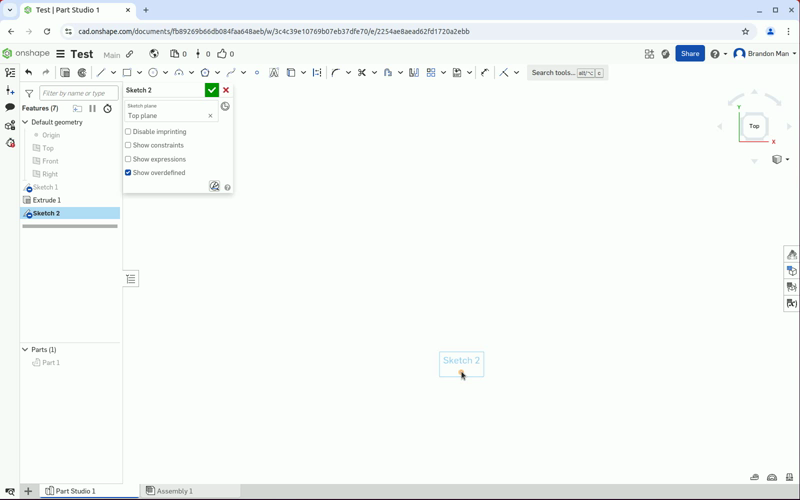
mouse_move(73, 352)
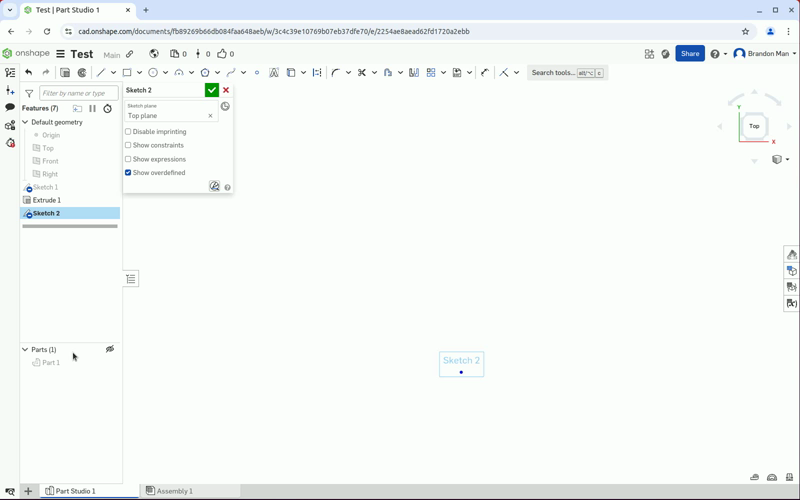
key(shift+y)
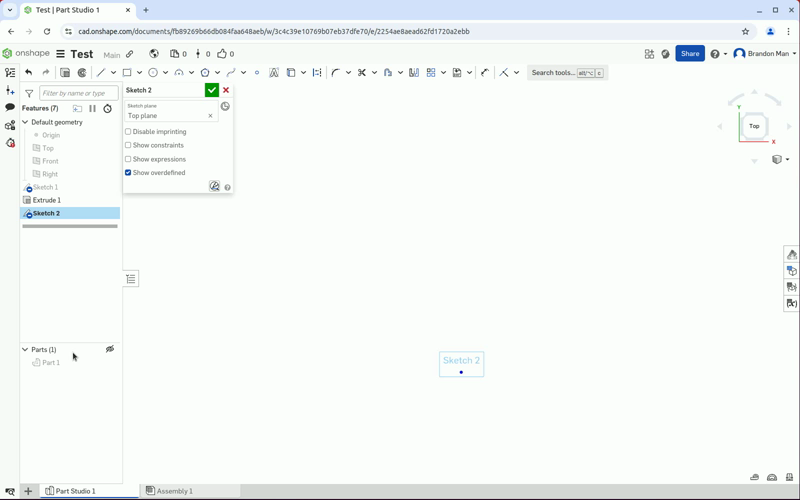
key(shift+e)
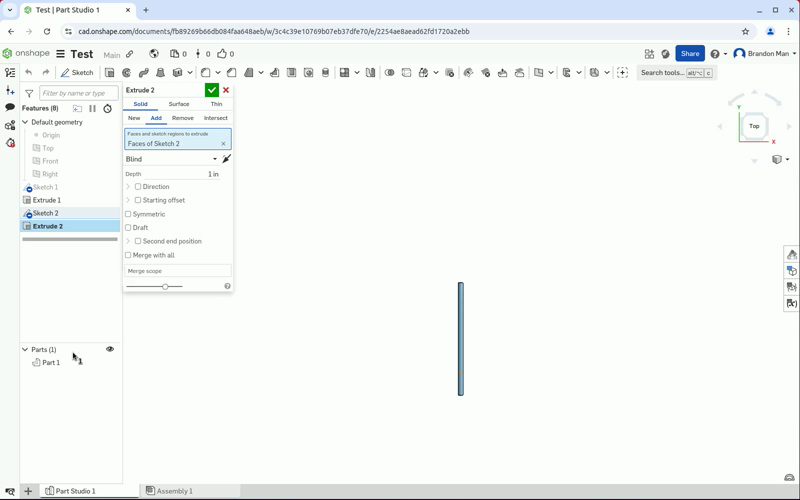
mouse_move(143, 106)
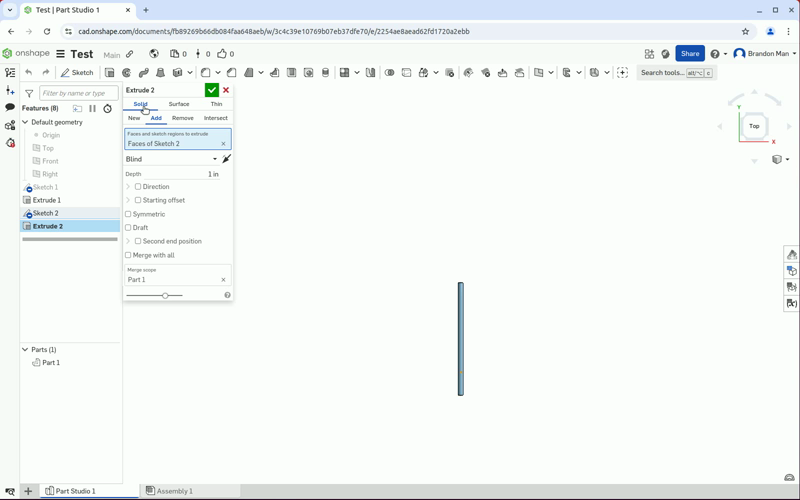
click(143, 106)
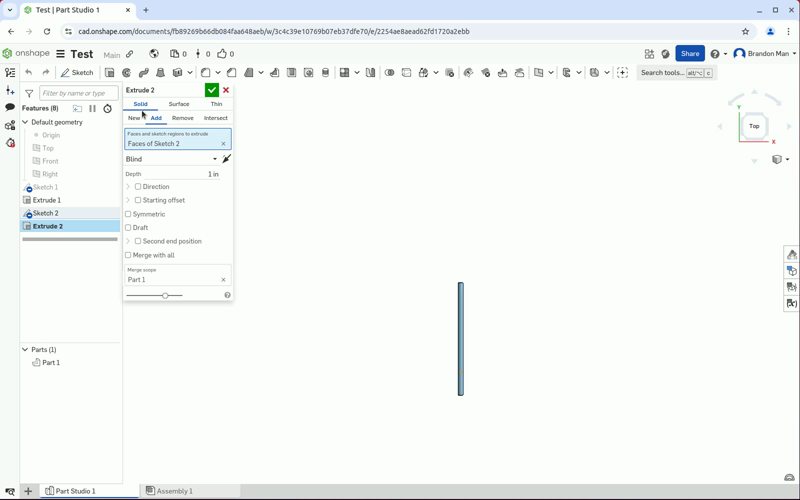
mouse_move(137, 120)
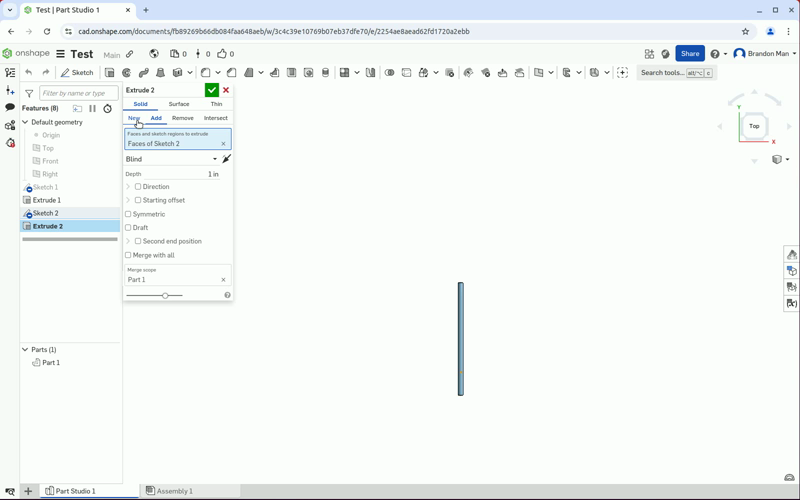
click(137, 120)
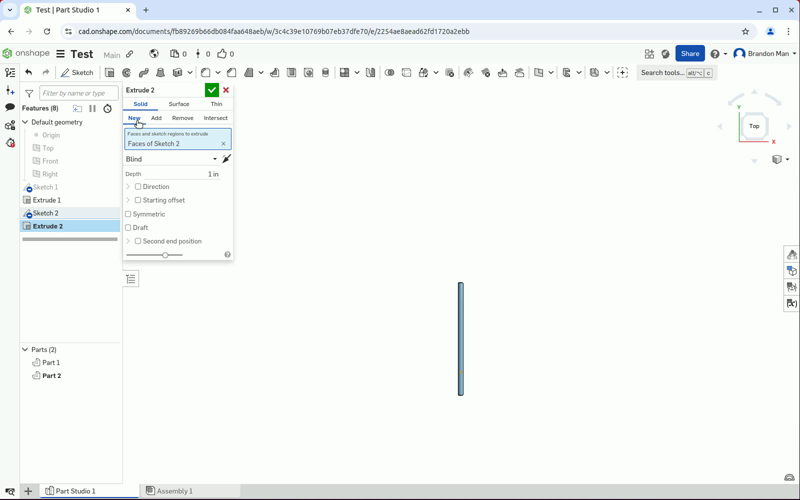
key(tab, 4)
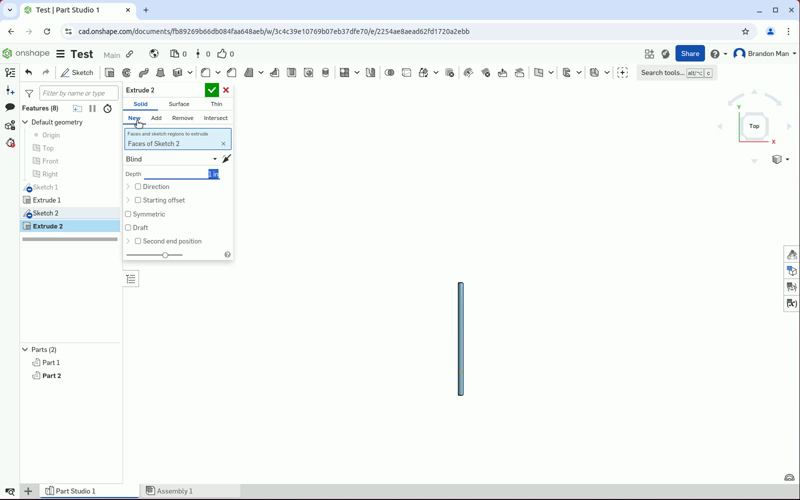
text(3.851)
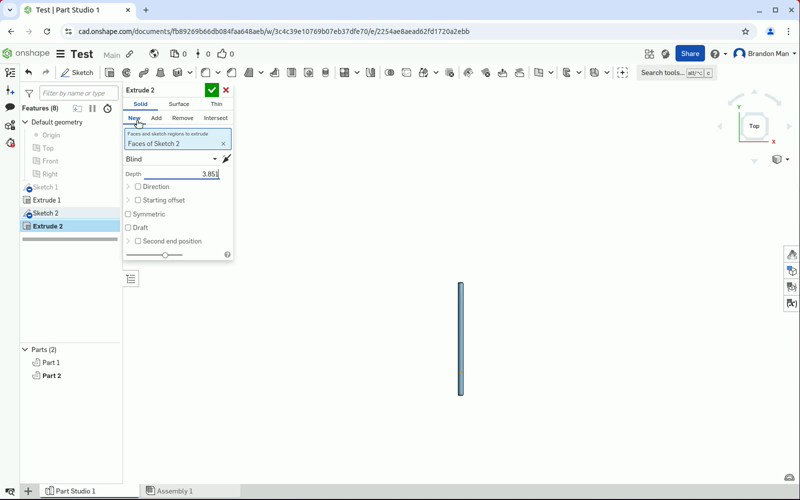
key(enter)
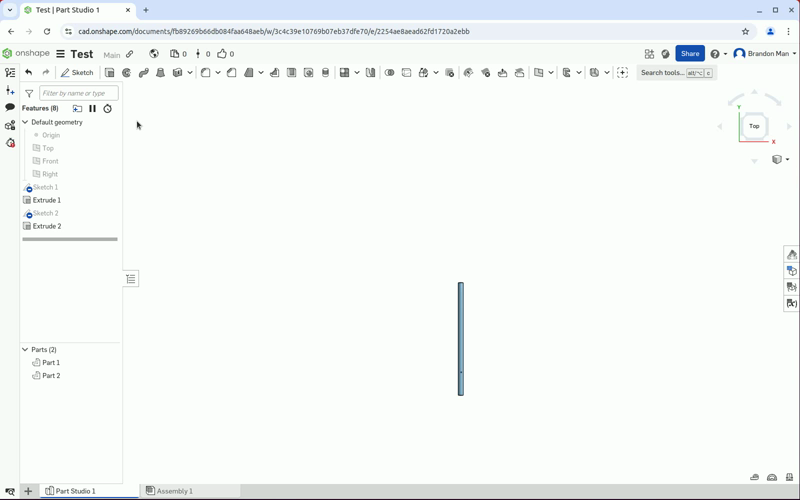
key(shift+h)
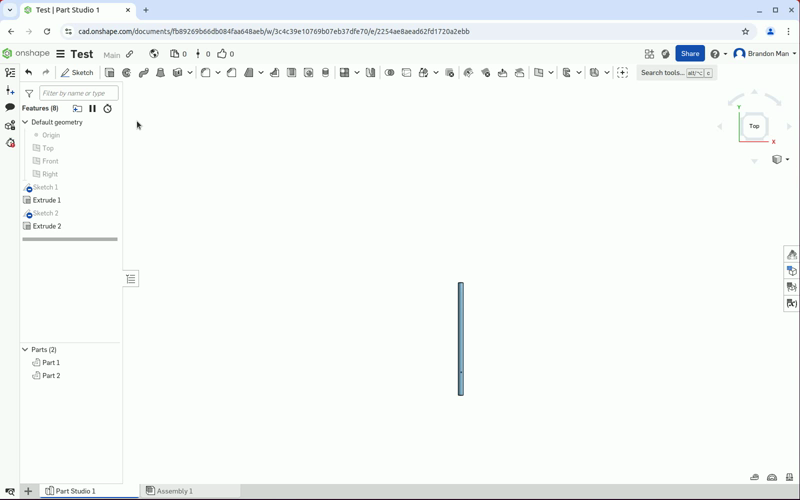
key(shift+h)
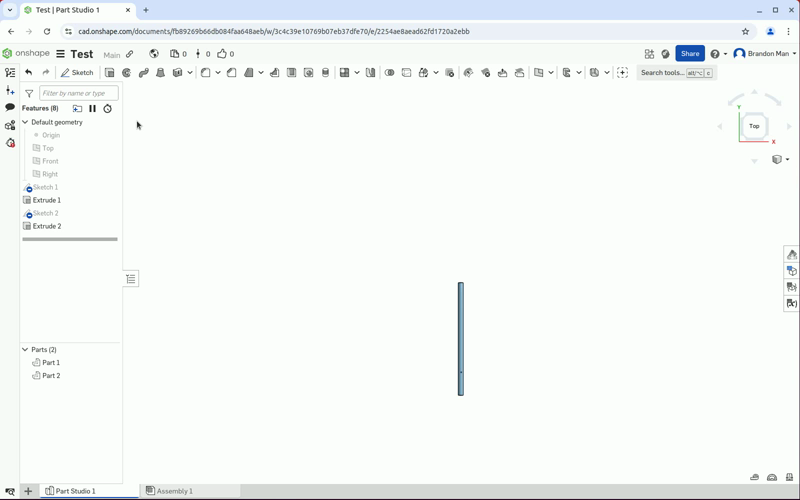
mouse_move(73, 189)
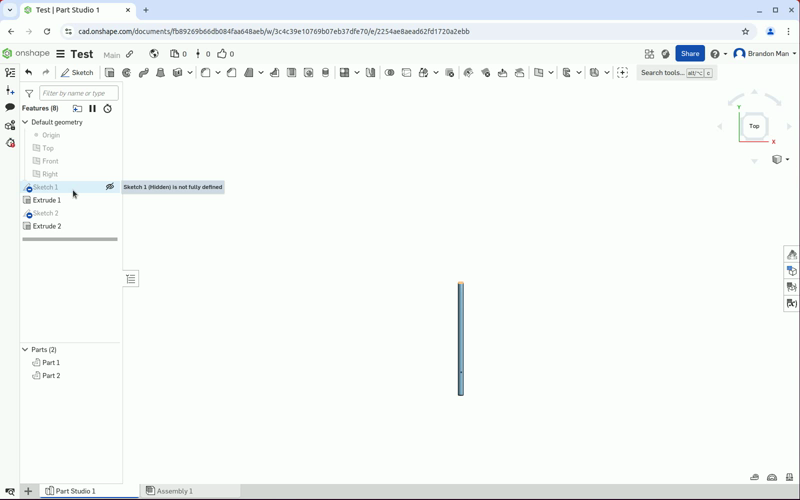
click(73, 189)
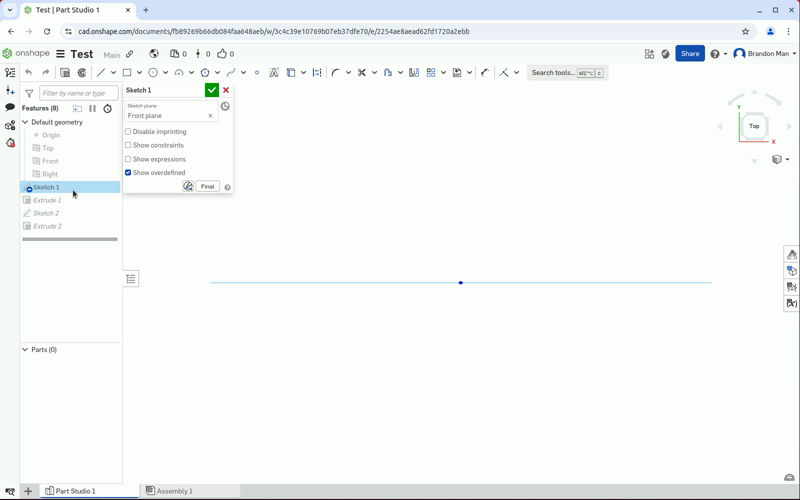
mouse_move(229, 92)
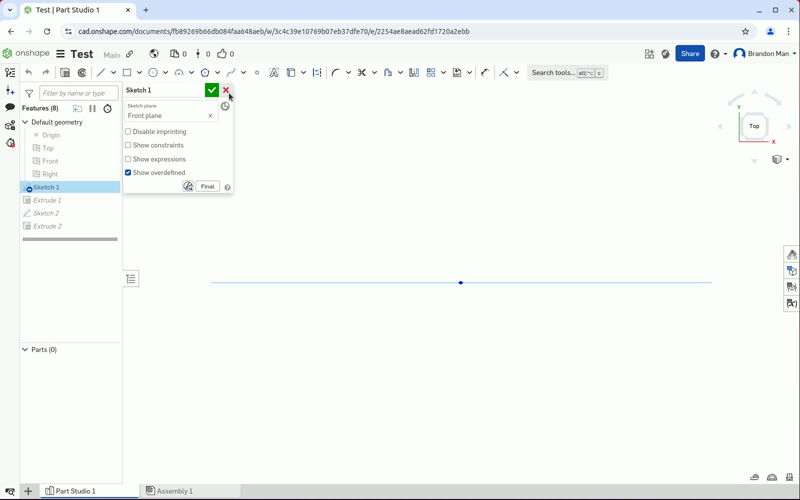
click(229, 92)
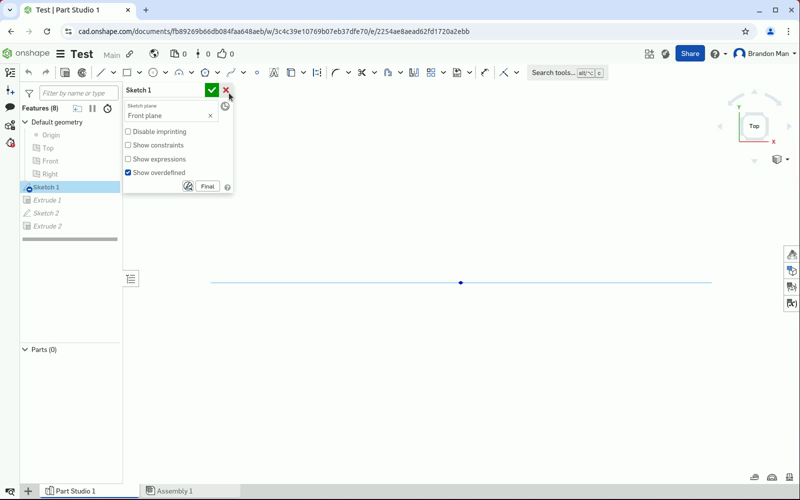
key(shift+s)
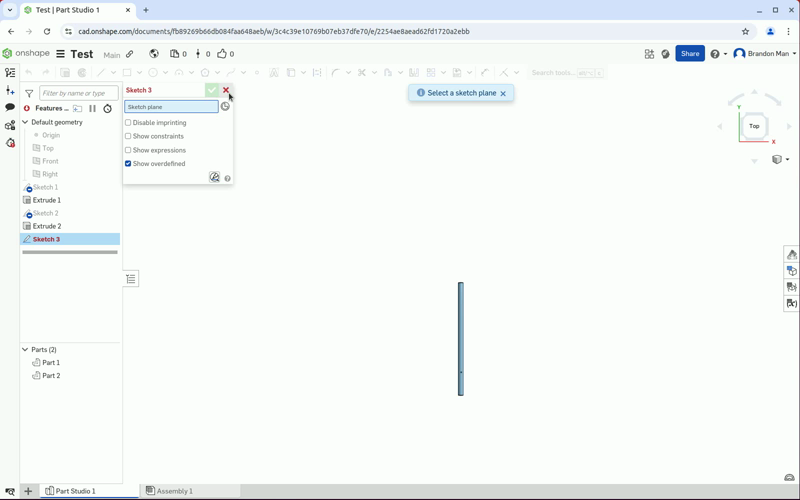
mouse_move(73, 150)
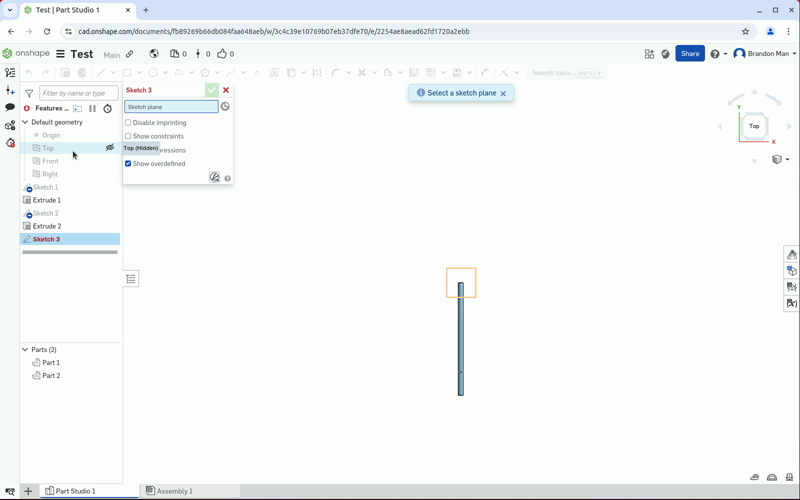
click(73, 150)
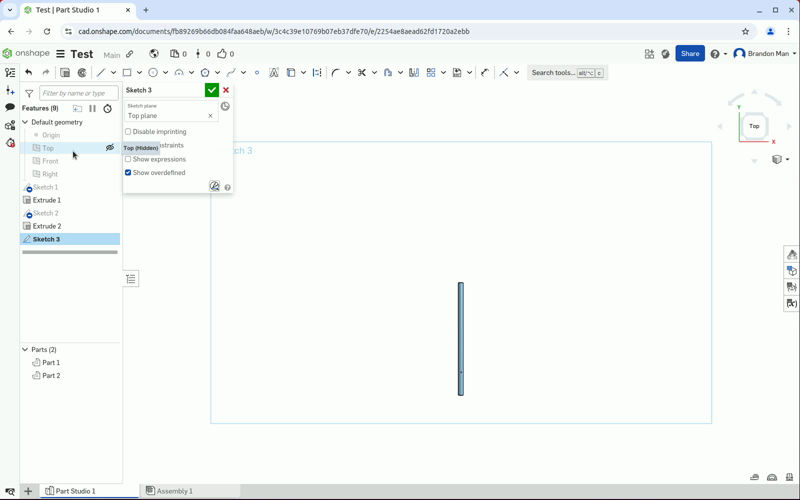
mouse_move(73, 352)
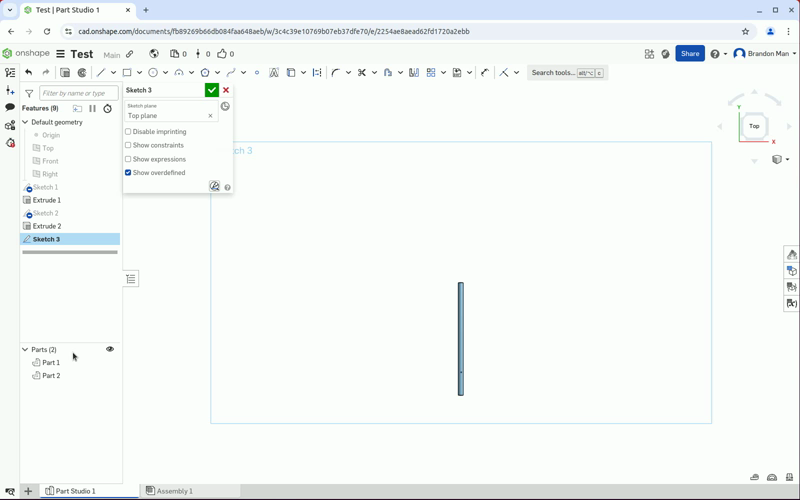
key(y)
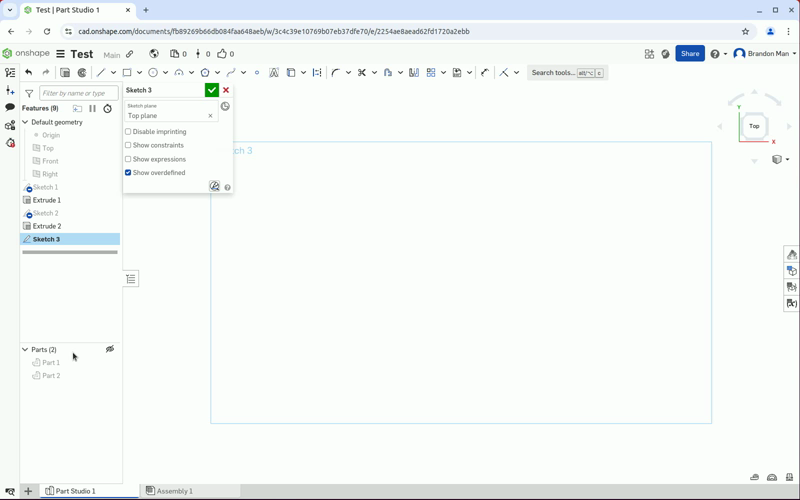
key(c)
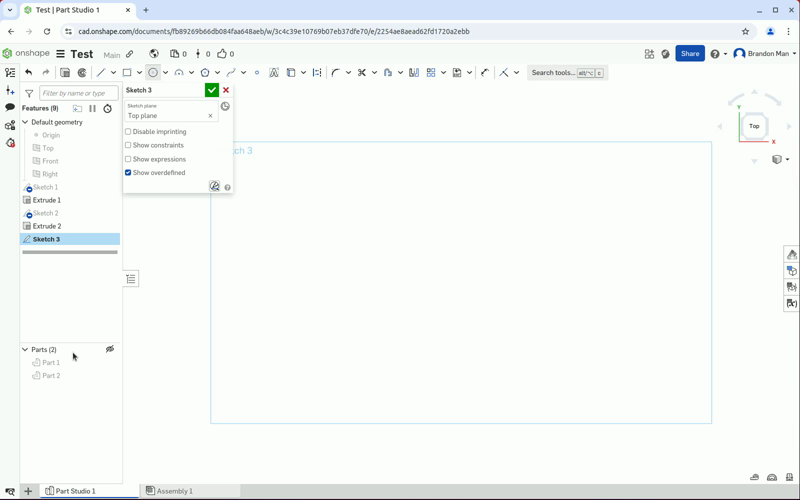
key_down(shift)
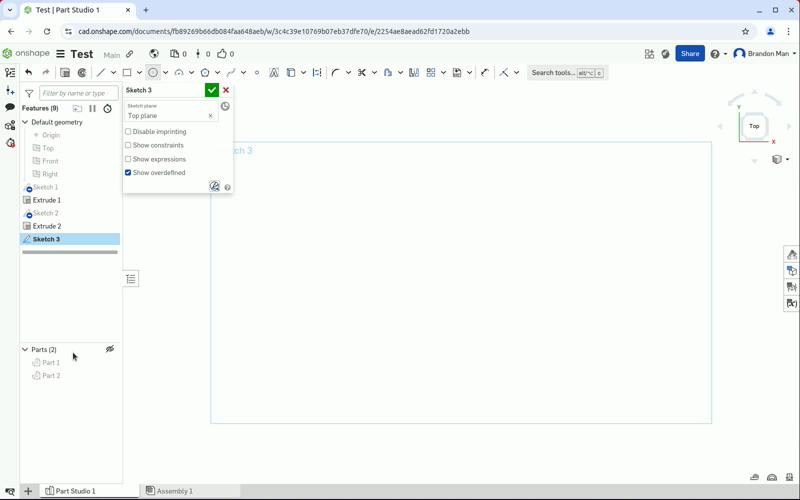
mouse_move(461, 326)
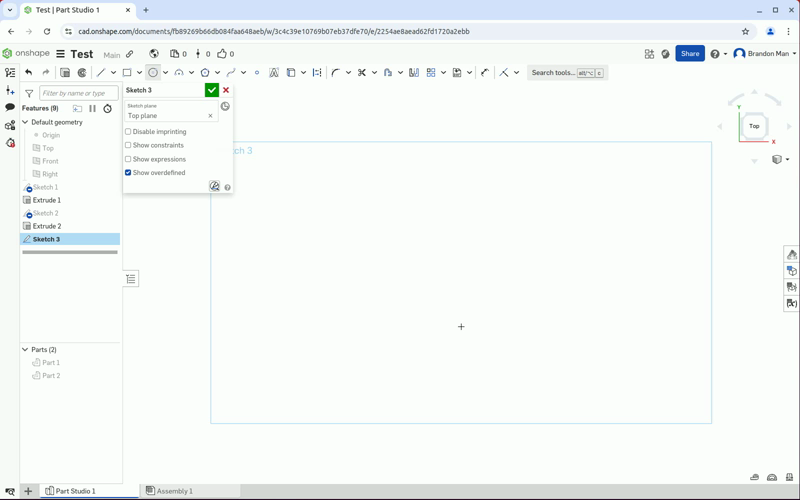
click(461, 326)
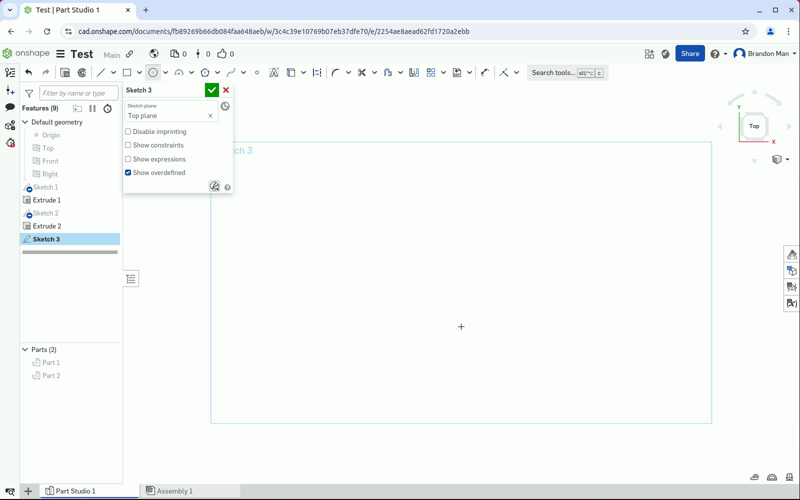
key_up(shift)
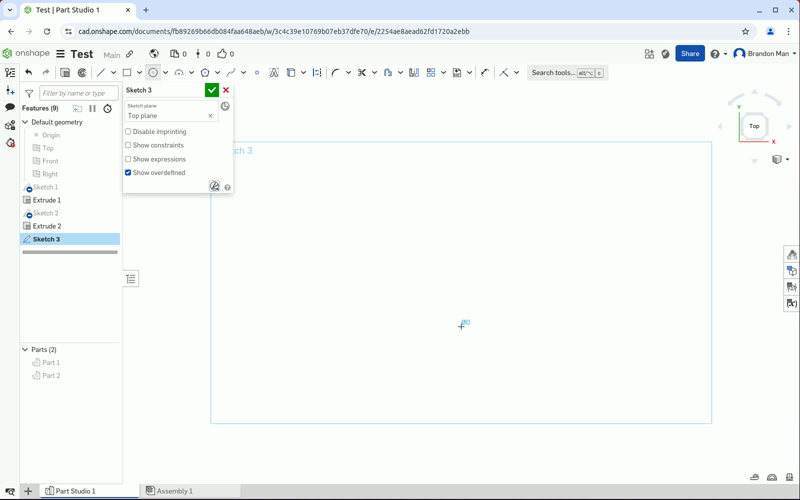
mouse_move(461, 326)
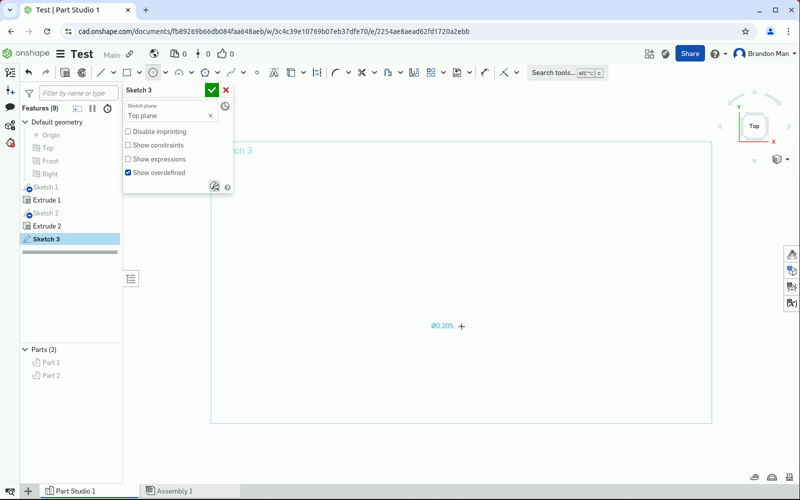
scroll(6)
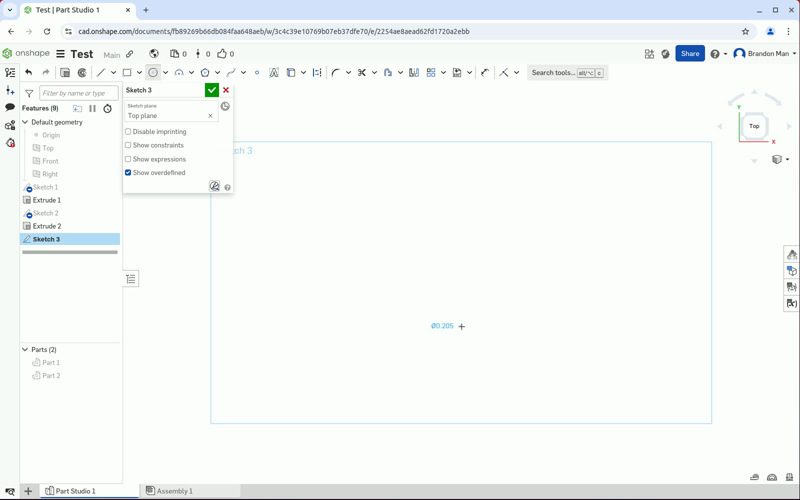
scroll(6)
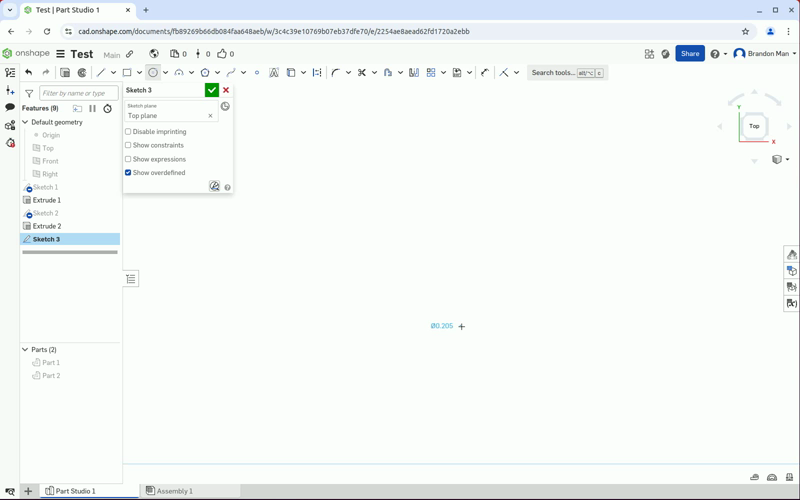
scroll(6)
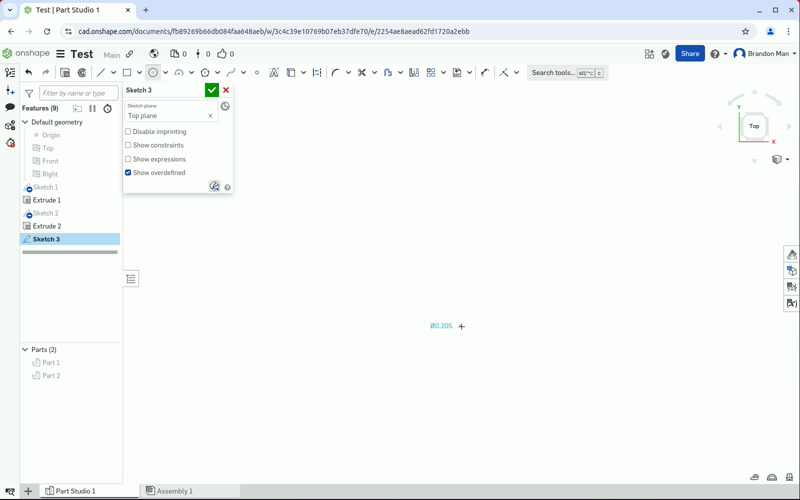
scroll(6)
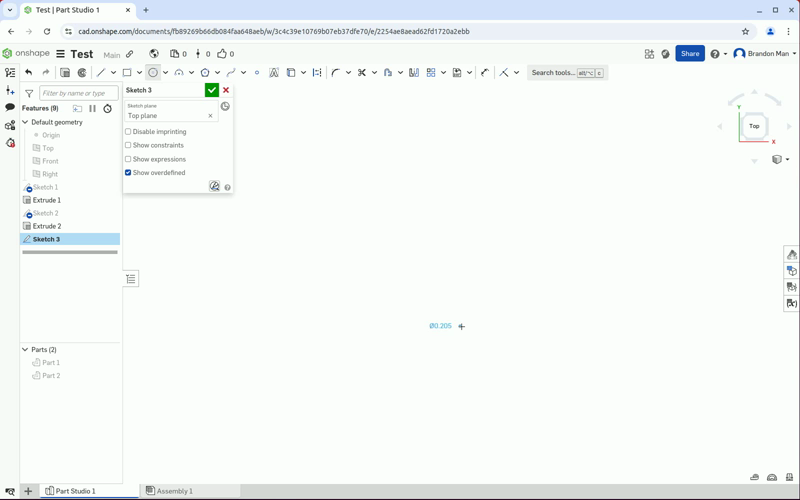
scroll(6)
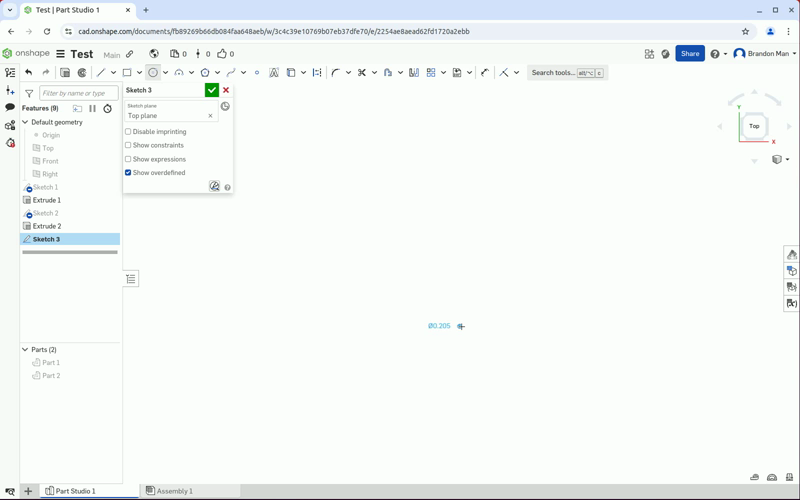
scroll(6)
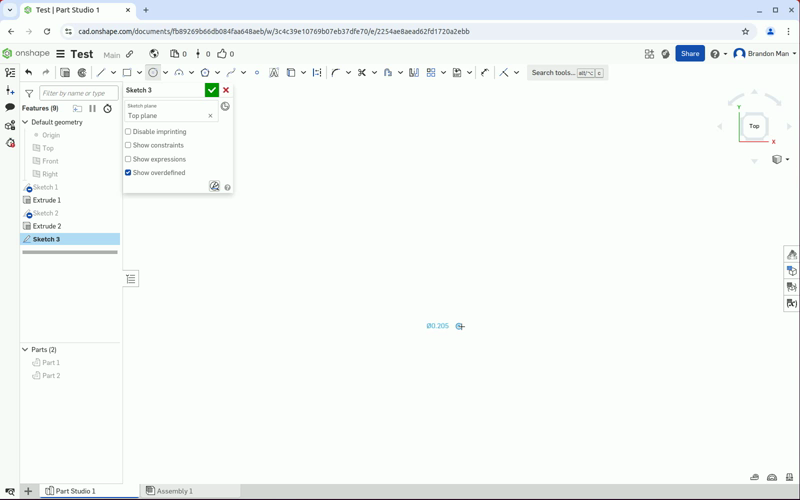
scroll(6)
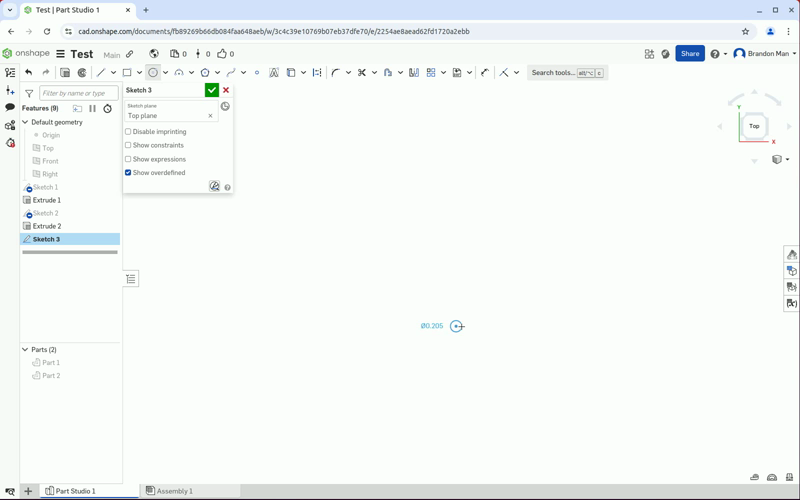
click(461, 326)
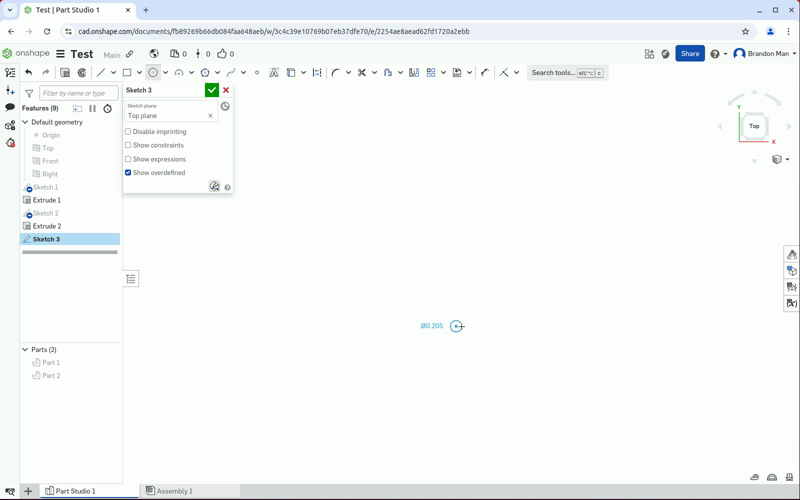
scroll(-6)
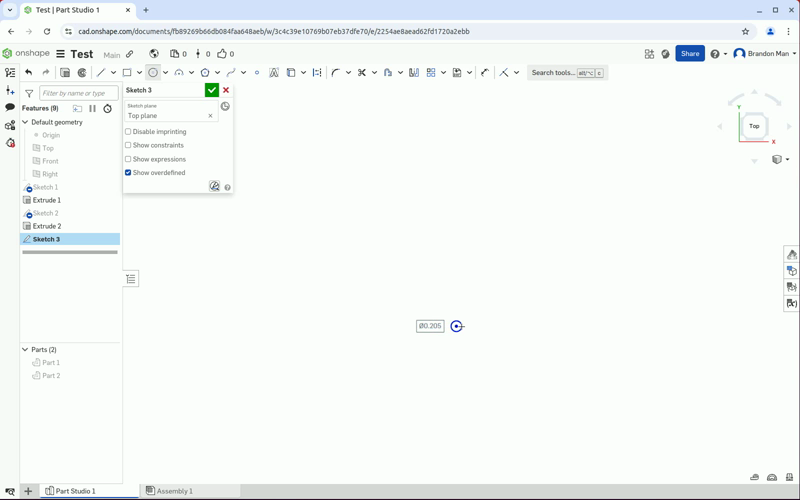
scroll(-6)
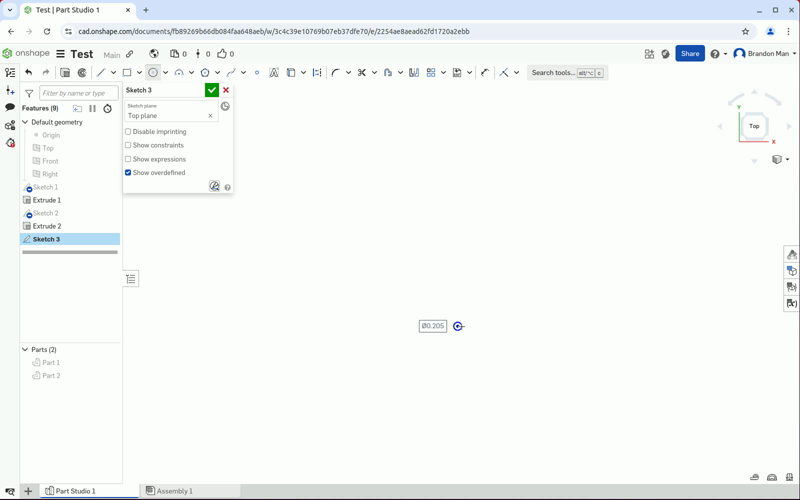
scroll(-6)
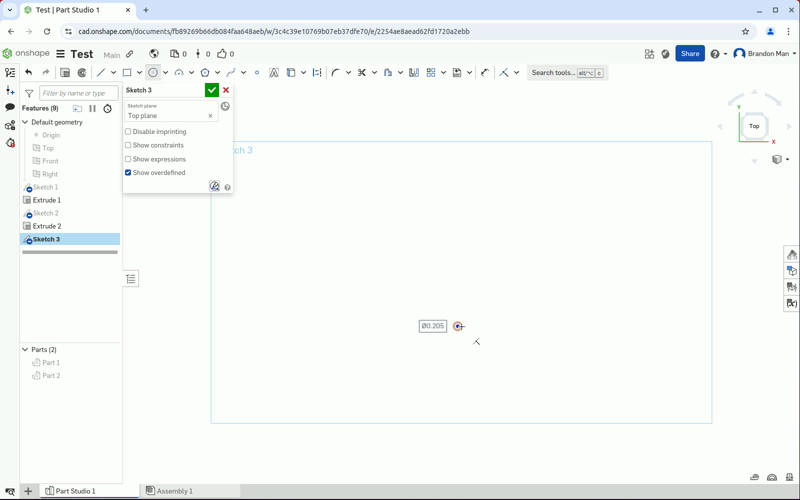
scroll(-6)
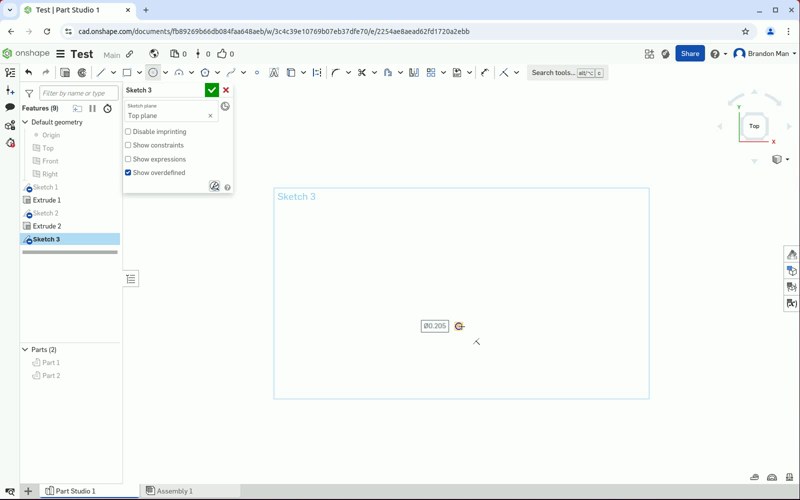
scroll(-6)
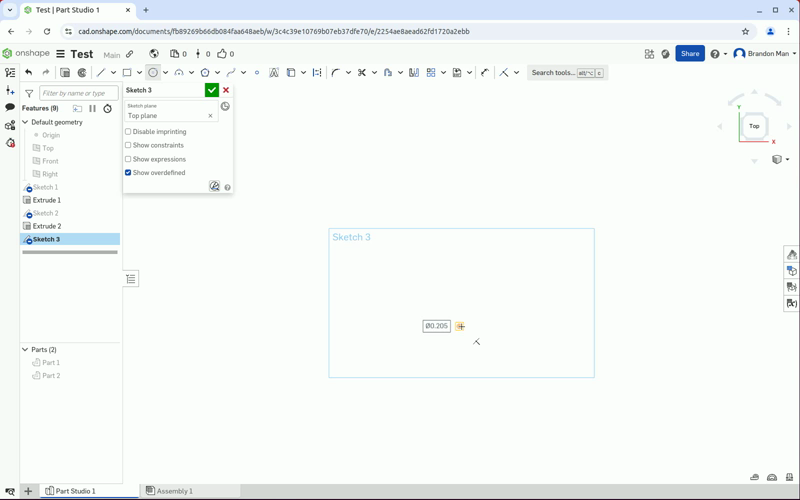
scroll(-6)
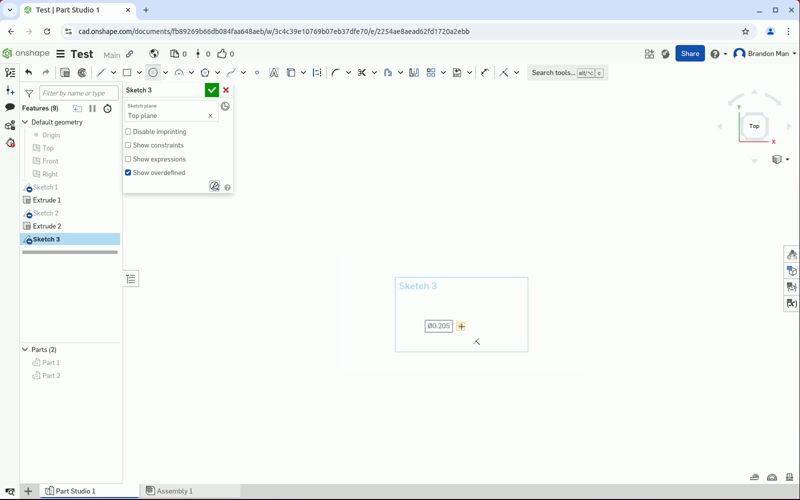
scroll(-6)
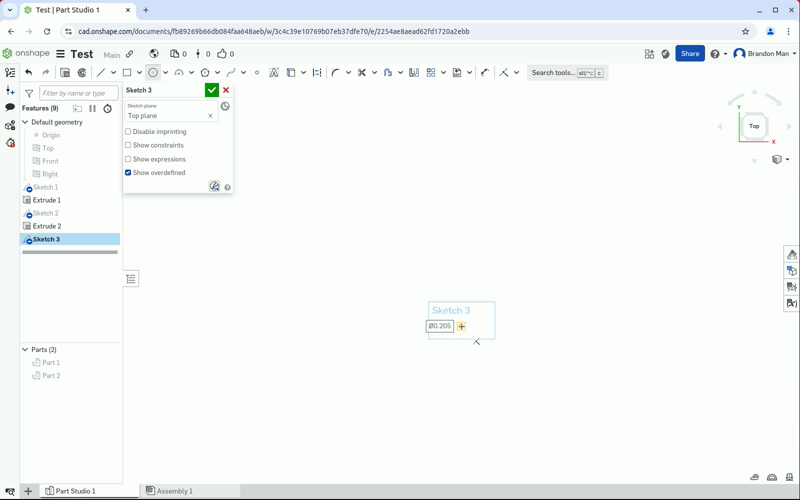
key(esc)
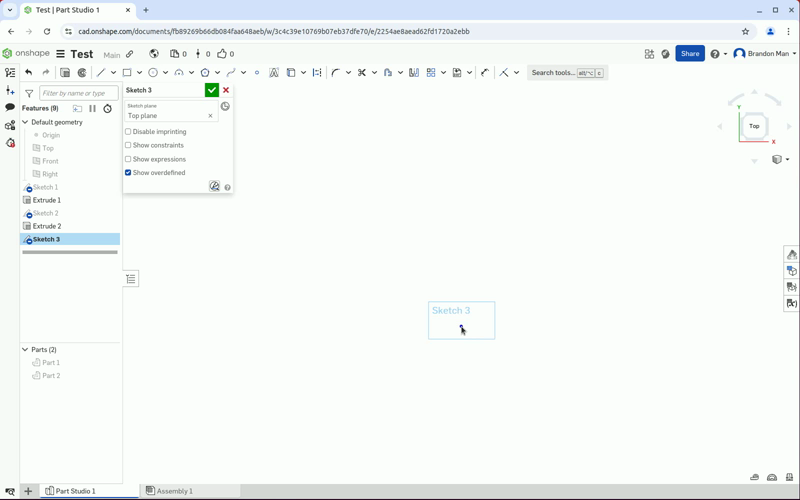
mouse_move(460, 326)
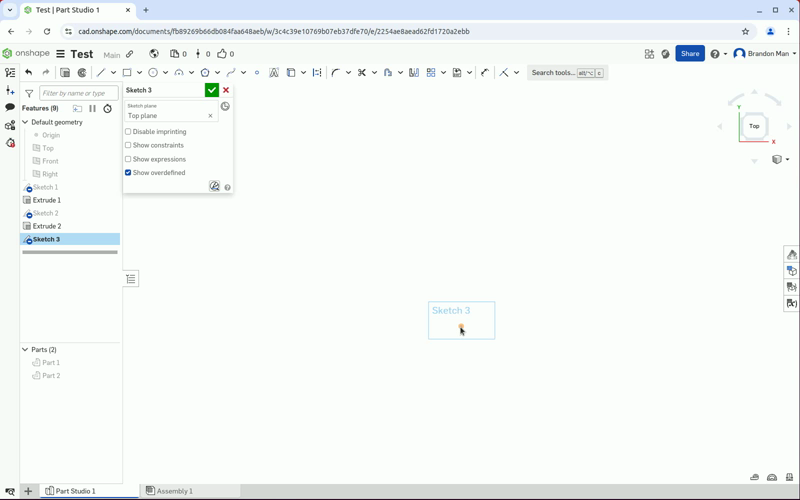
scroll(6)
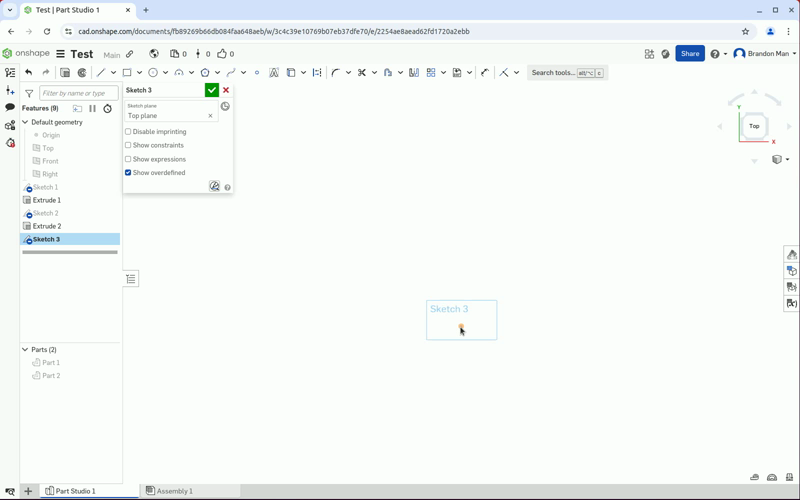
scroll(6)
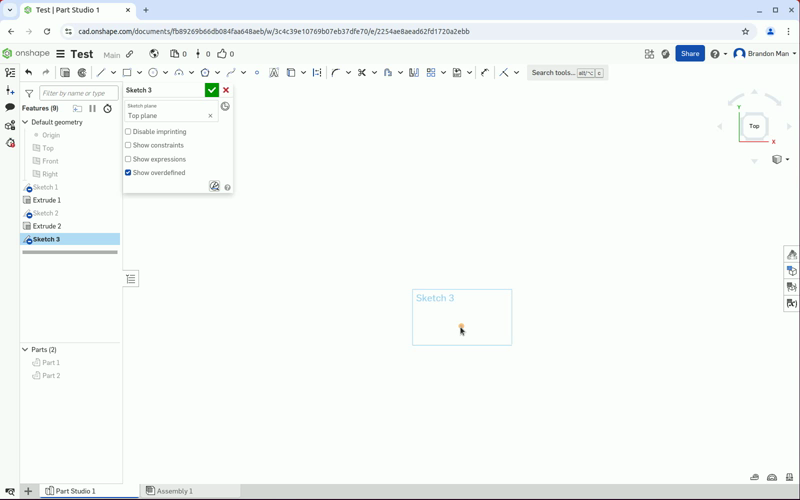
scroll(6)
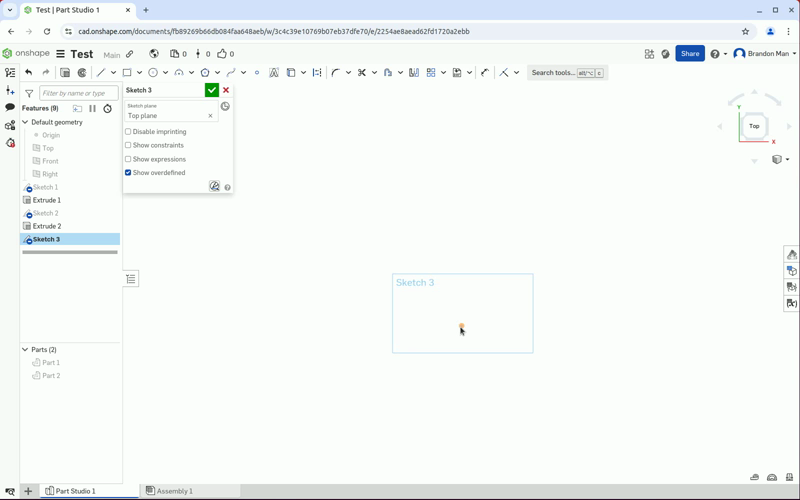
scroll(6)
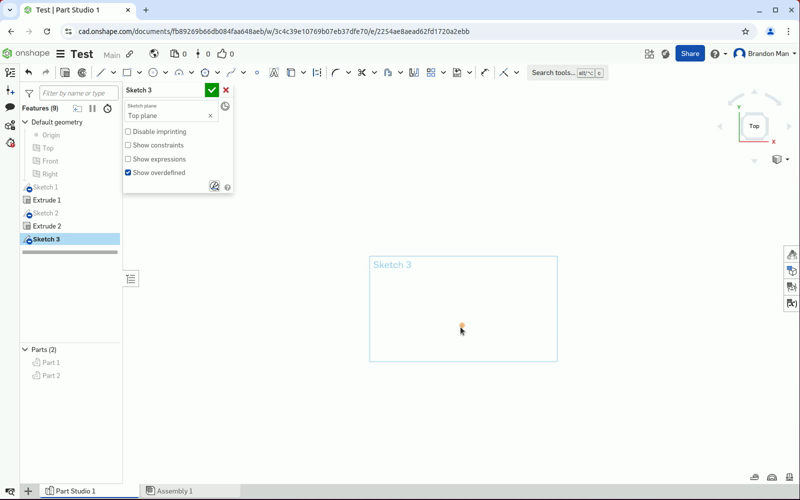
scroll(6)
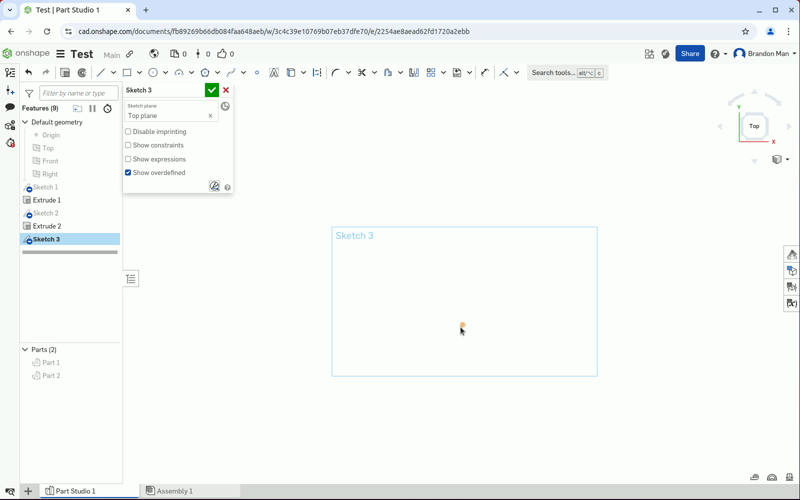
scroll(6)
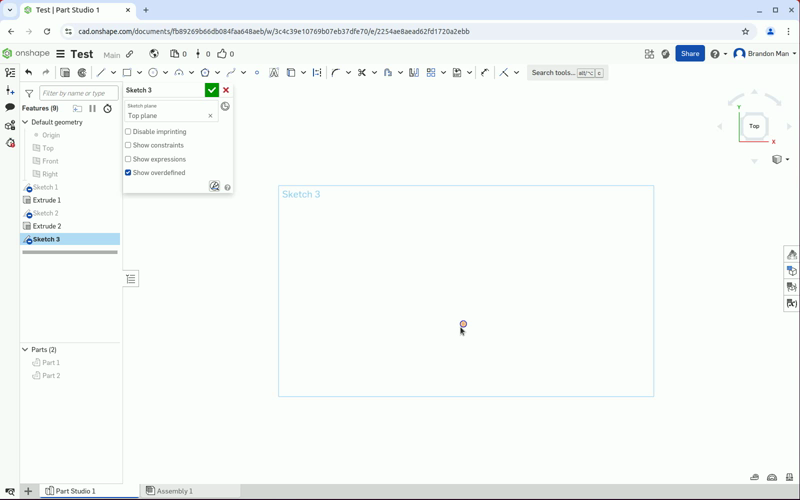
scroll(6)
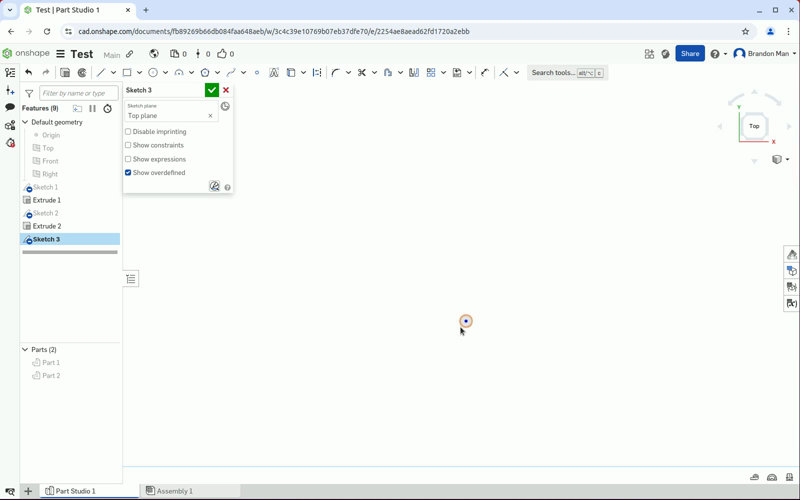
click(460, 326)
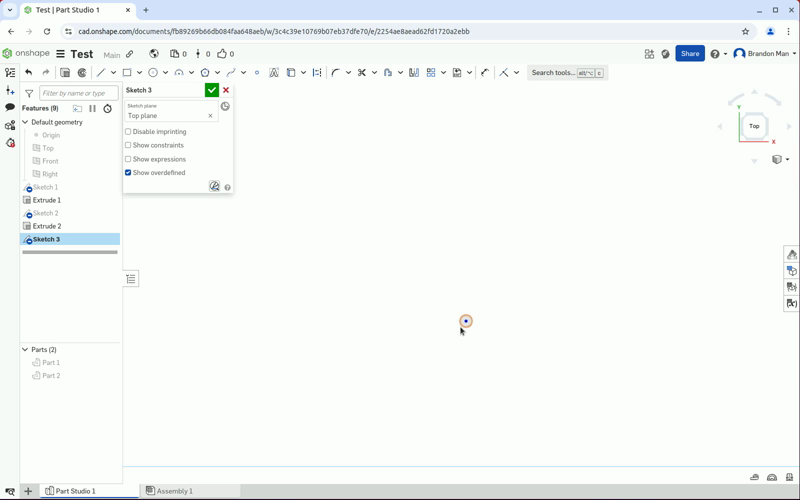
scroll(-6)
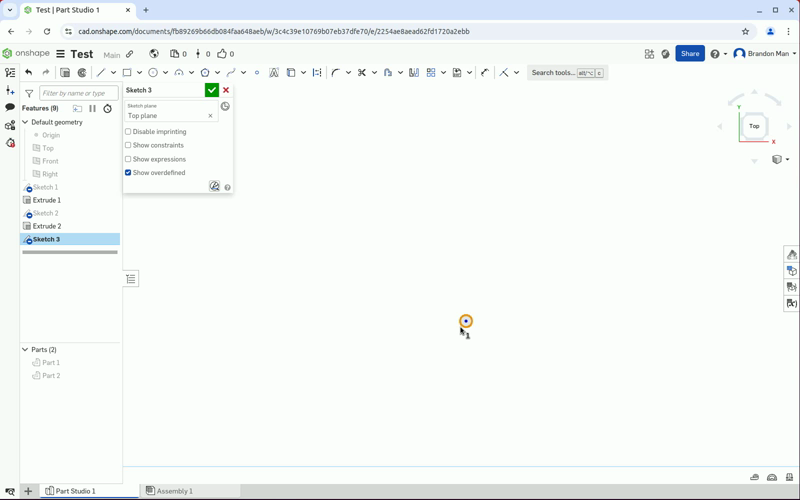
scroll(-6)
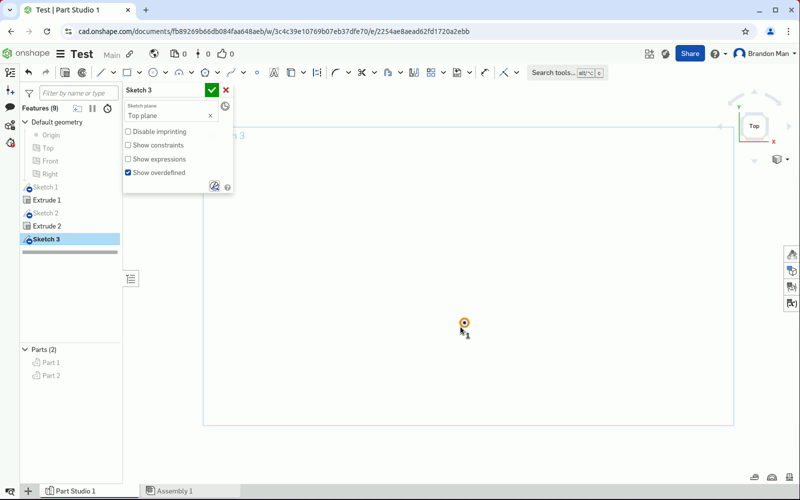
scroll(-6)
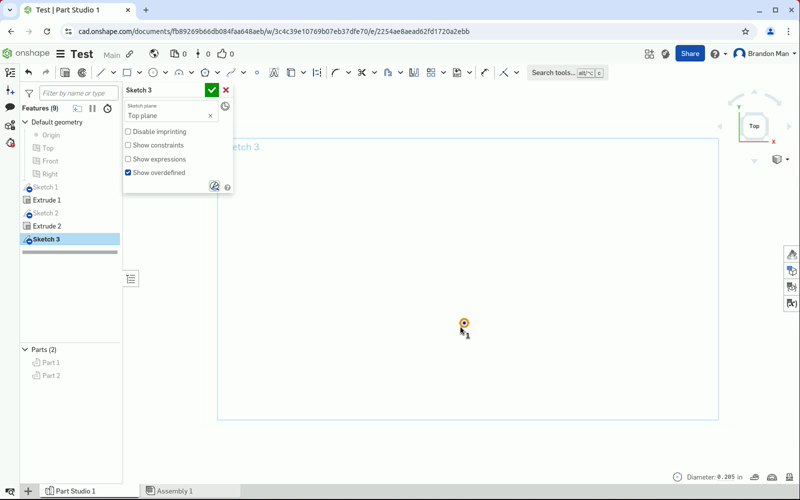
scroll(-6)
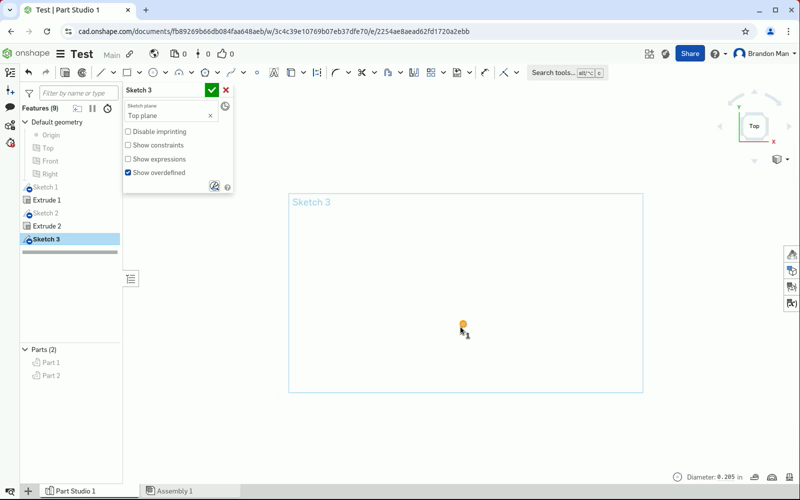
scroll(-6)
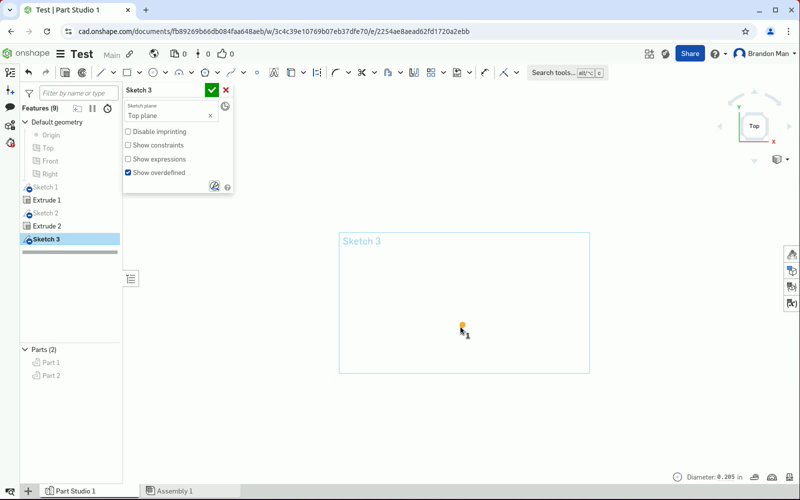
scroll(-6)
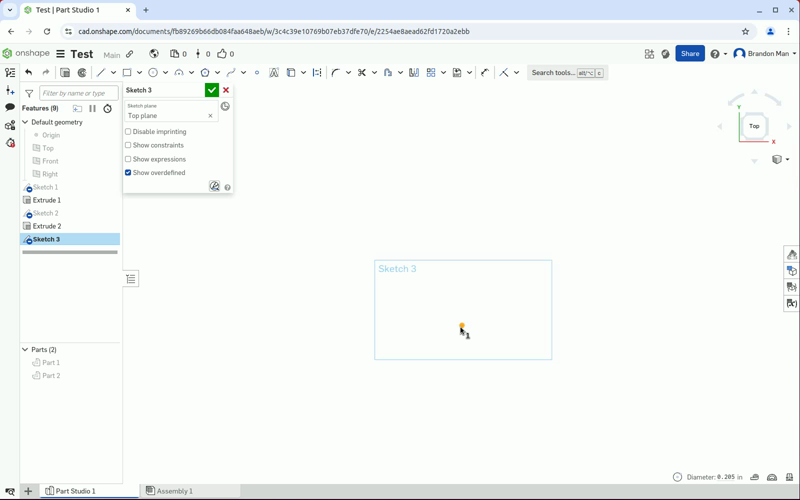
scroll(-6)
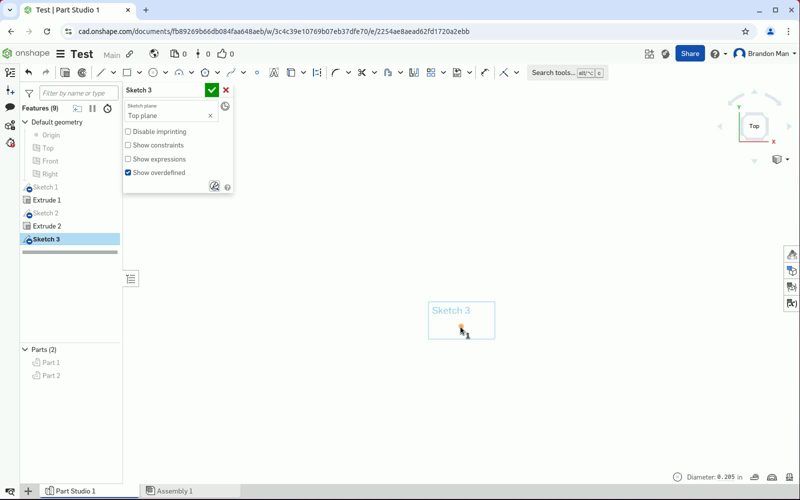
mouse_move(73, 352)
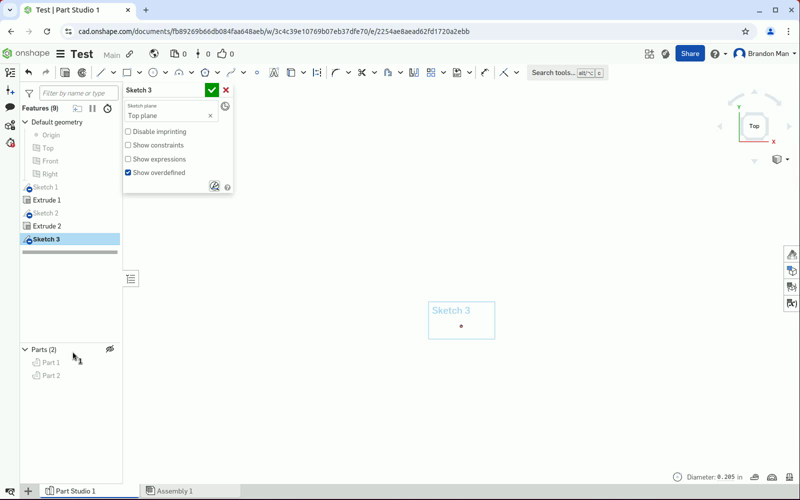
key(shift+y)
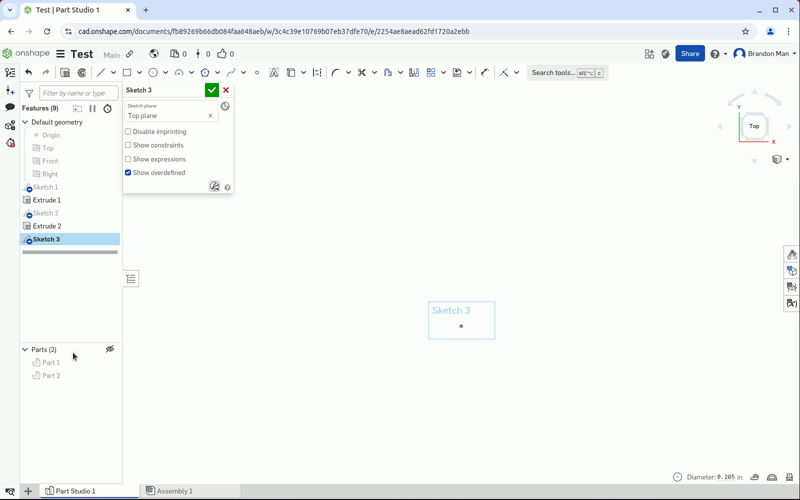
key(shift+e)
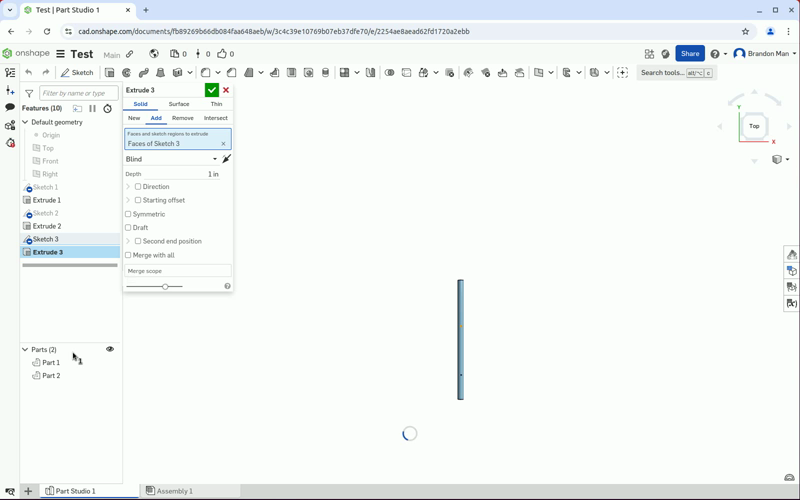
mouse_move(143, 106)
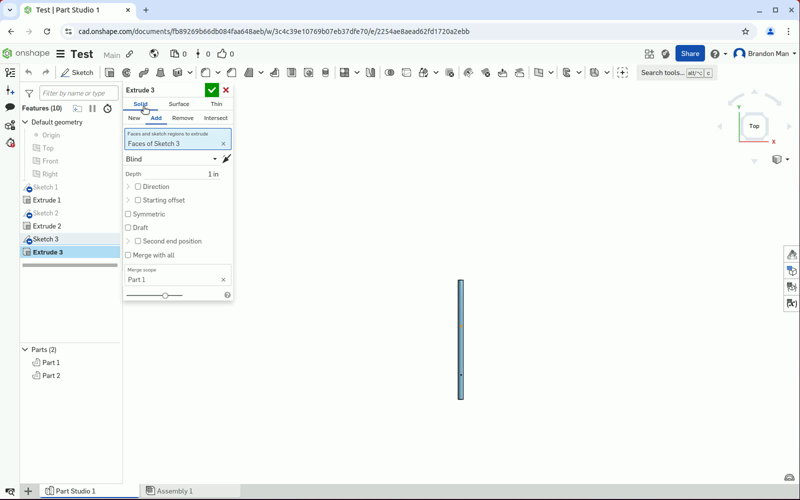
click(143, 106)
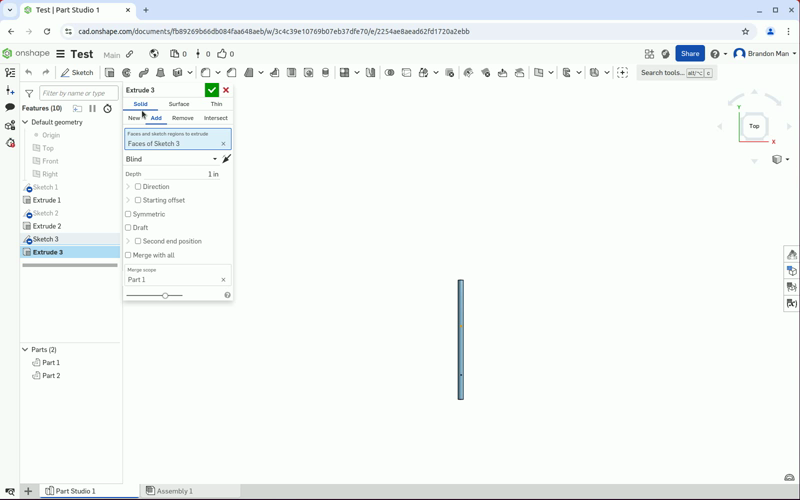
mouse_move(137, 120)
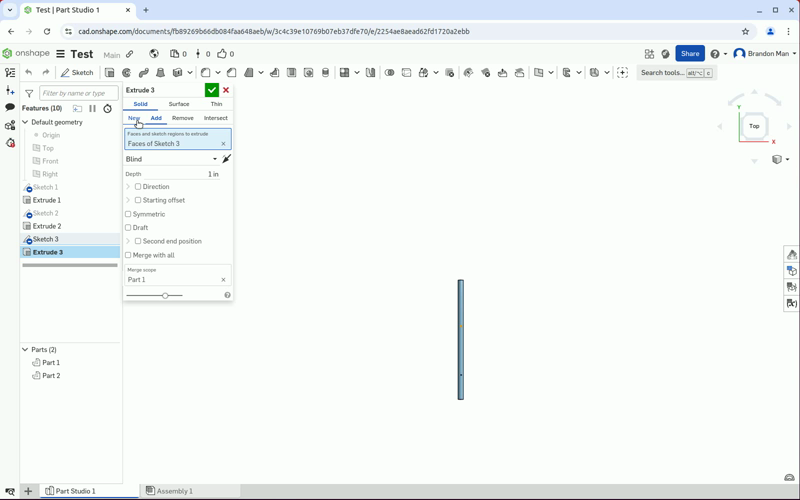
click(137, 120)
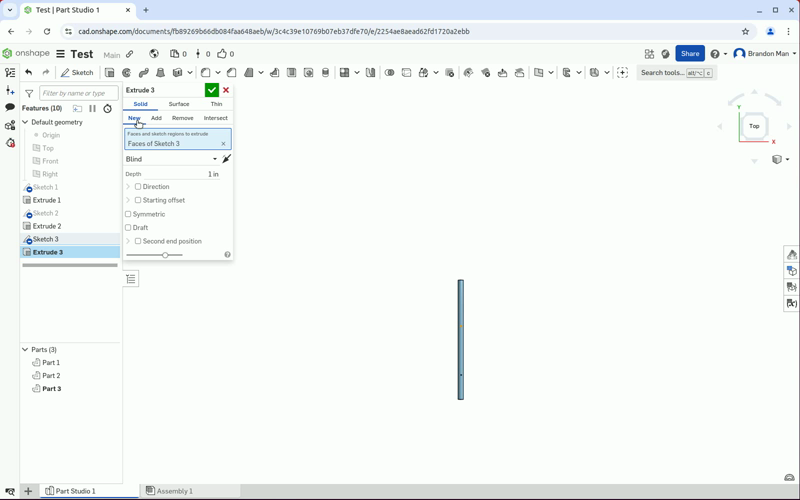
key(tab, 4)
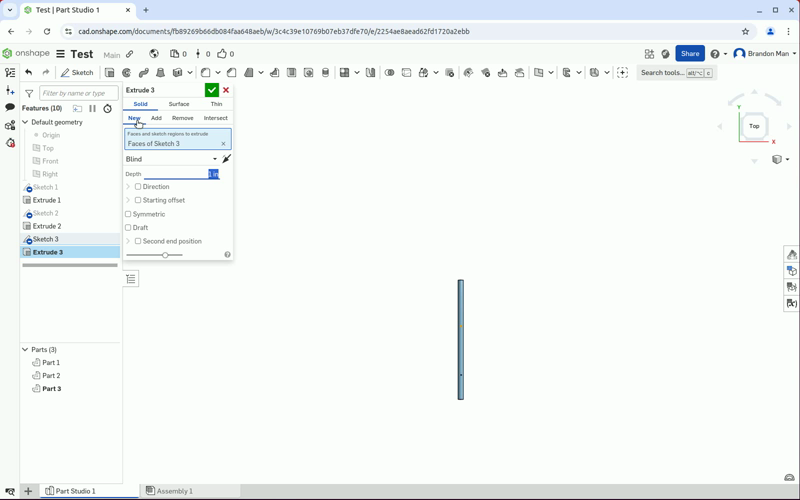
text(3.851)
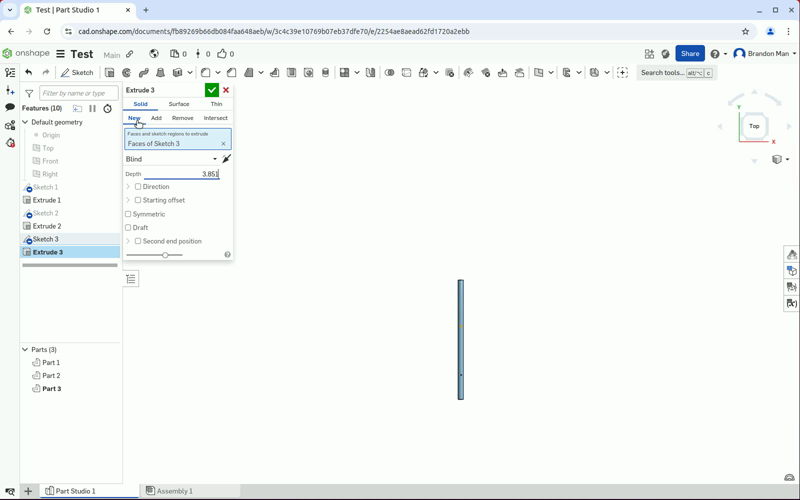
key(enter)
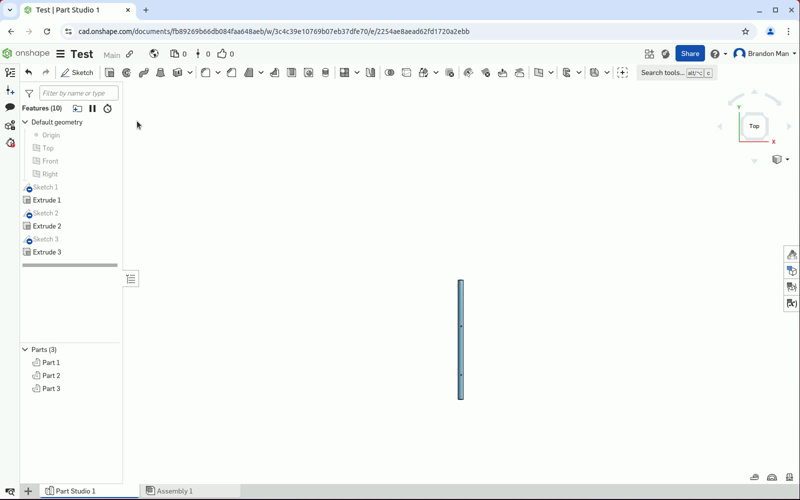
key(shift+h)
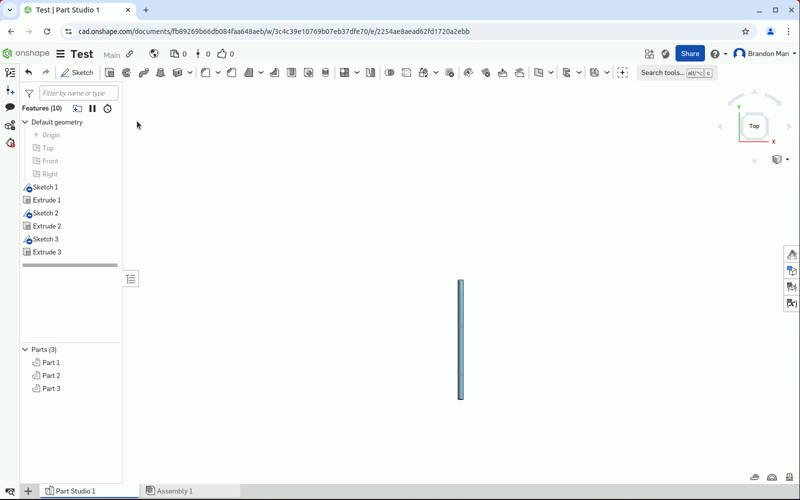
key(shift+h)
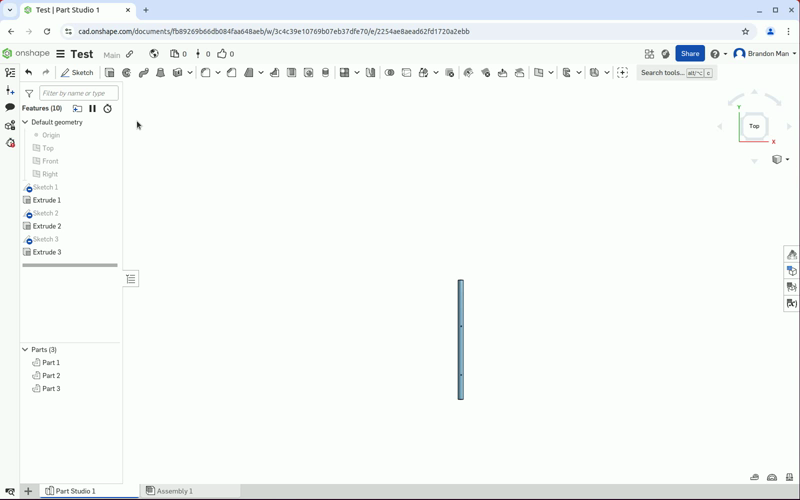
mouse_move(73, 189)
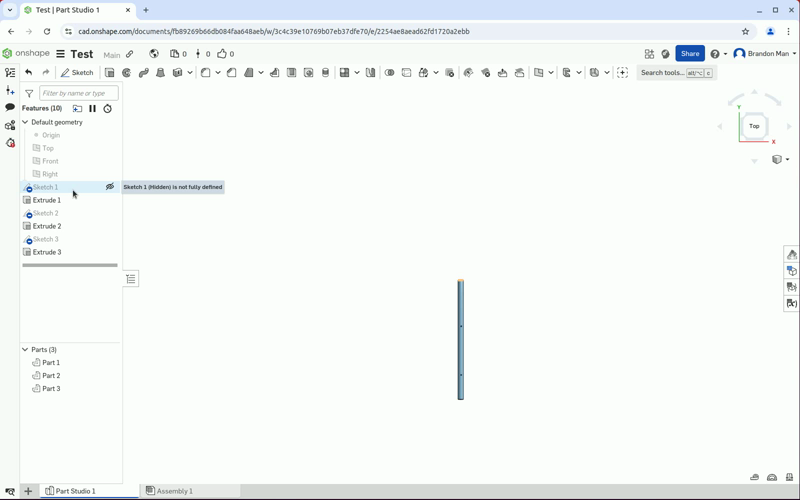
click(73, 189)
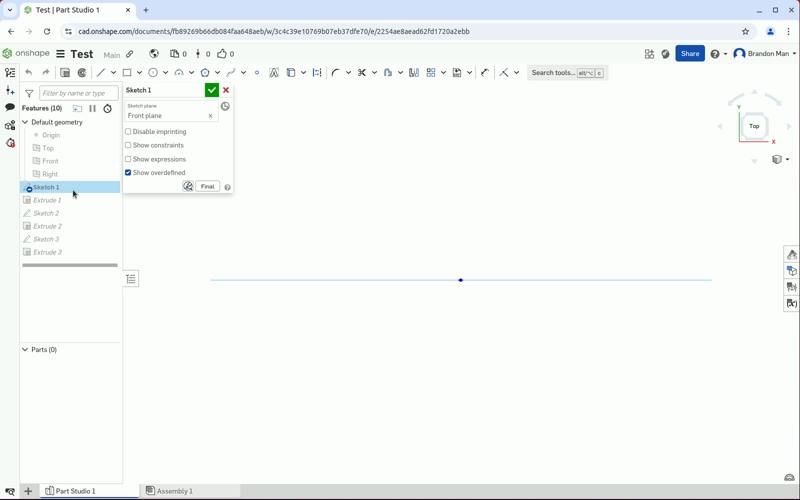
mouse_move(229, 92)
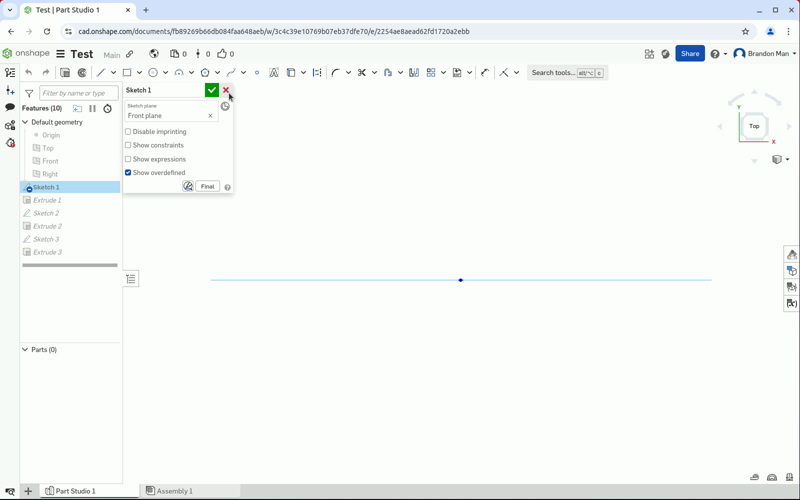
click(229, 92)
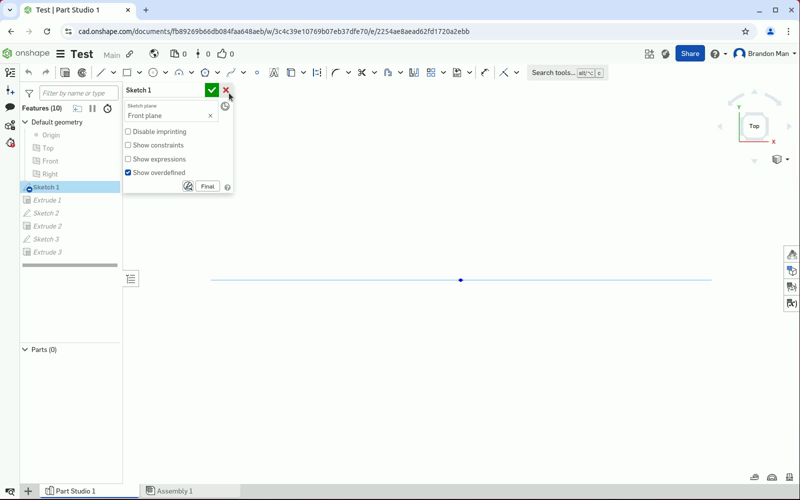
key(shift+s)
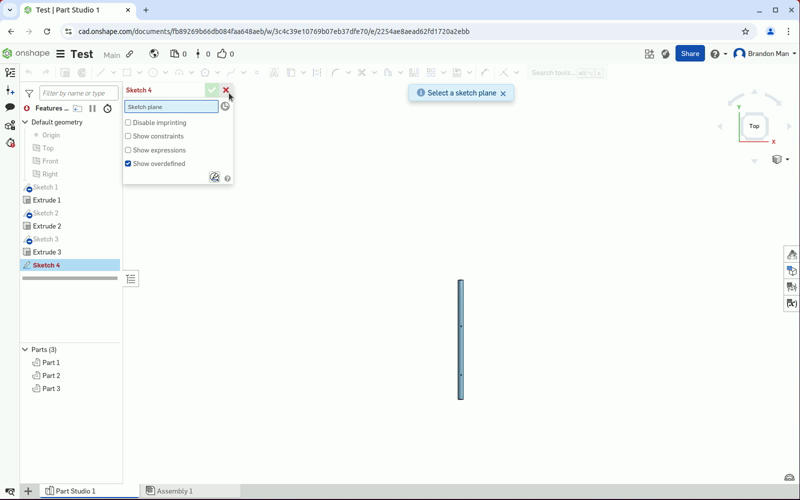
mouse_move(73, 150)
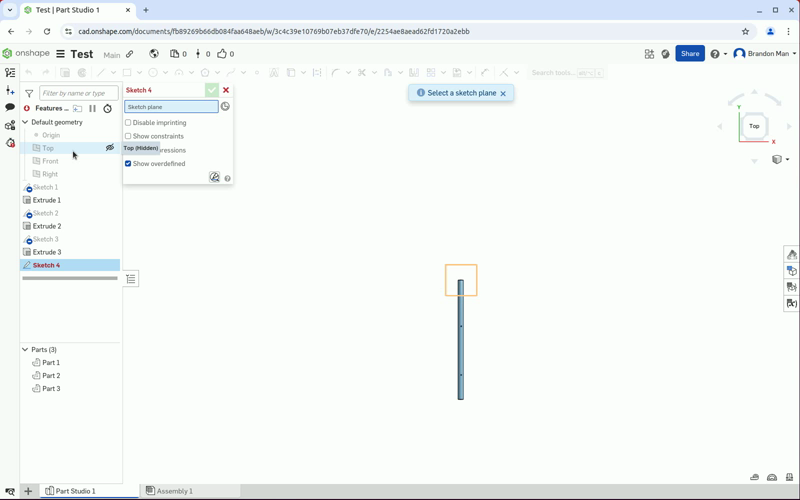
click(73, 150)
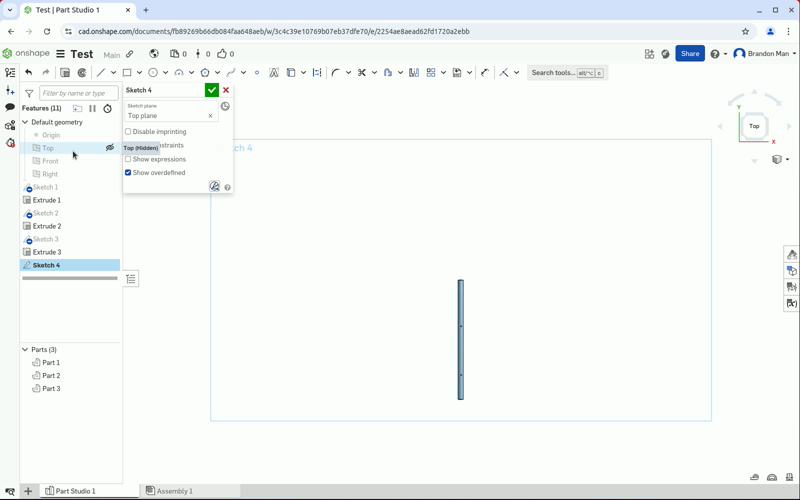
mouse_move(73, 352)
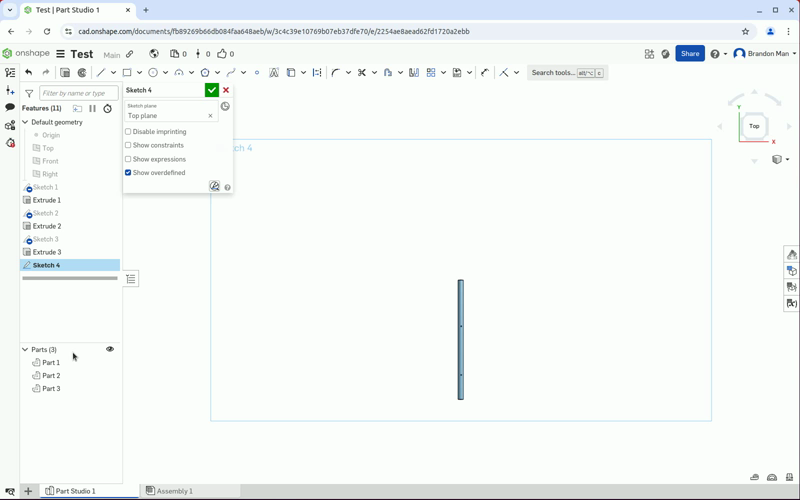
key(y)
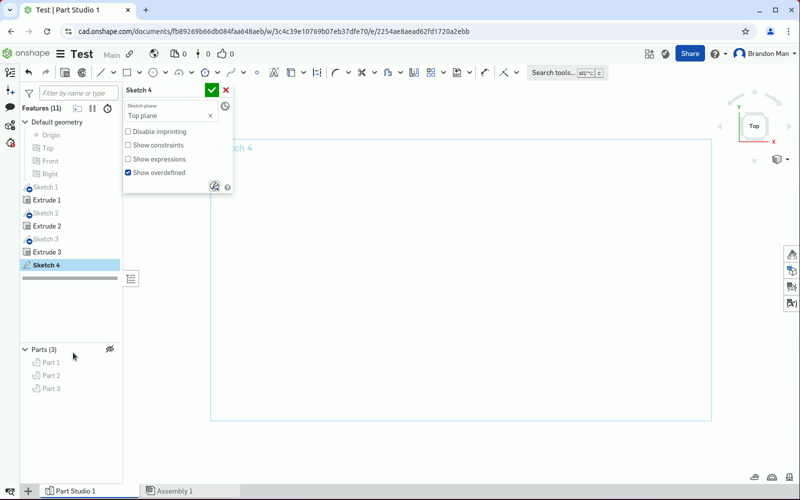
key(c)
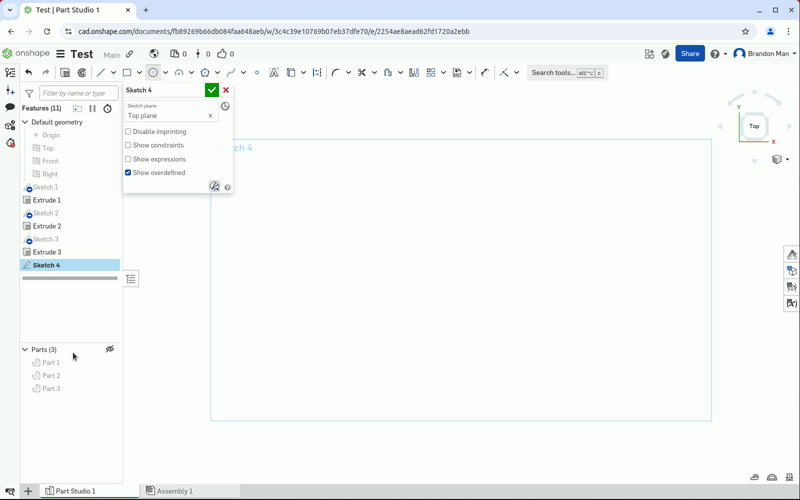
key_down(shift)
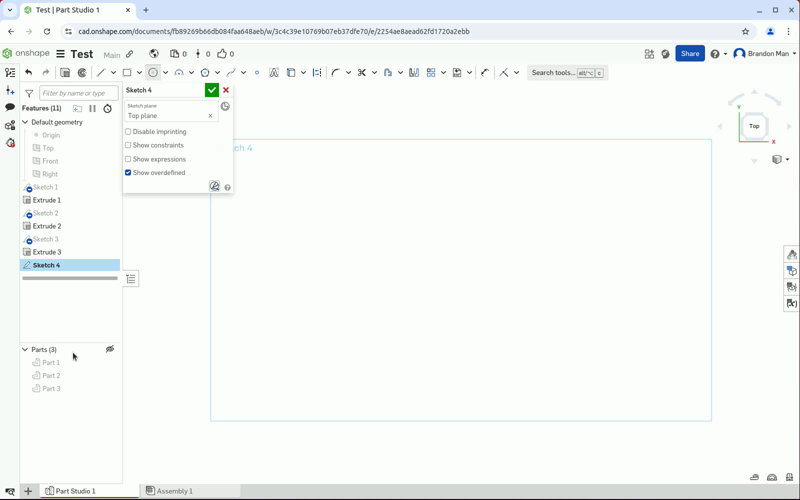
mouse_move(461, 349)
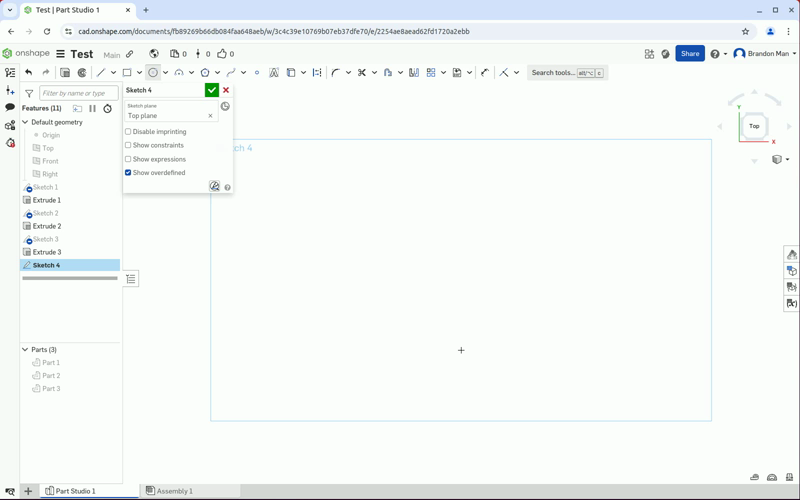
click(461, 349)
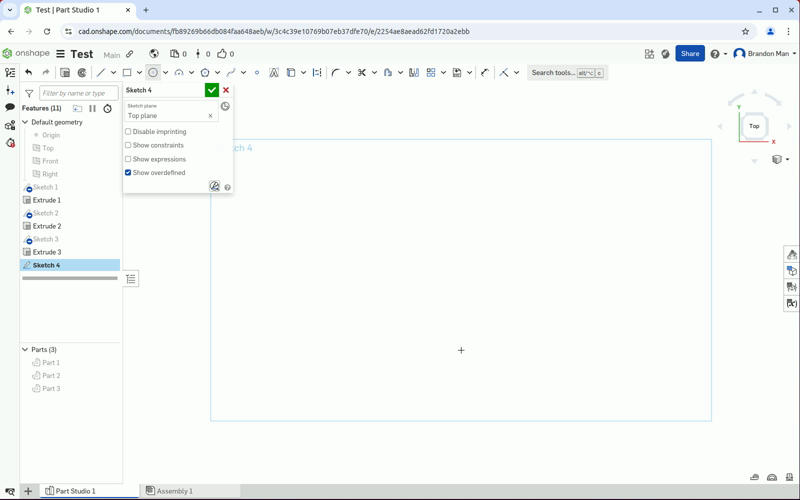
key_up(shift)
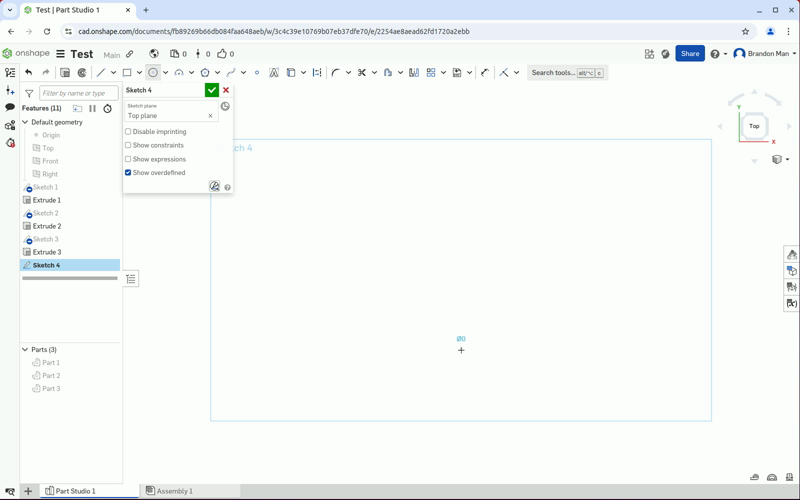
mouse_move(461, 349)
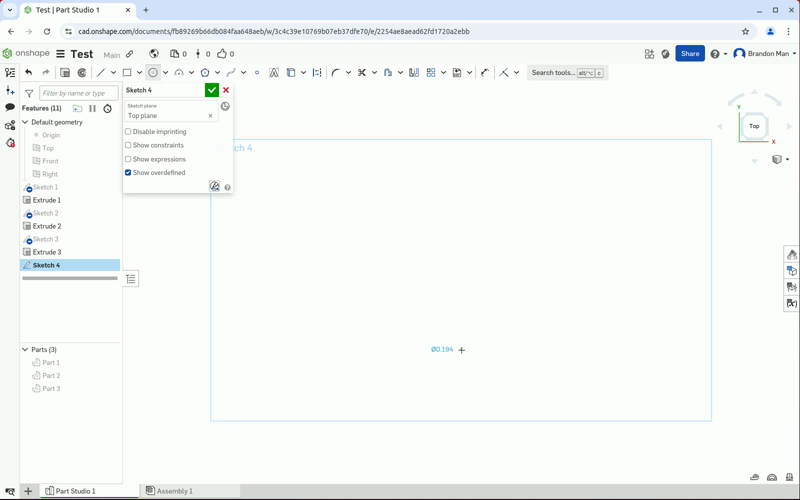
scroll(6)
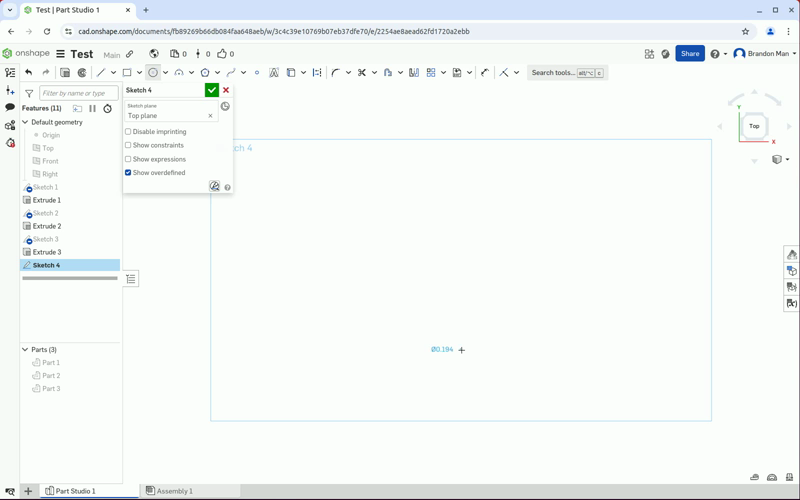
scroll(6)
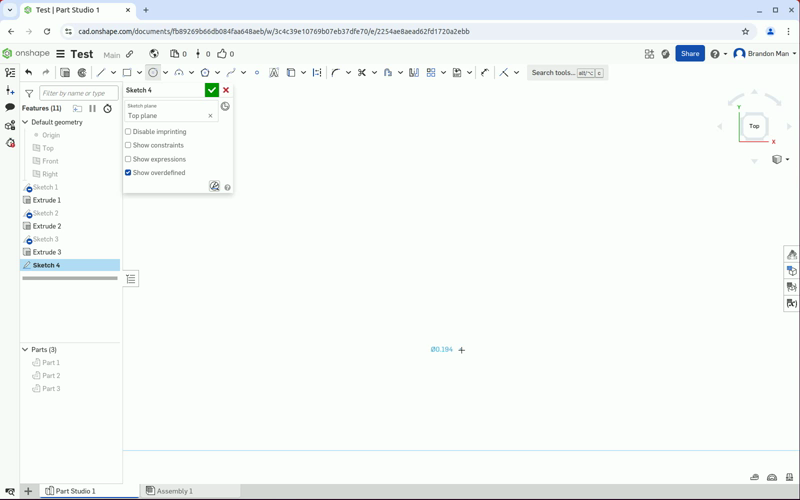
scroll(6)
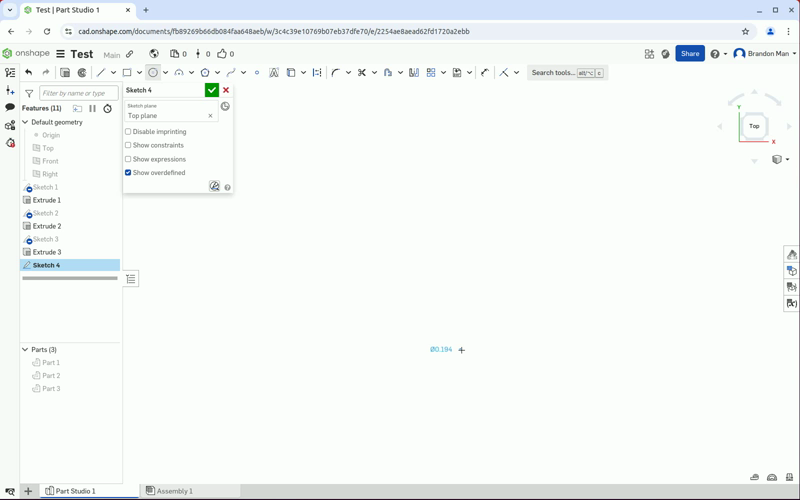
scroll(6)
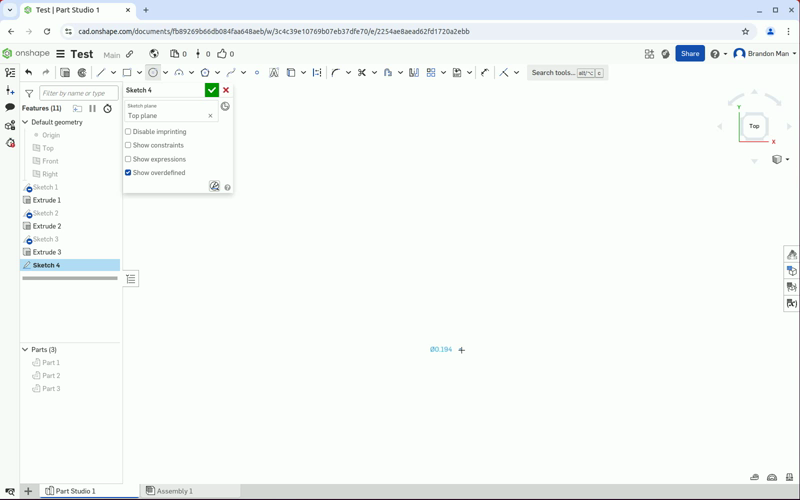
scroll(6)
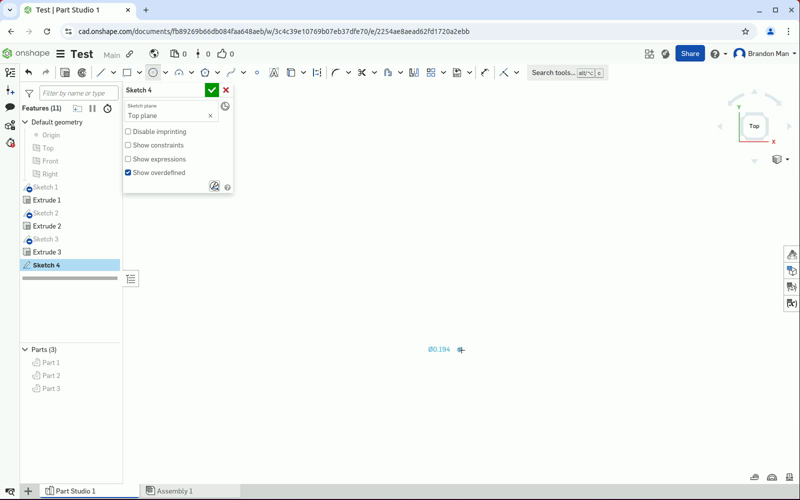
scroll(6)
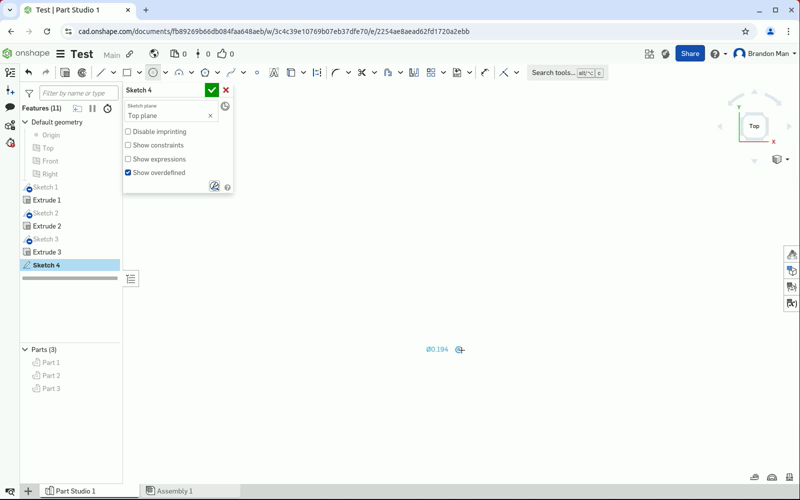
scroll(6)
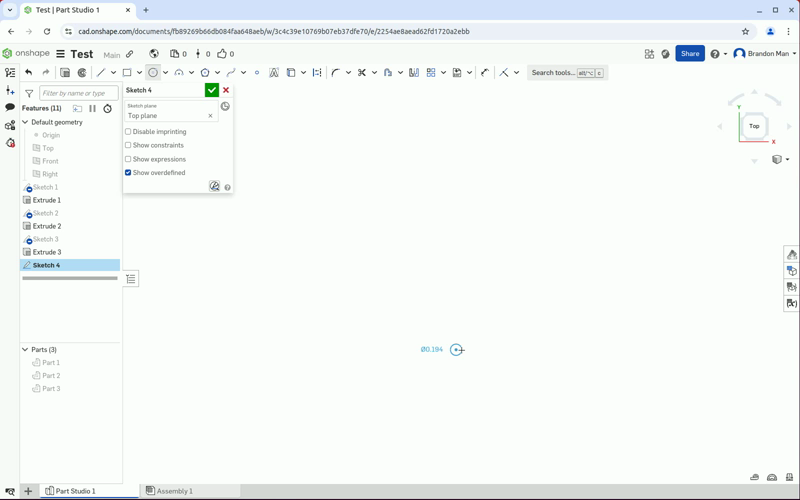
click(461, 349)
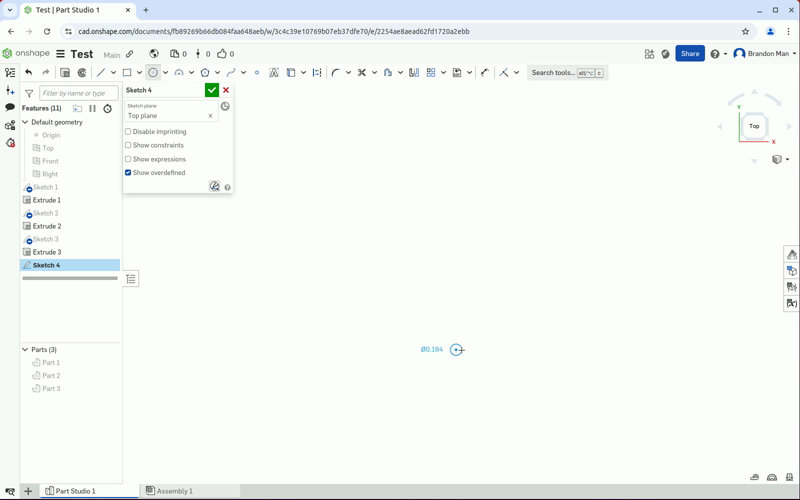
scroll(-6)
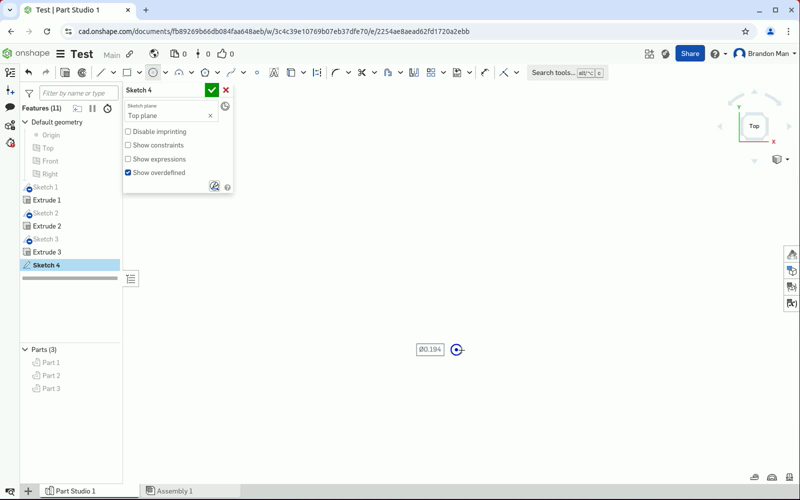
scroll(-6)
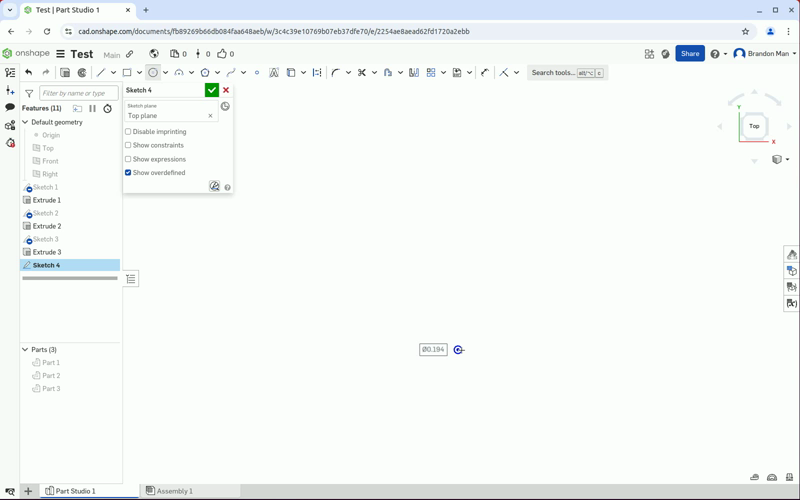
scroll(-6)
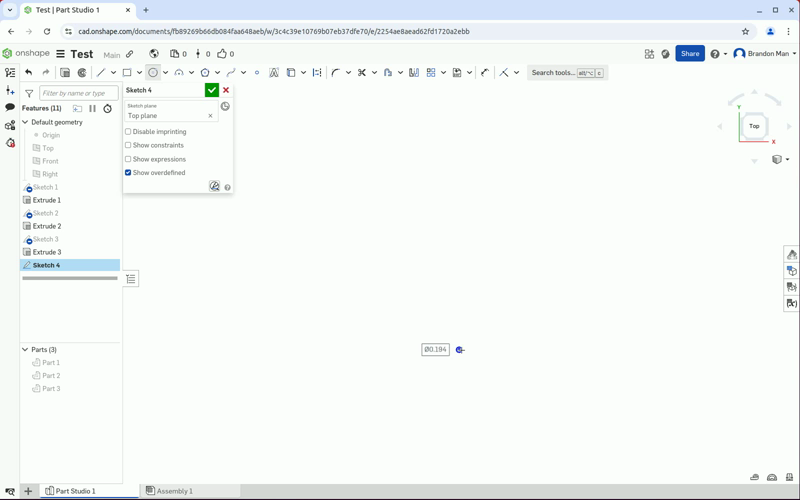
scroll(-6)
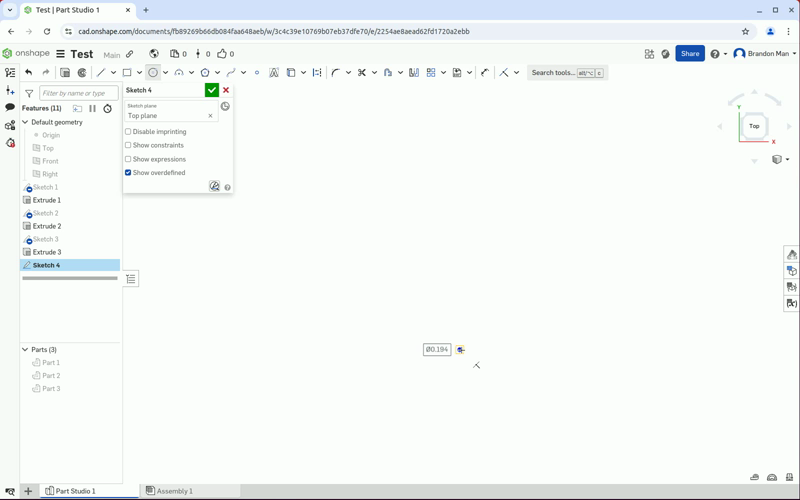
scroll(-6)
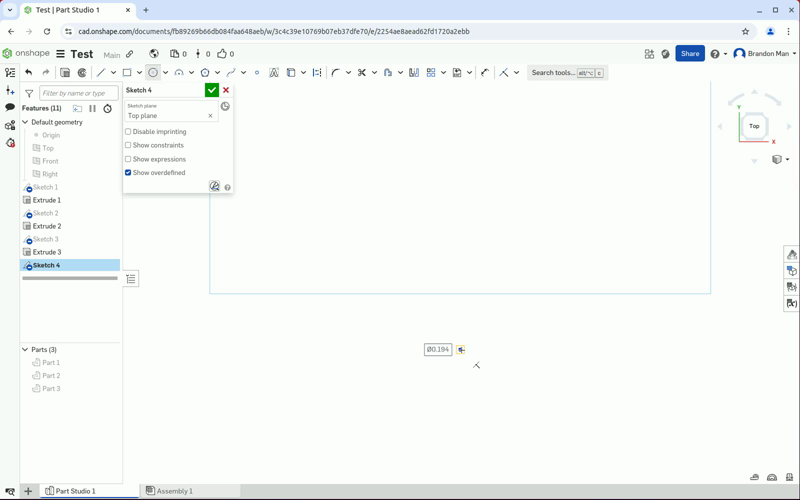
scroll(-6)
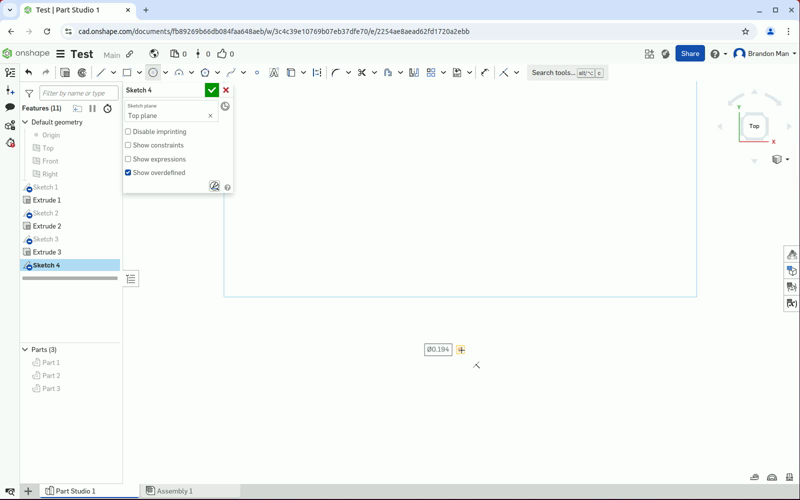
scroll(-6)
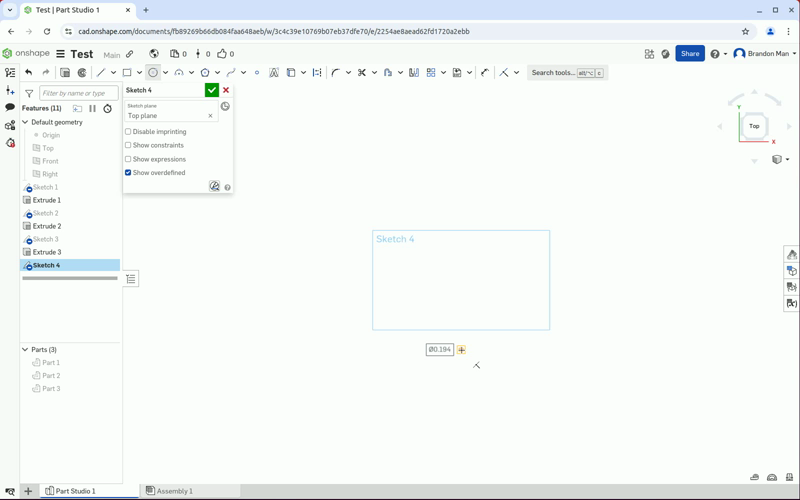
key(esc)
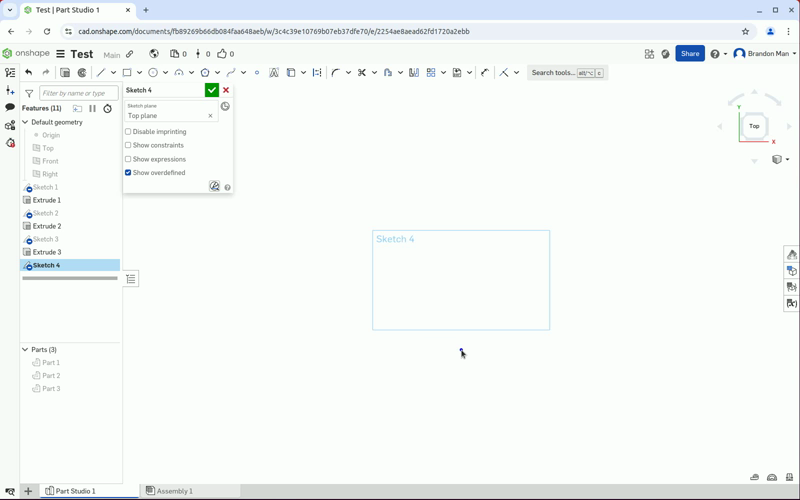
mouse_move(461, 349)
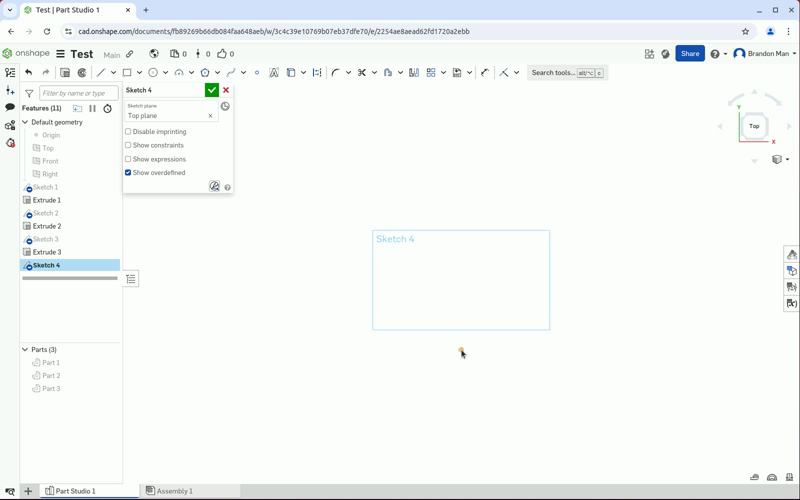
scroll(6)
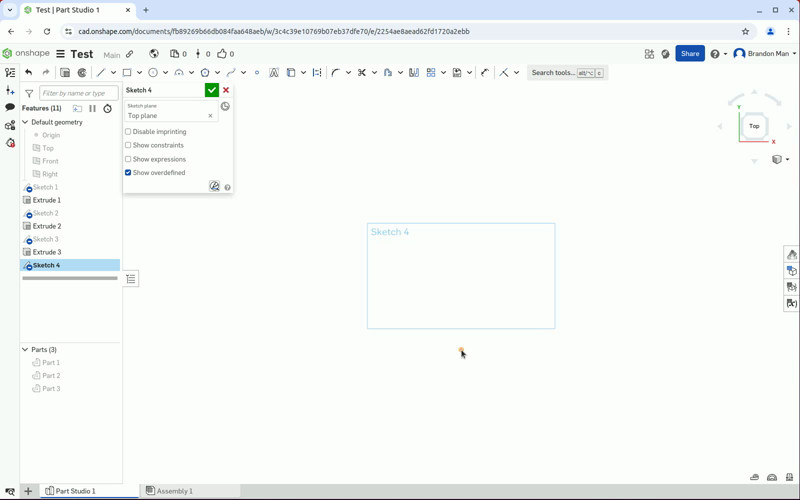
scroll(6)
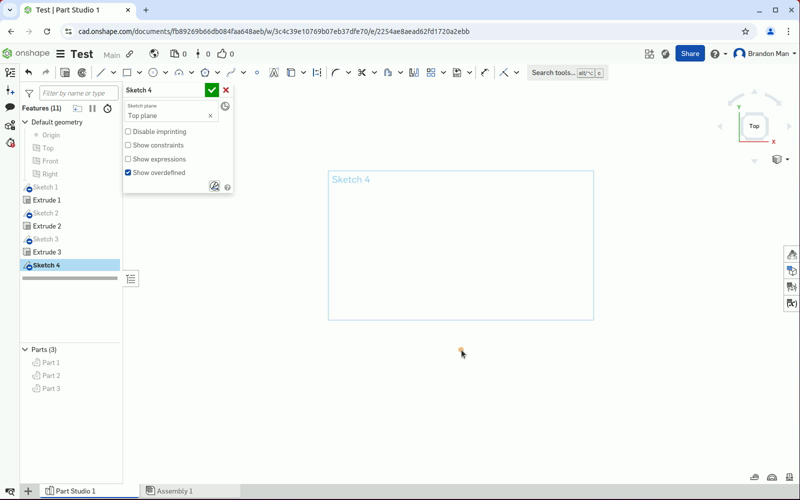
scroll(6)
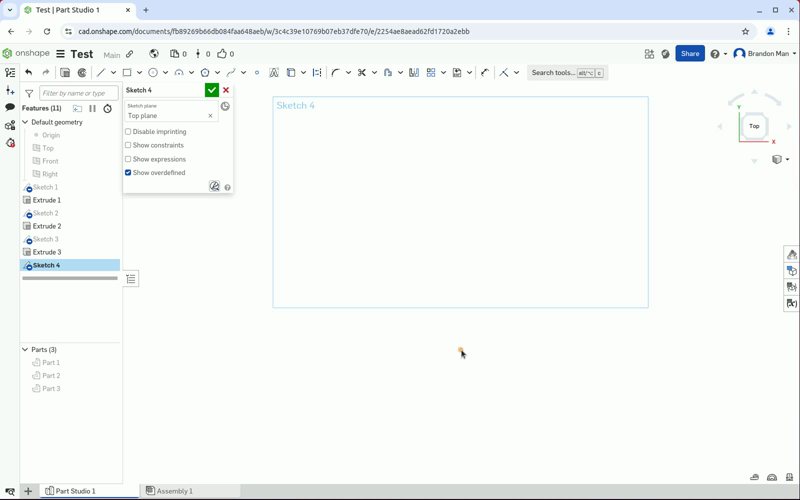
scroll(6)
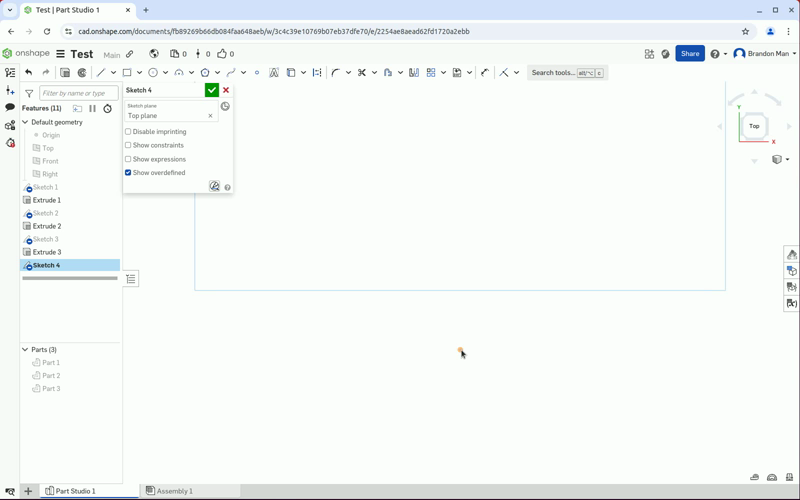
scroll(6)
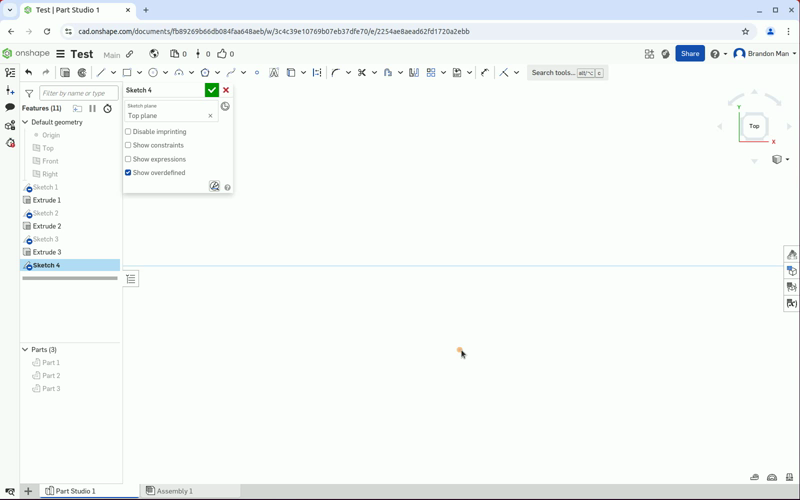
scroll(6)
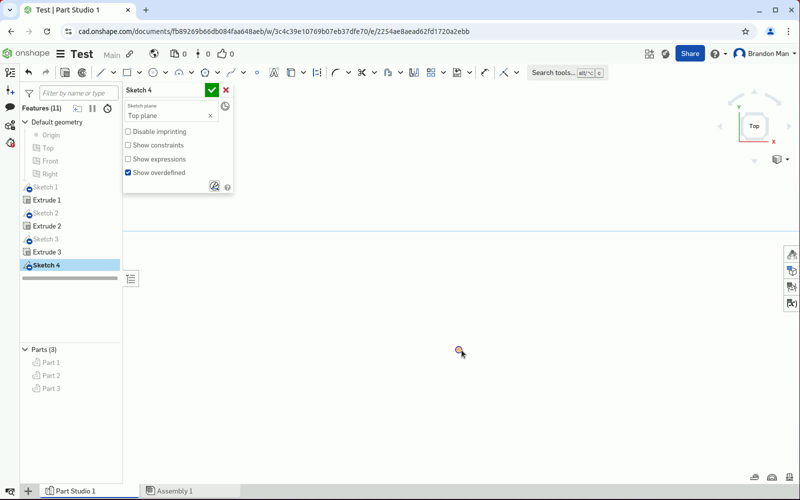
scroll(6)
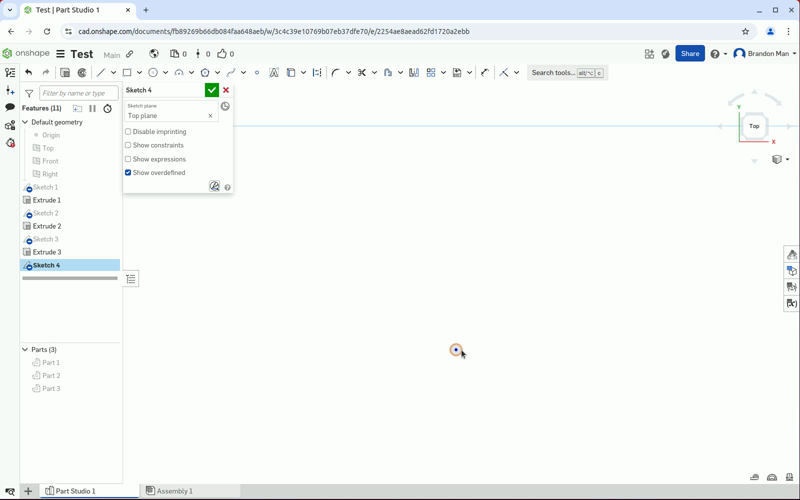
click(461, 349)
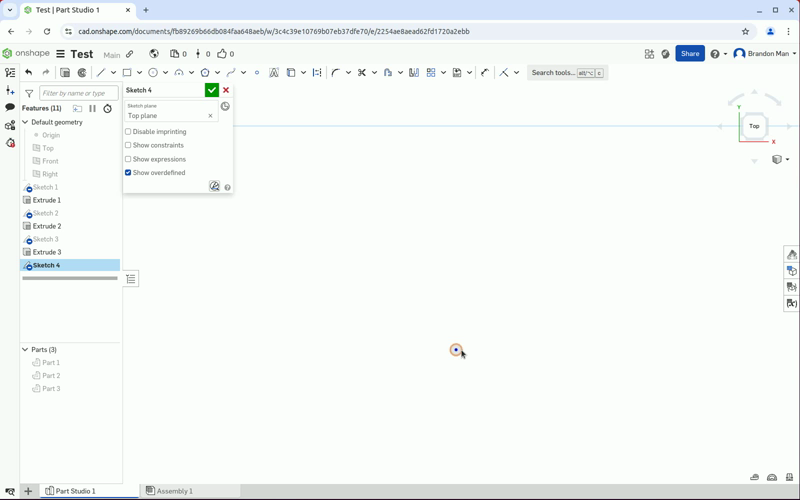
scroll(-6)
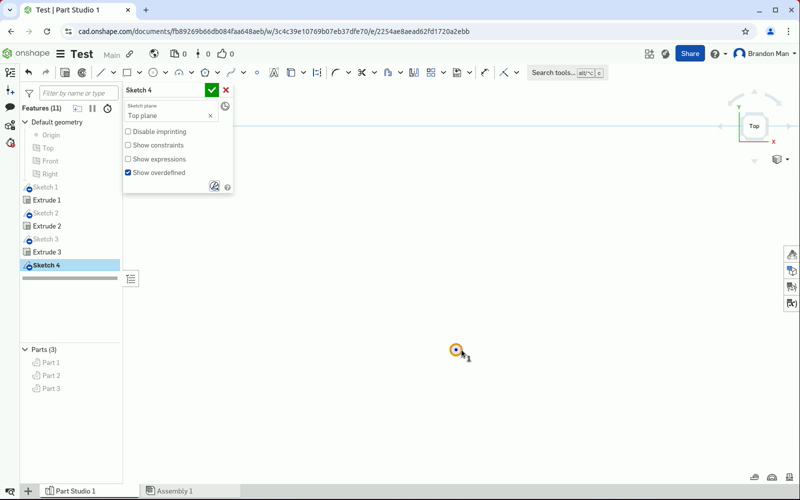
scroll(-6)
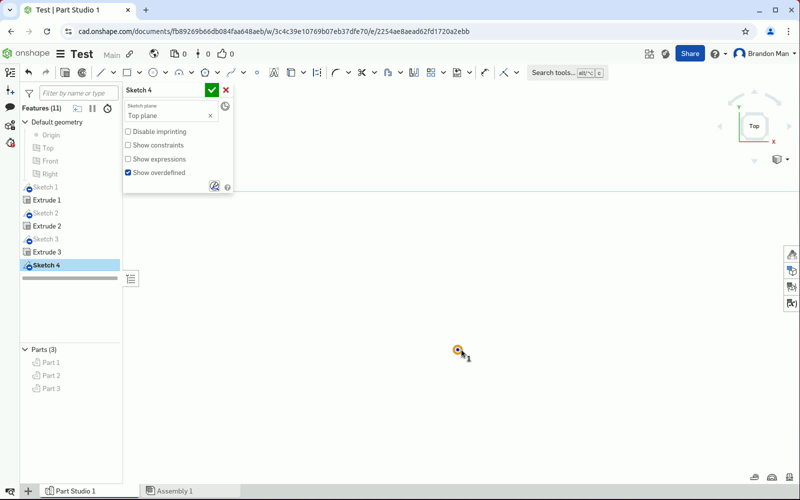
scroll(-6)
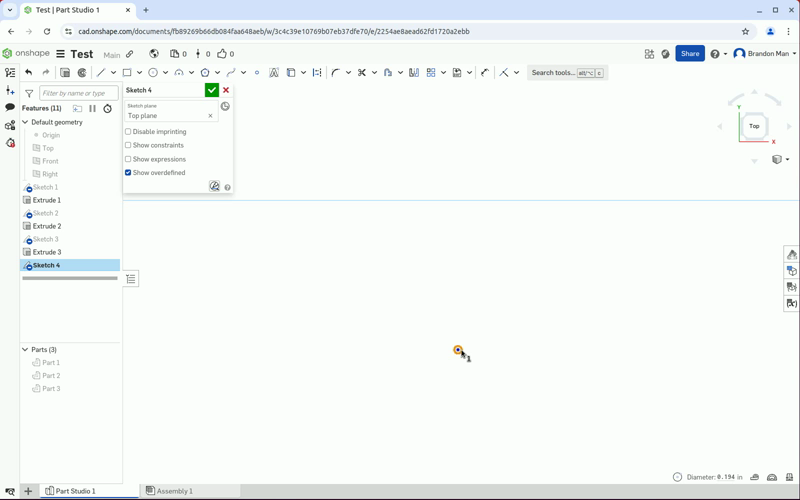
scroll(-6)
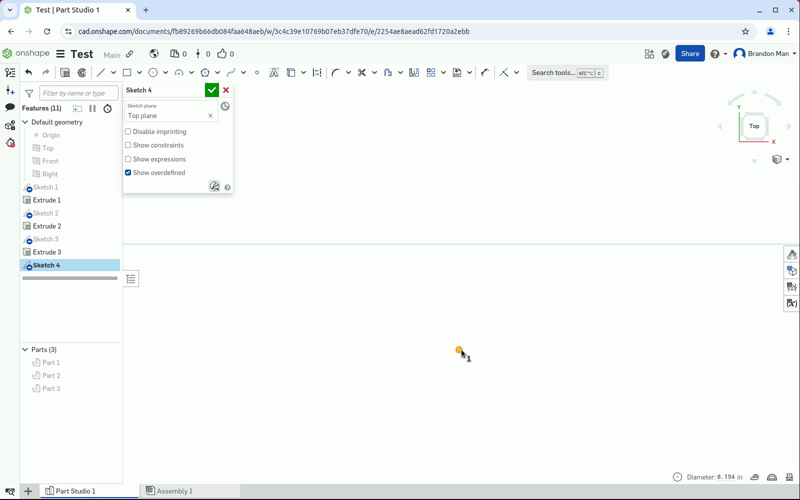
scroll(-6)
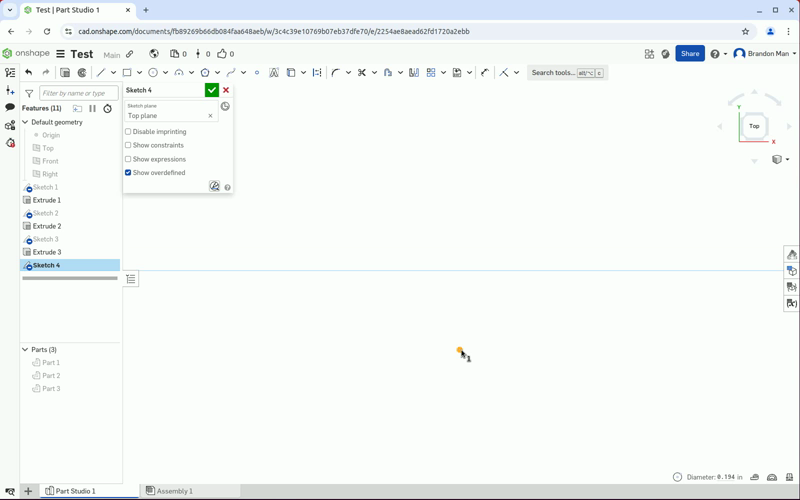
scroll(-6)
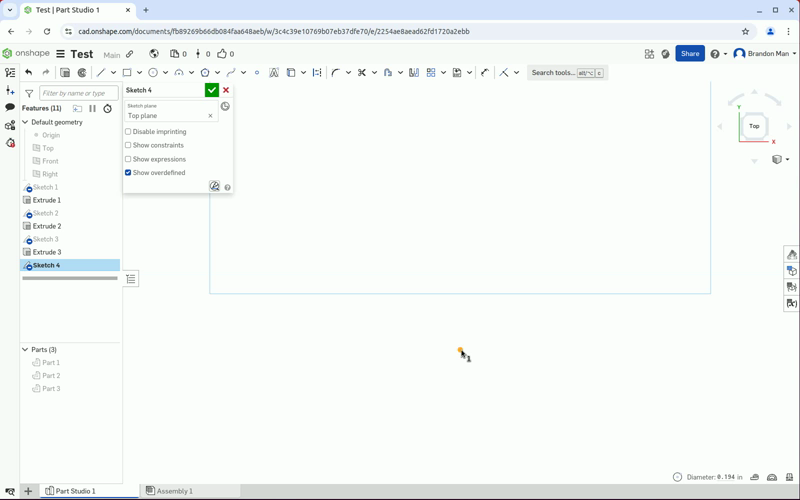
scroll(-6)
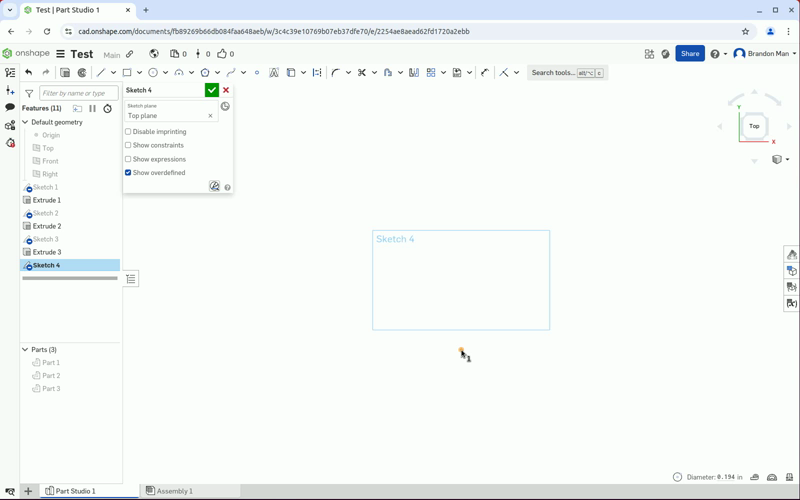
mouse_move(73, 352)
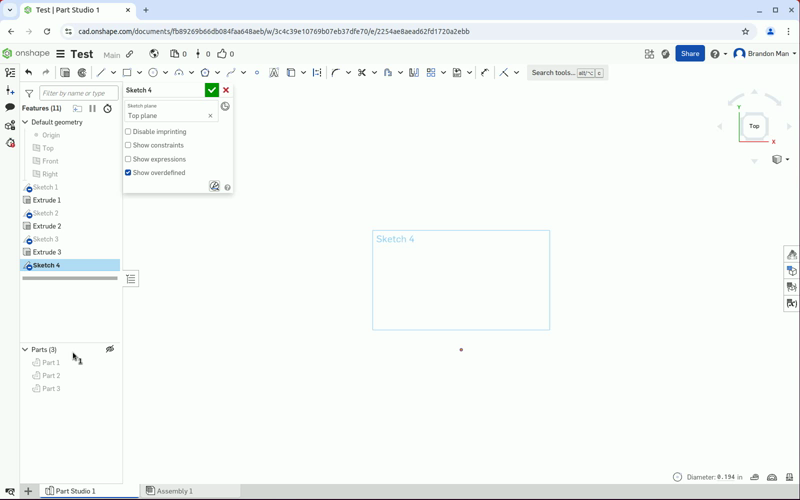
key(shift+y)
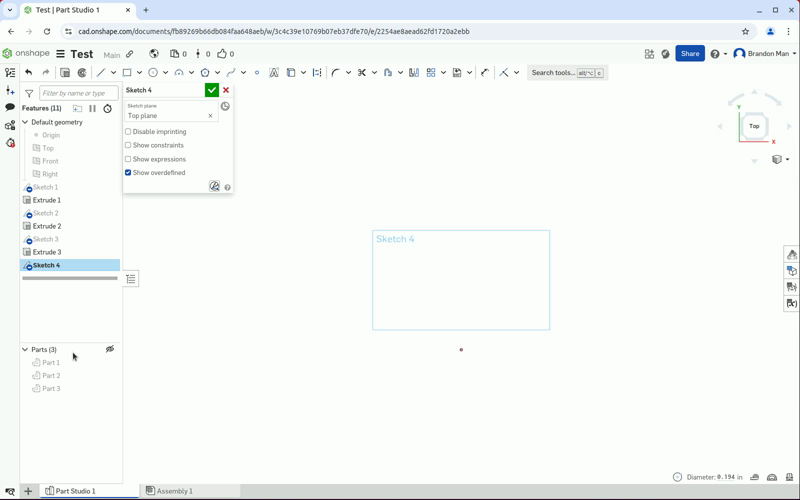
key(shift+e)
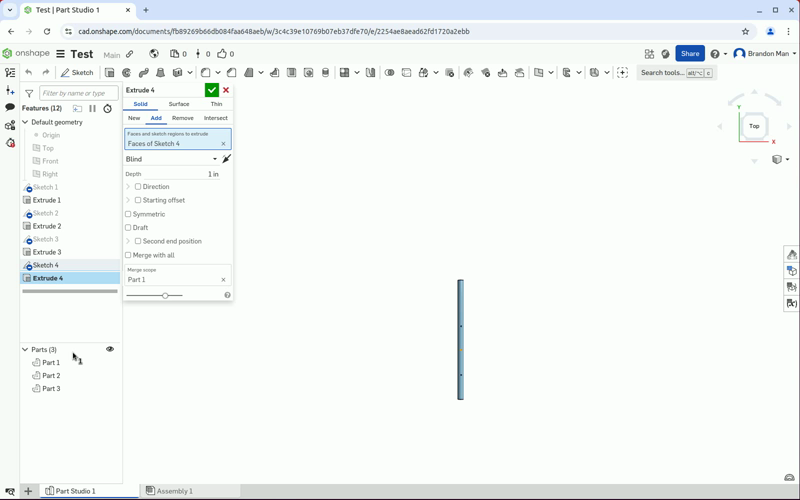
mouse_move(143, 106)
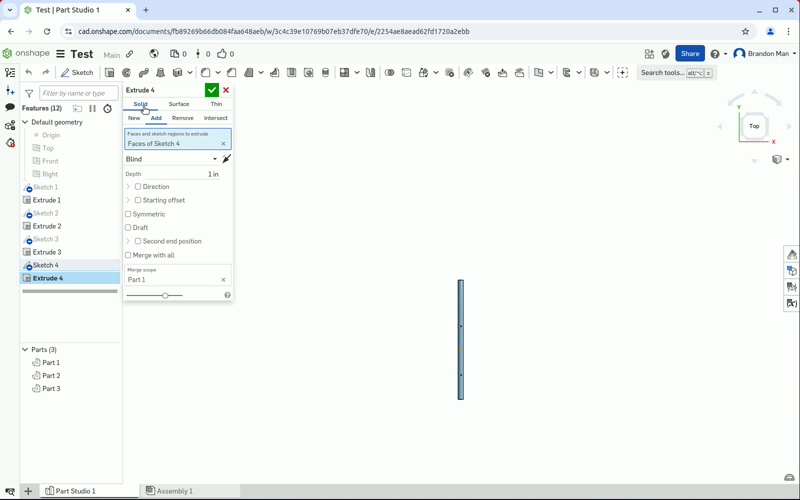
click(143, 106)
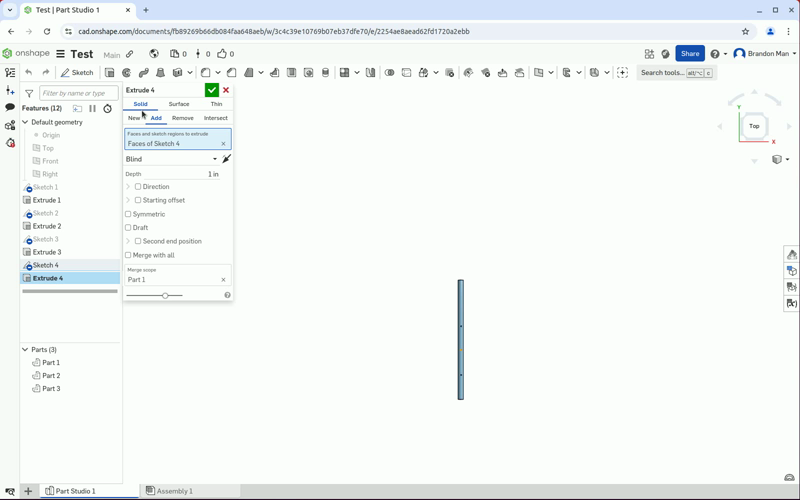
mouse_move(137, 120)
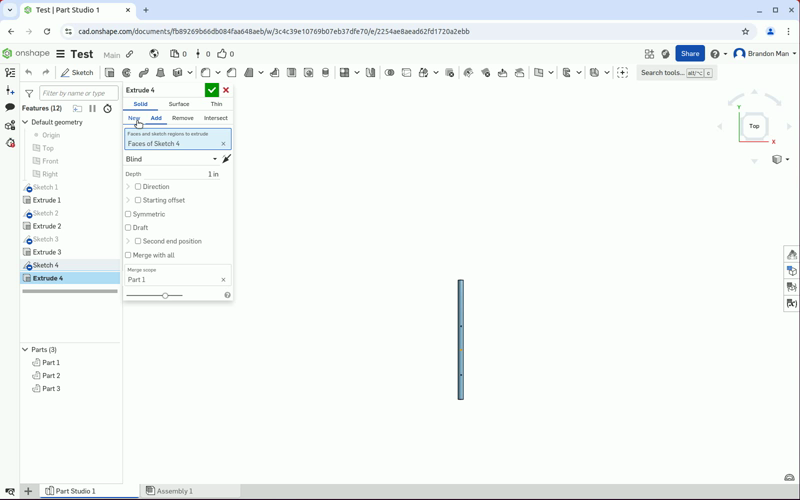
click(137, 120)
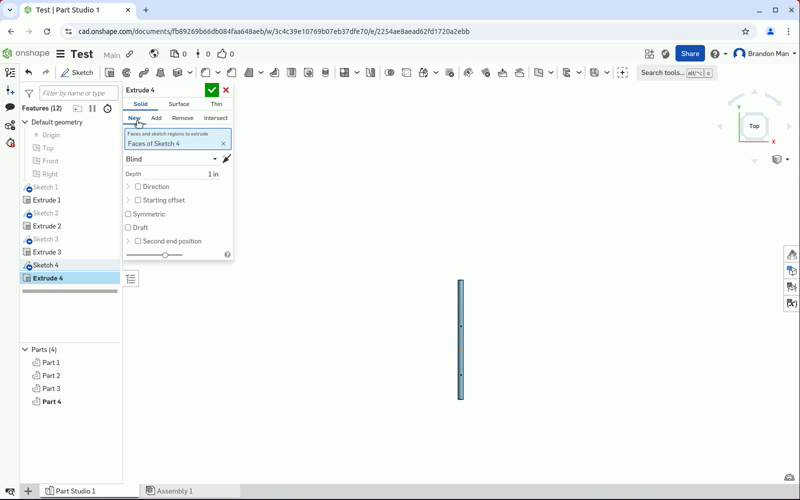
key(tab, 4)
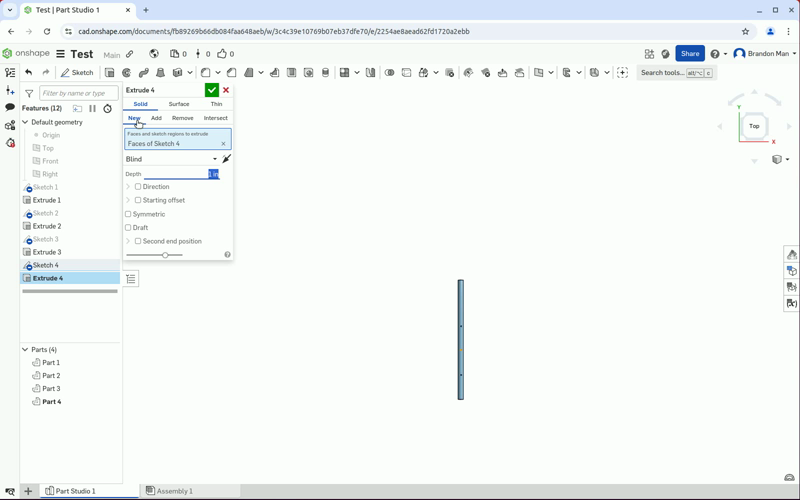
text(3.851)
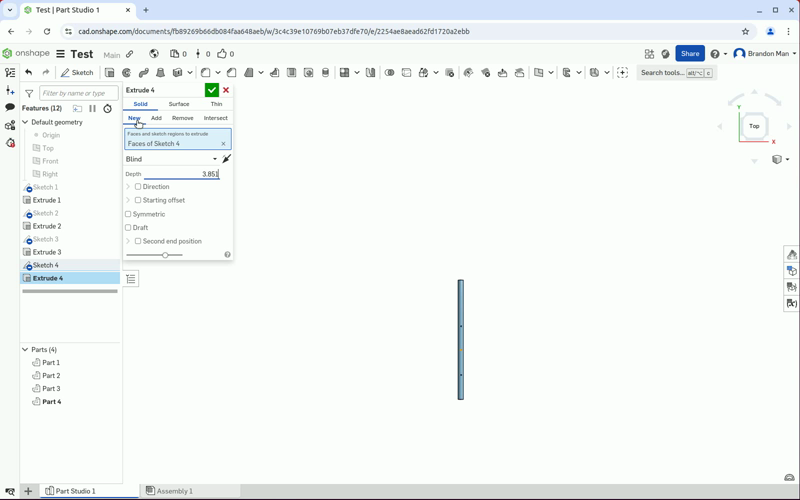
key(enter)
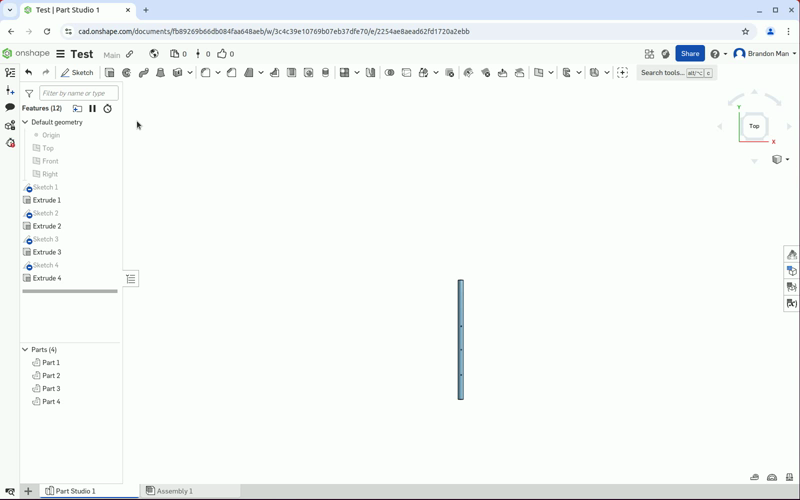
key(shift+h)
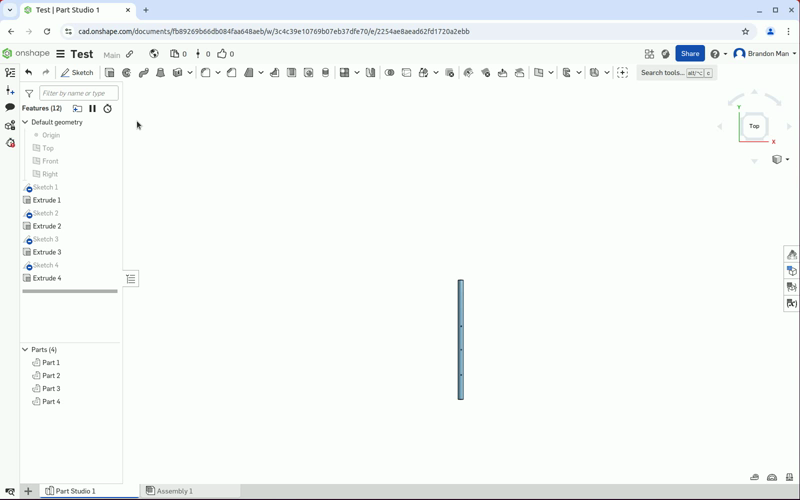
key(shift+h)
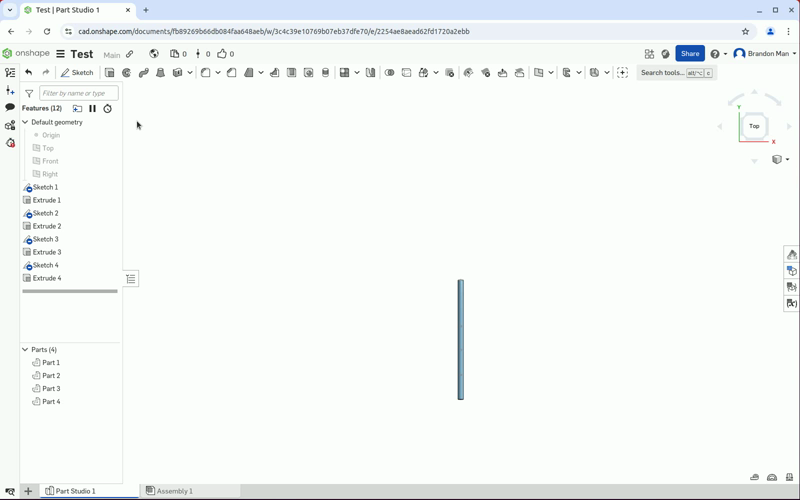
key(shift+7)
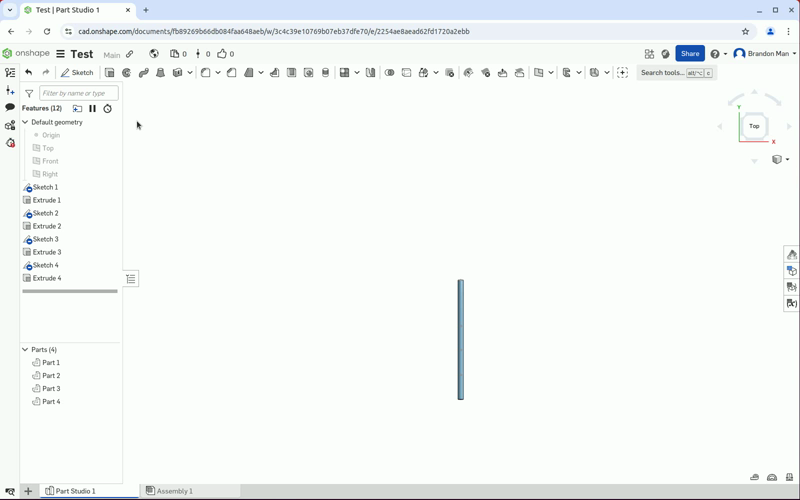
key(up, 3)
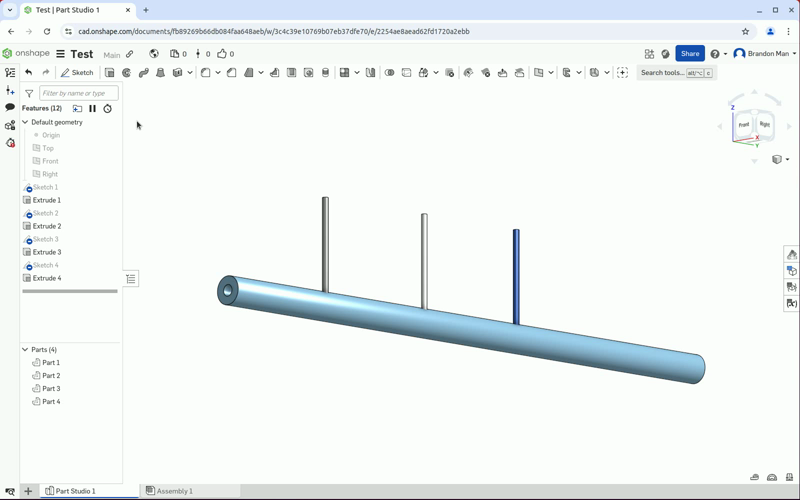
key(left, 3)
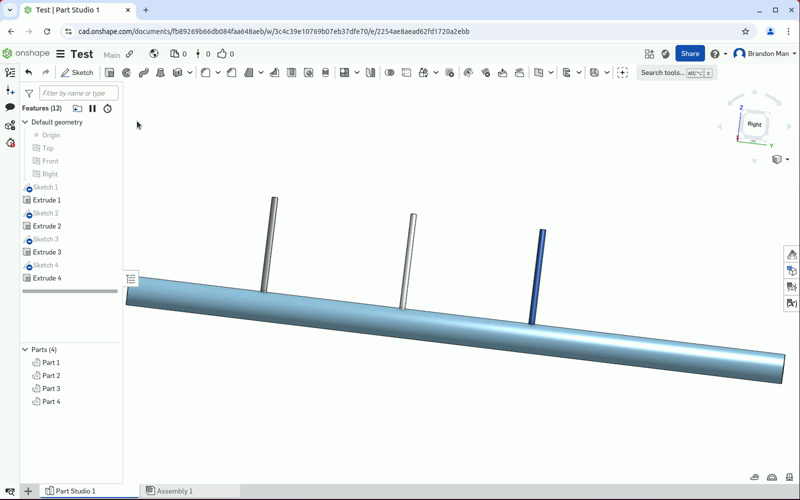
key(right, 3)
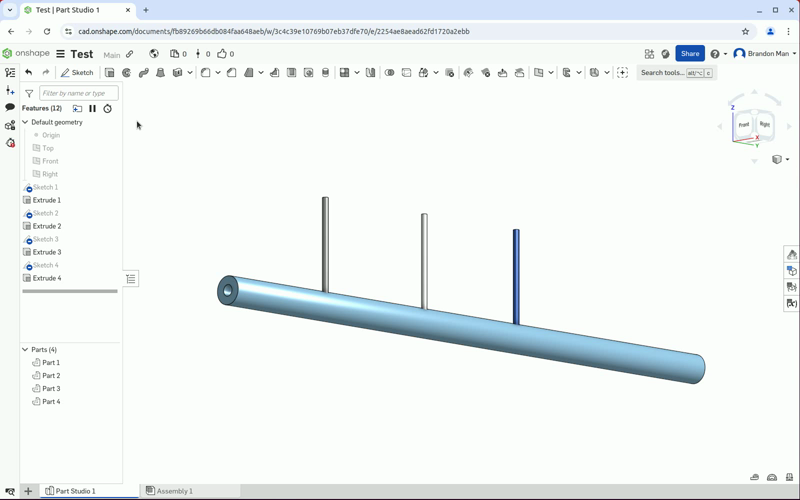
key(down, 3)
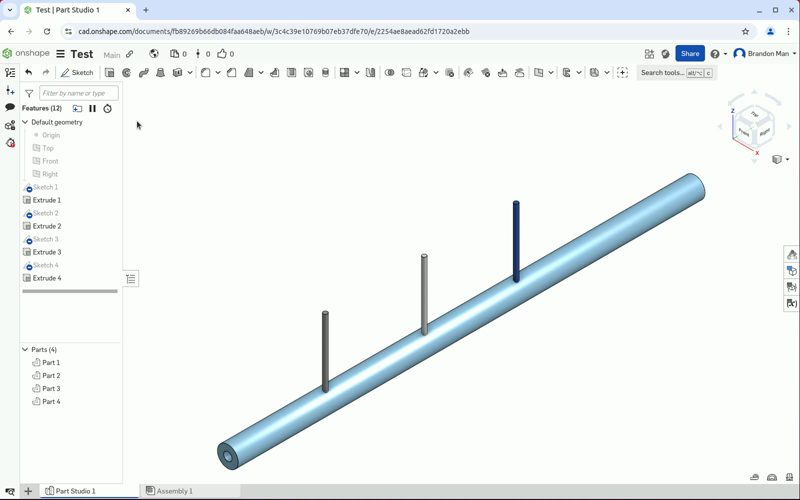
mouse_move(73, 189)
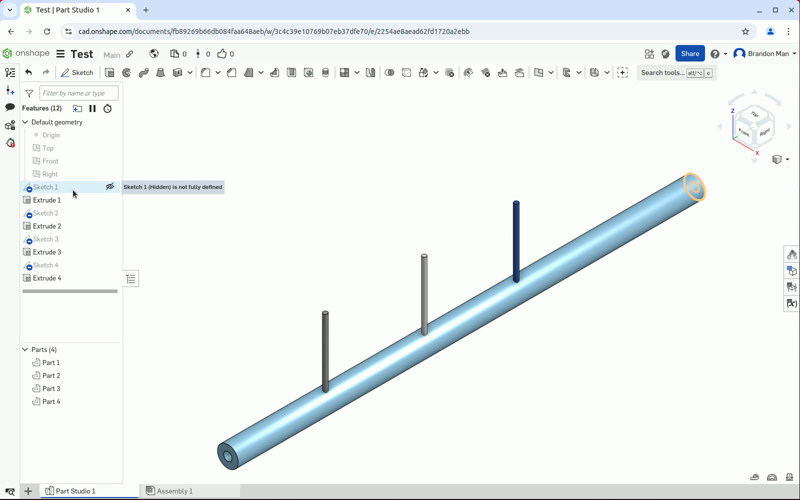
click(73, 189)